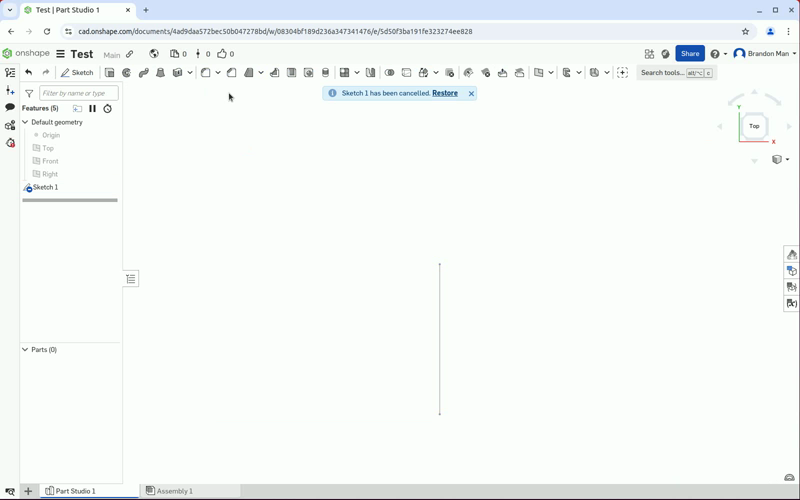
key(shift+h)
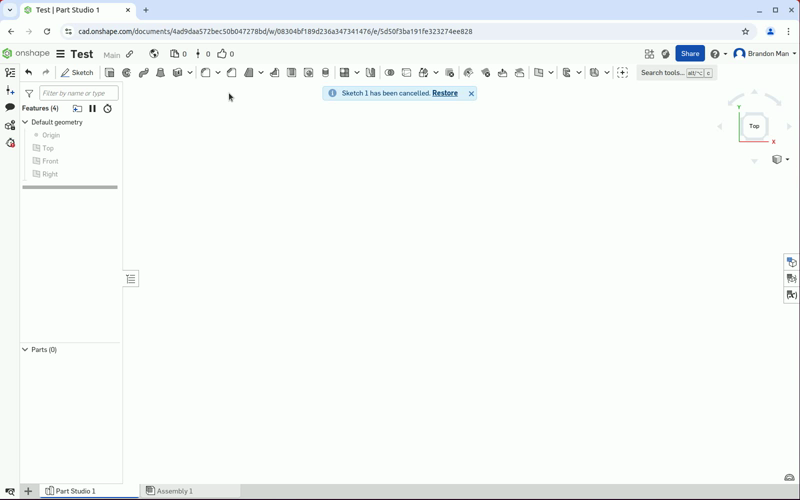
mouse_move(73, 352)
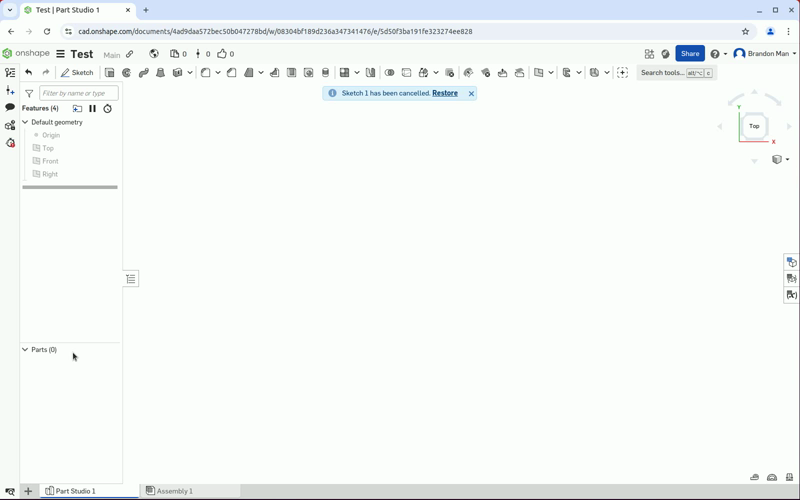
key(y)
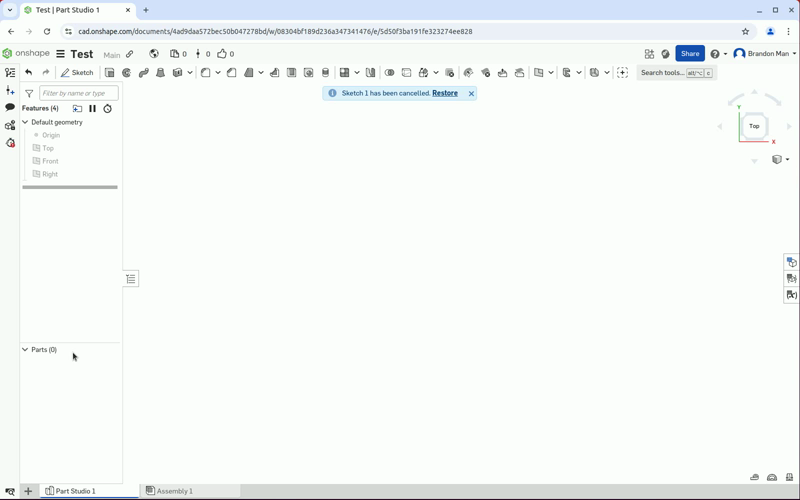
key(shift+p)
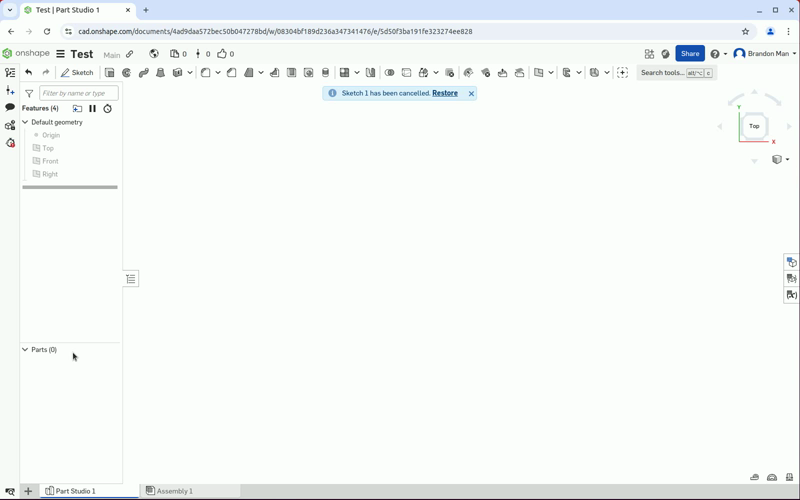
key(space)
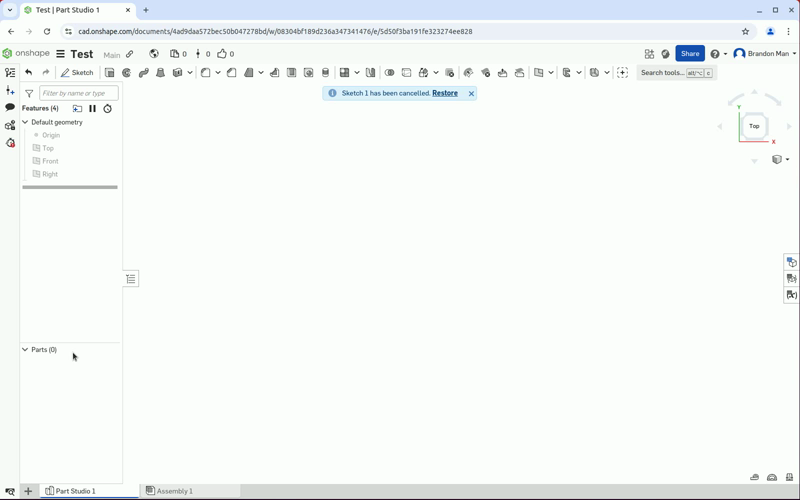
key_down(shift)
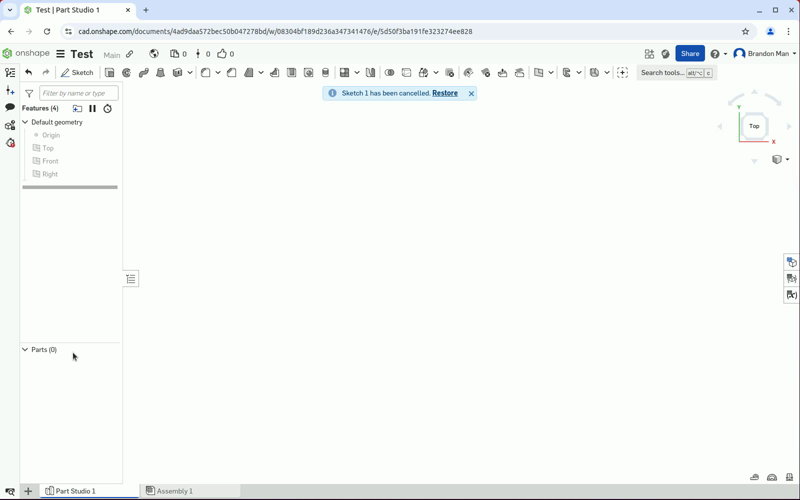
key(up)
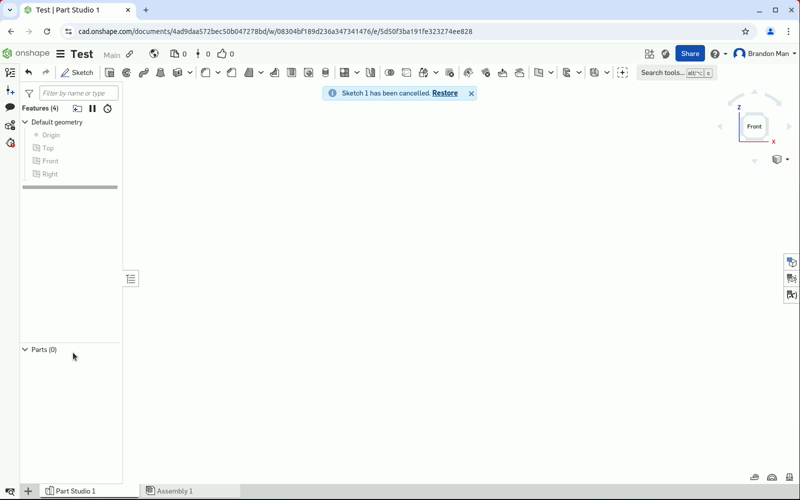
key_up(shift)
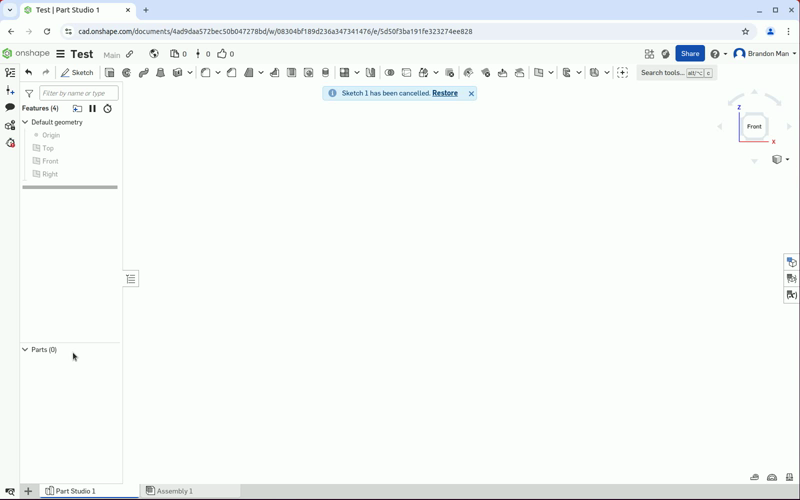
key(space)
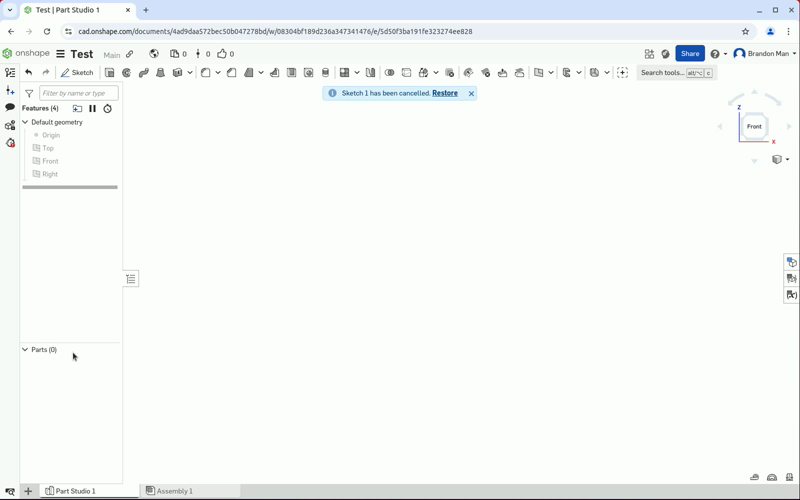
key_down(shift)
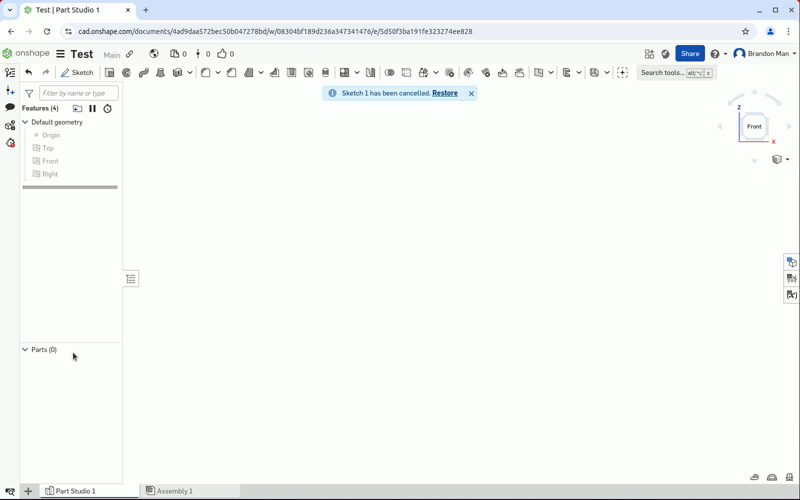
key(left)
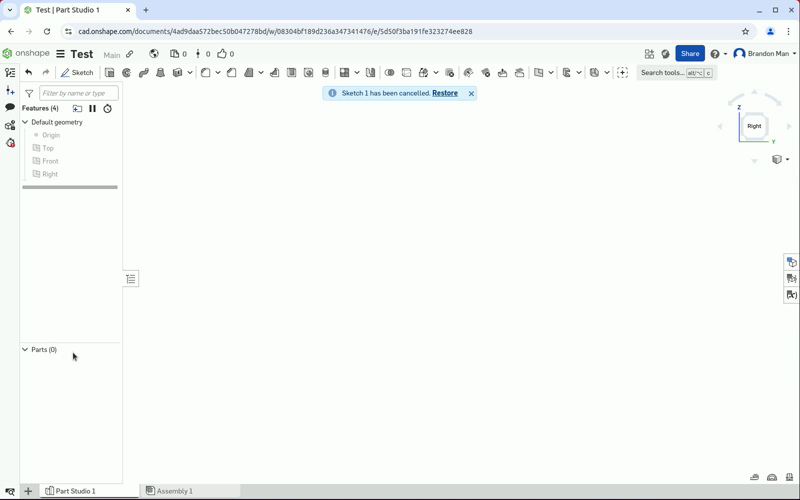
key_up(shift)
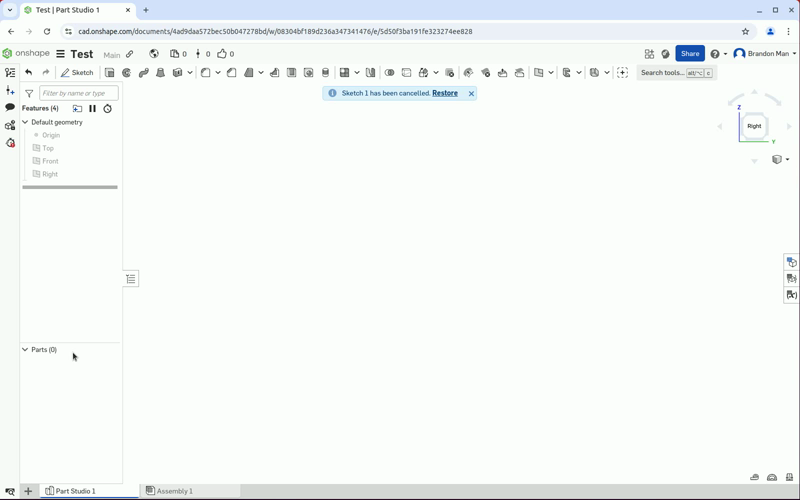
mouse_move(73, 352)
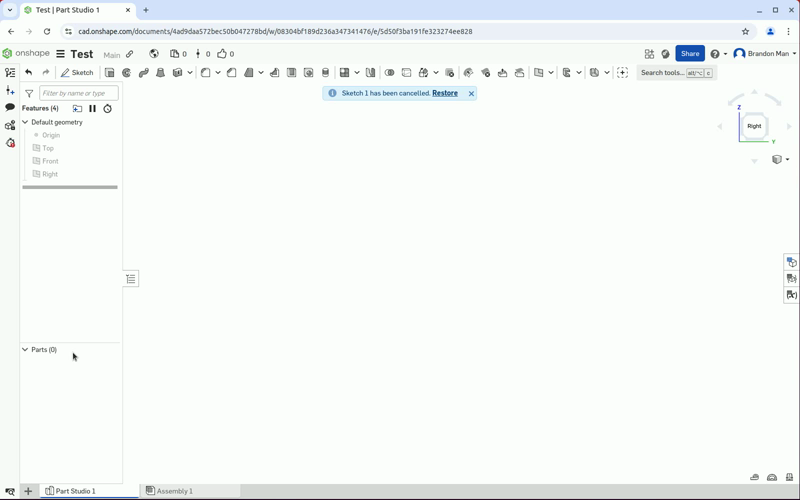
key(shift+y)
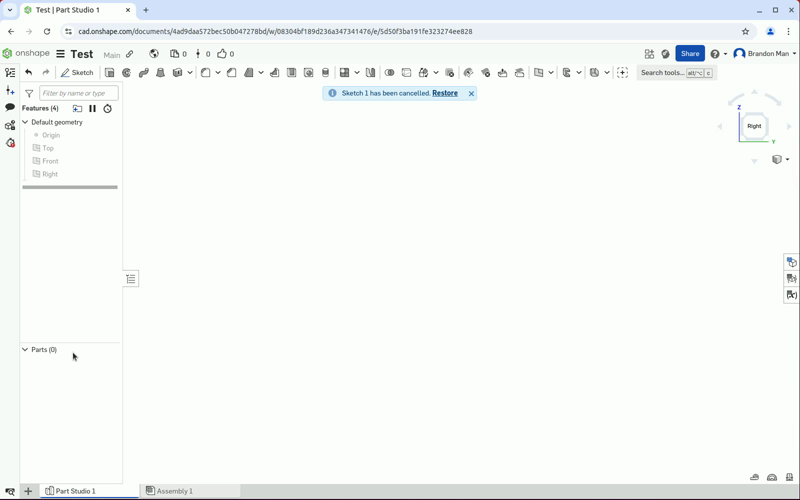
key(shift+s)
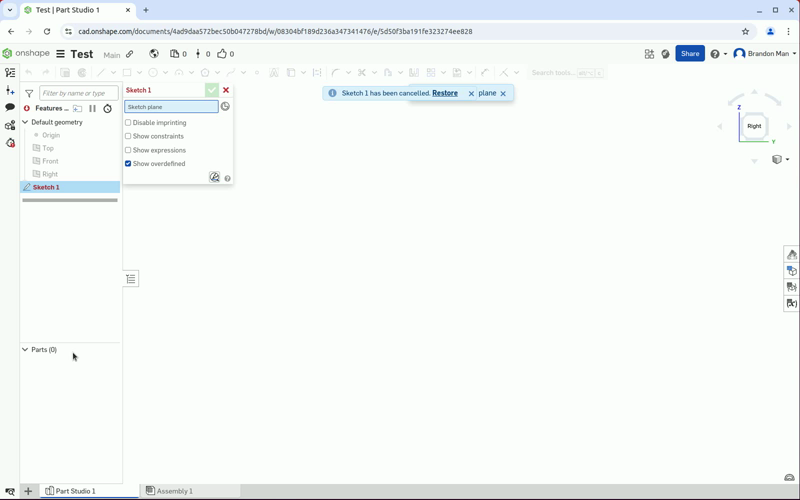
mouse_move(73, 176)
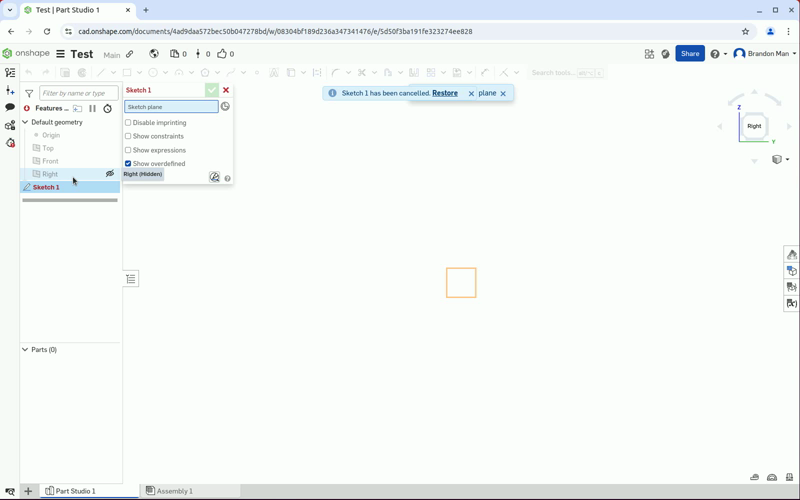
click(73, 176)
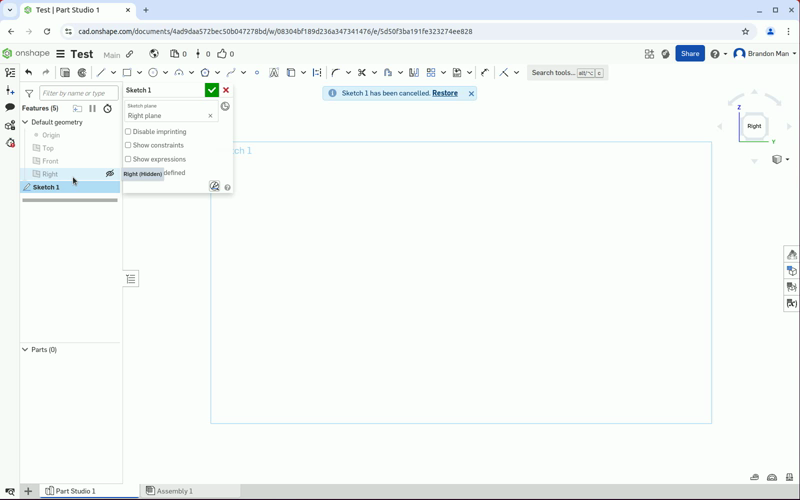
mouse_move(73, 352)
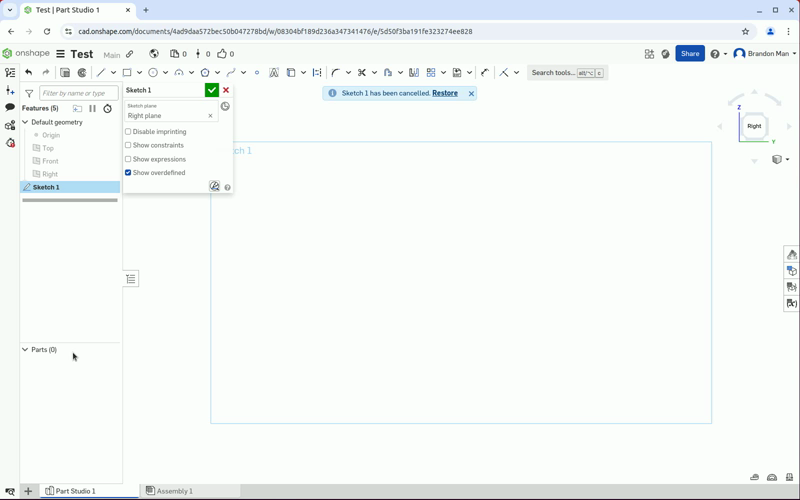
key(y)
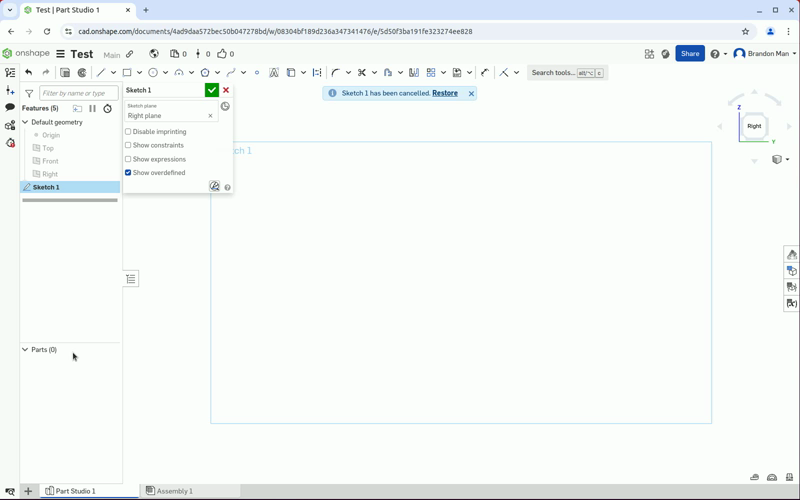
key(l)
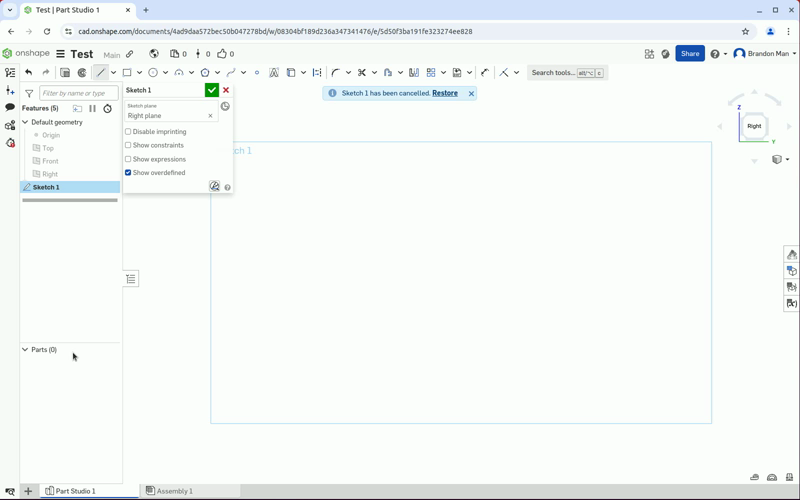
key_down(shift)
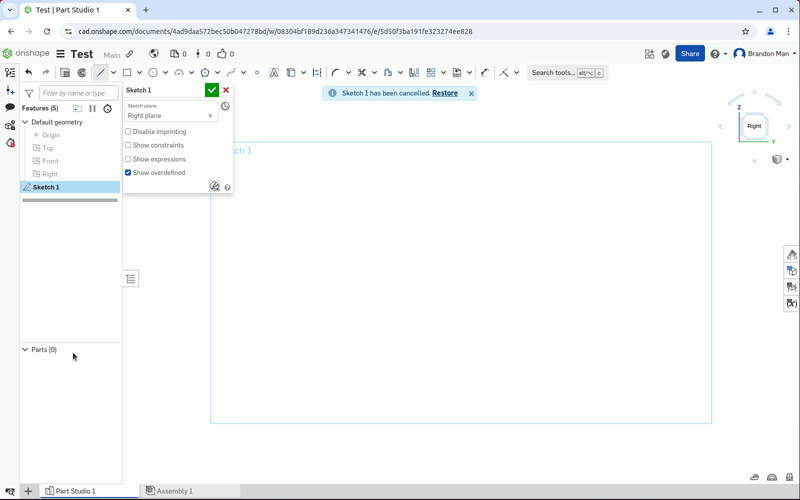
mouse_move(396, 268)
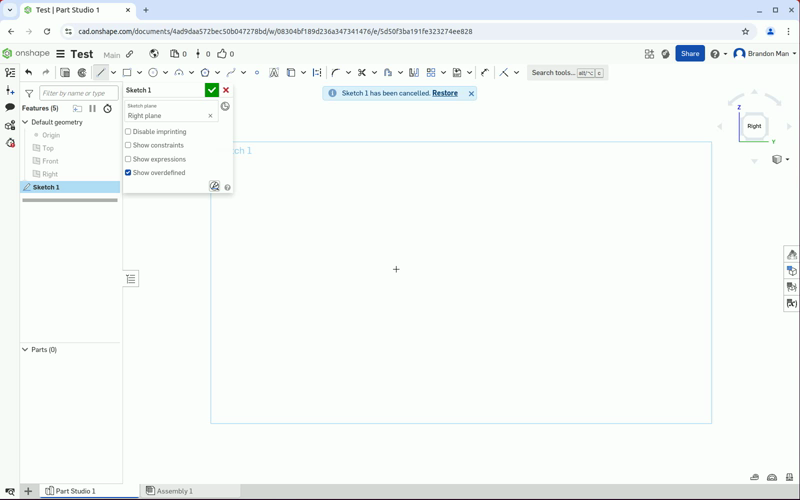
click(396, 268)
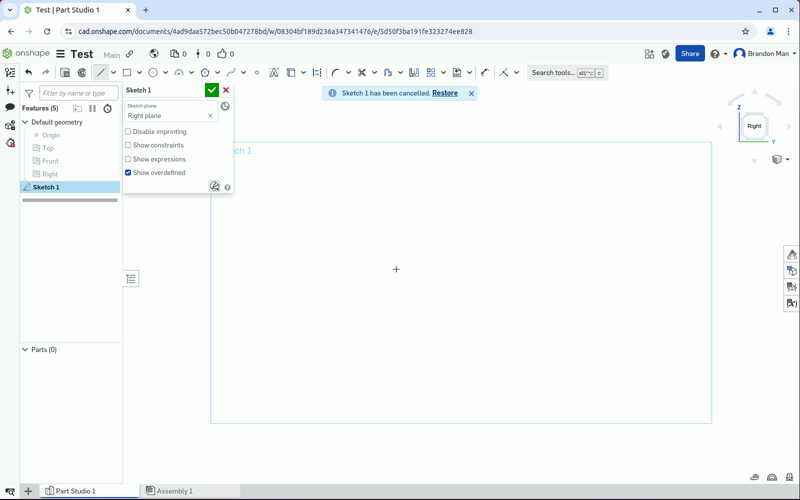
key_up(shift)
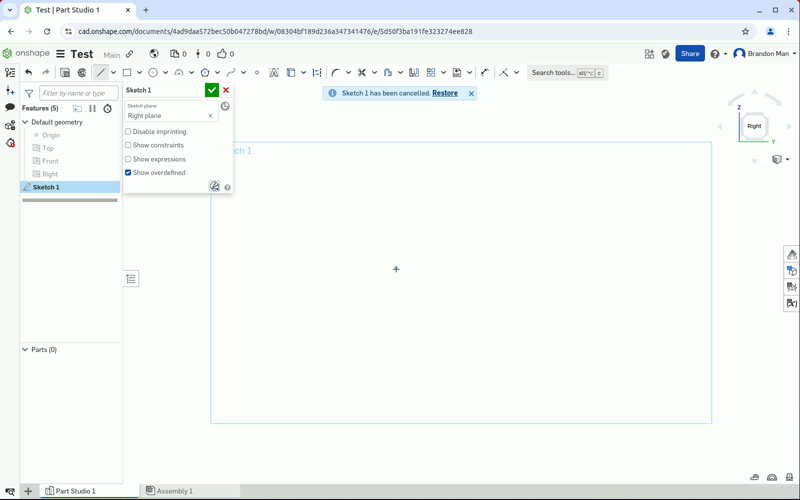
key_down(shift)
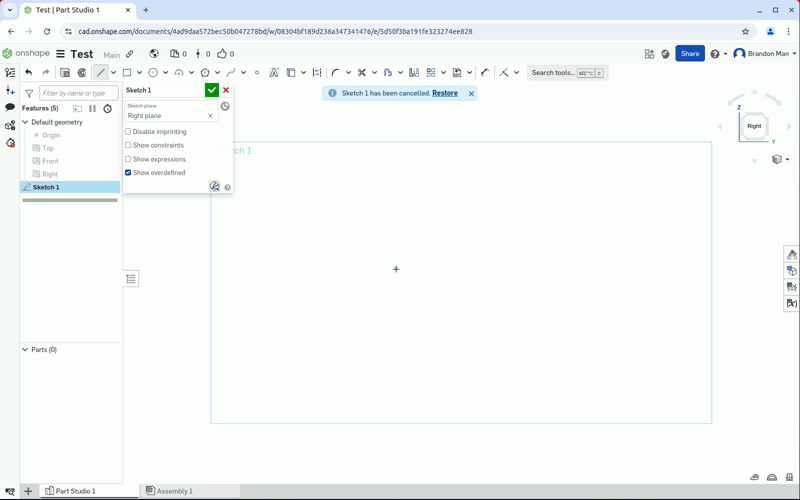
mouse_move(426, 268)
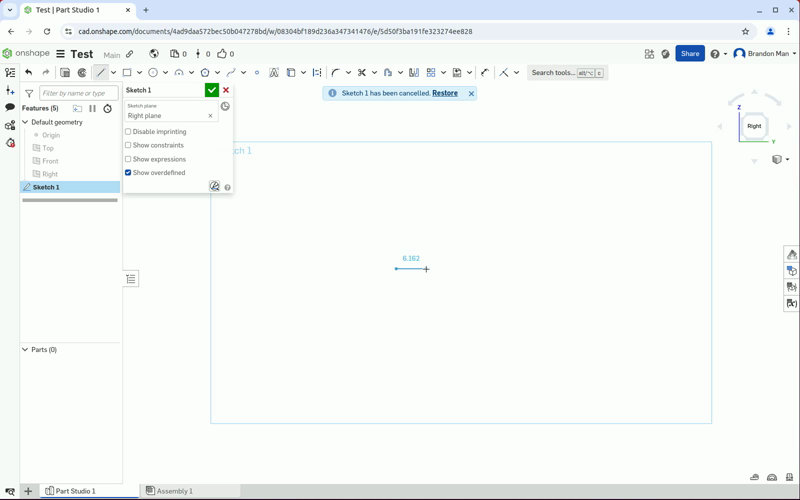
mouse_move(400, 309)
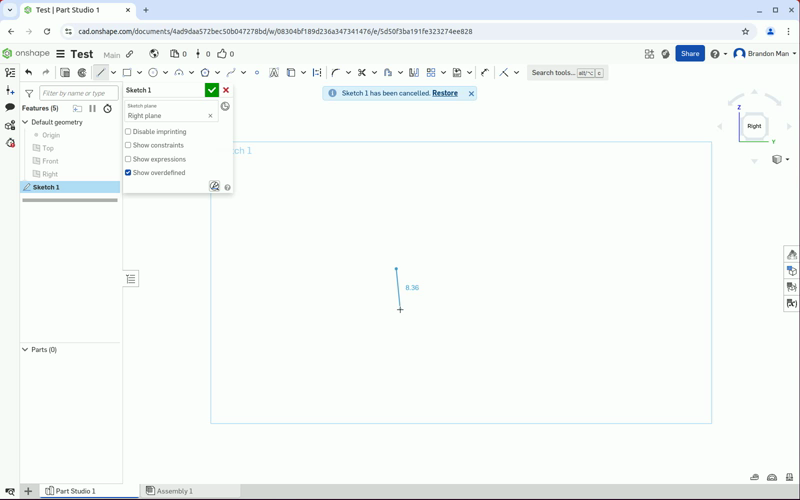
click(400, 309)
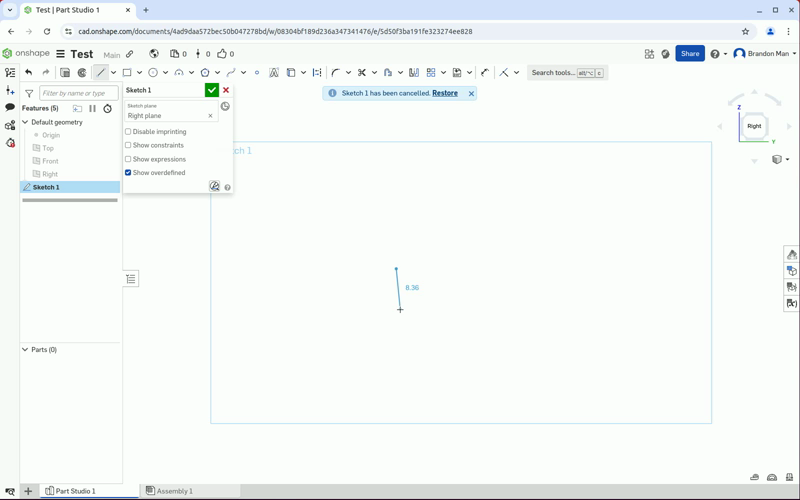
key_up(shift)
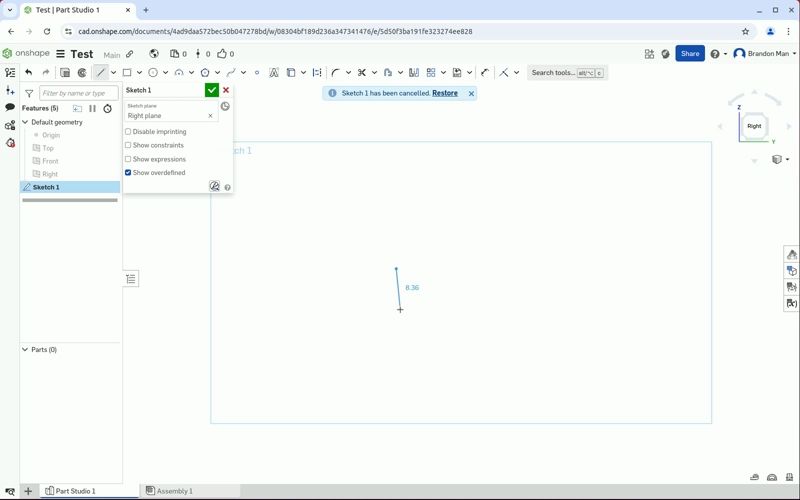
key_down(shift)
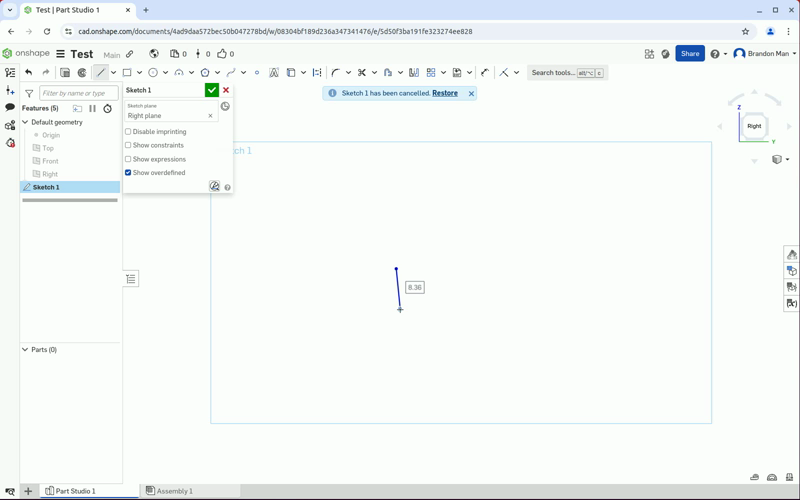
mouse_move(430, 309)
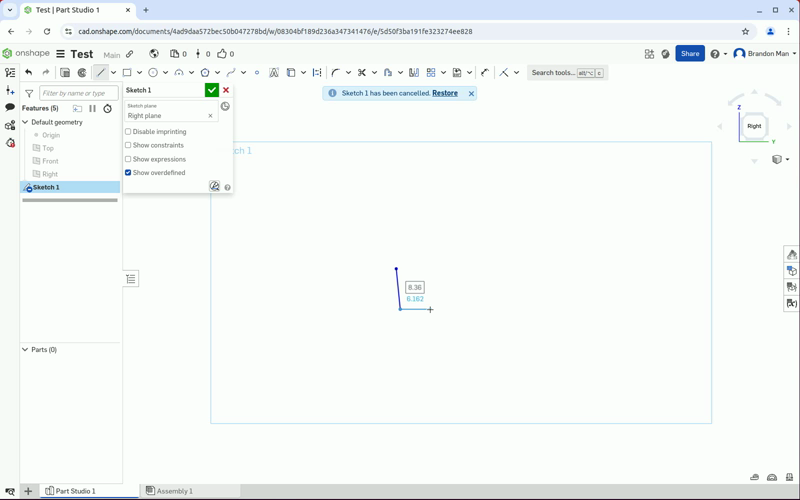
mouse_move(427, 339)
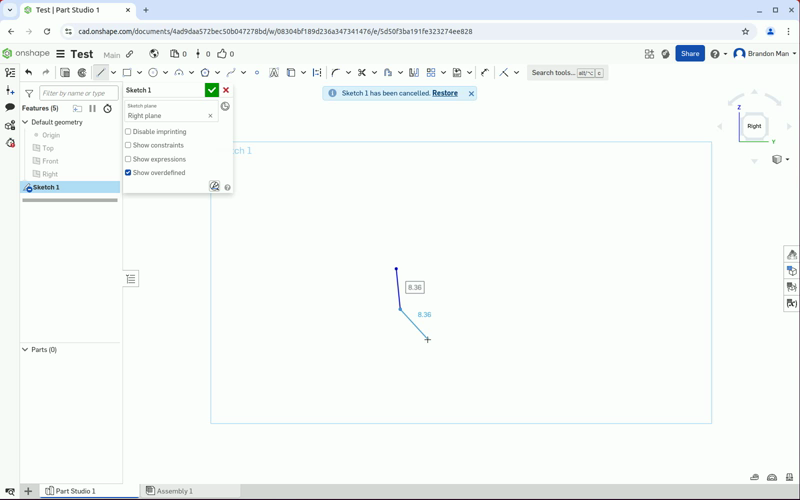
click(427, 339)
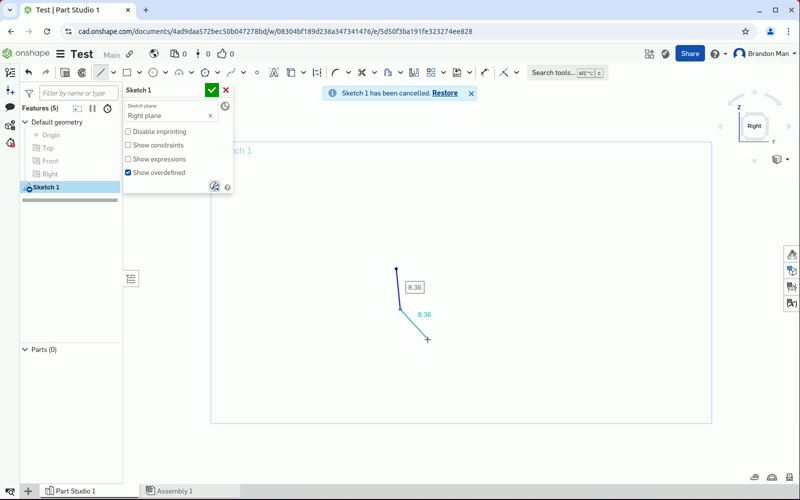
key_up(shift)
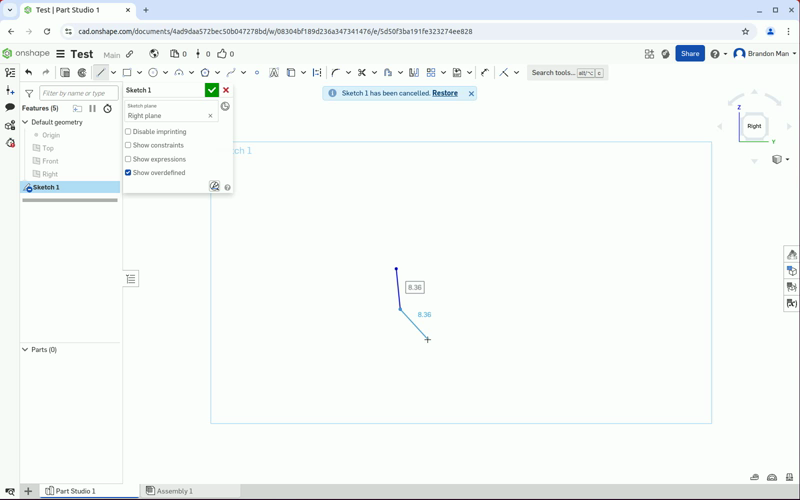
key_down(shift)
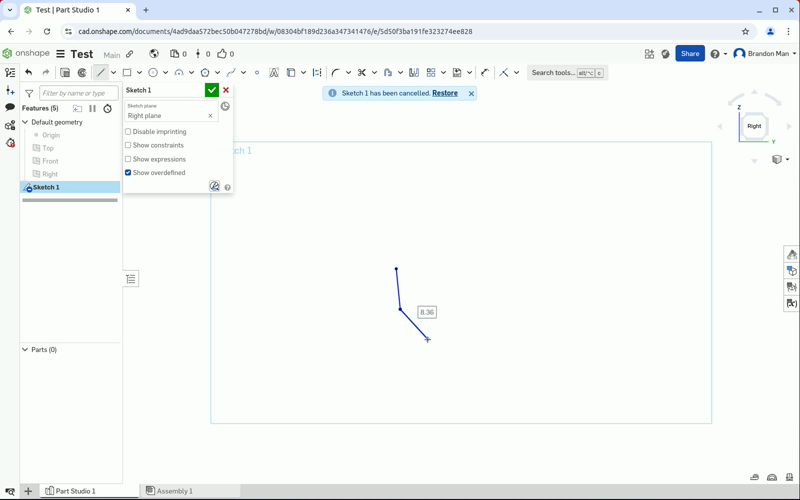
mouse_move(457, 339)
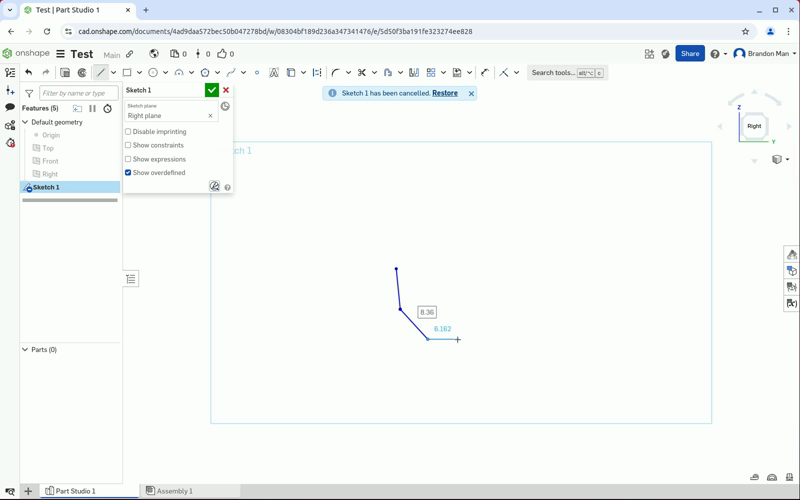
mouse_move(467, 347)
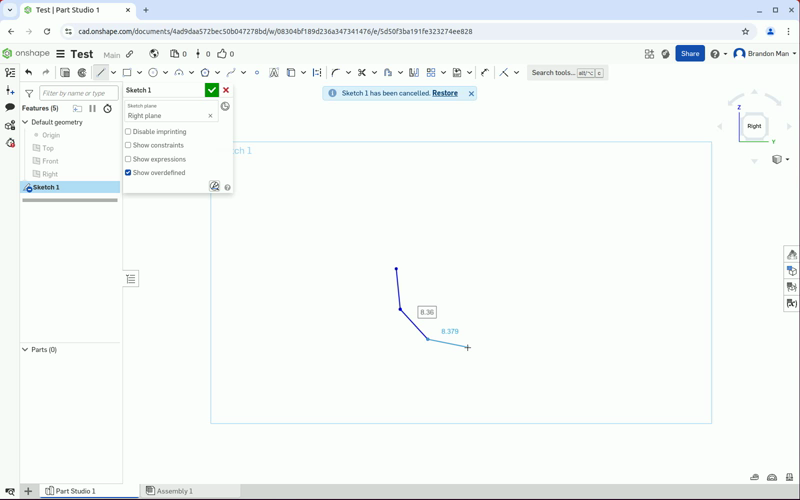
click(467, 347)
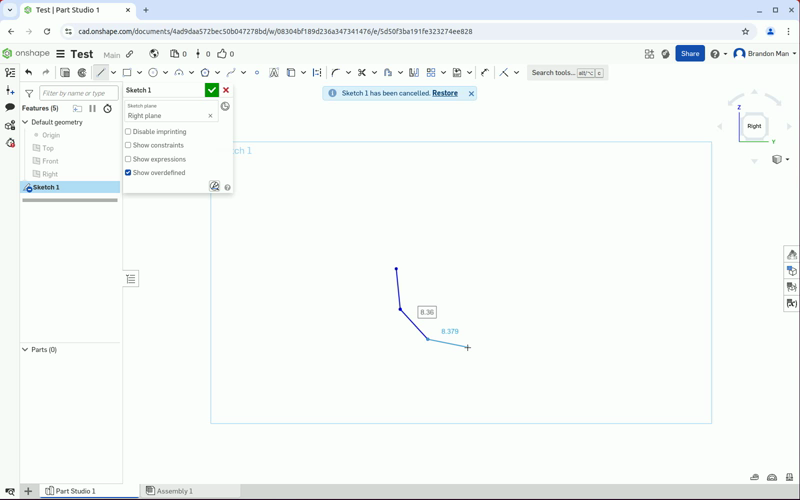
key_up(shift)
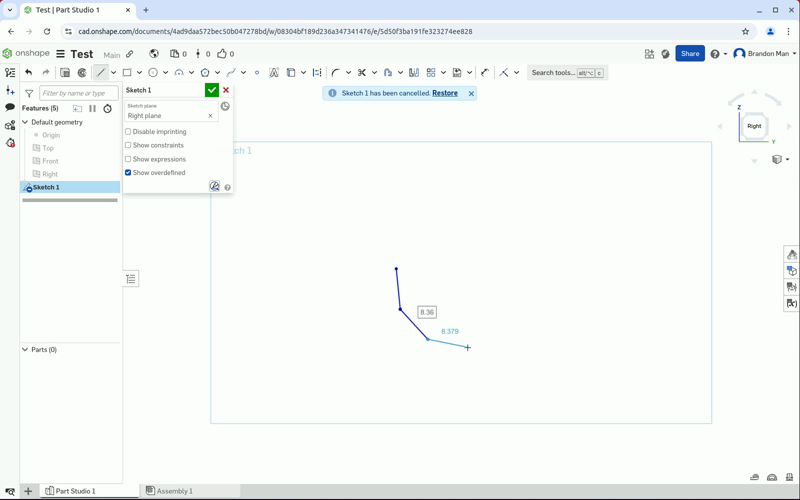
key_down(shift)
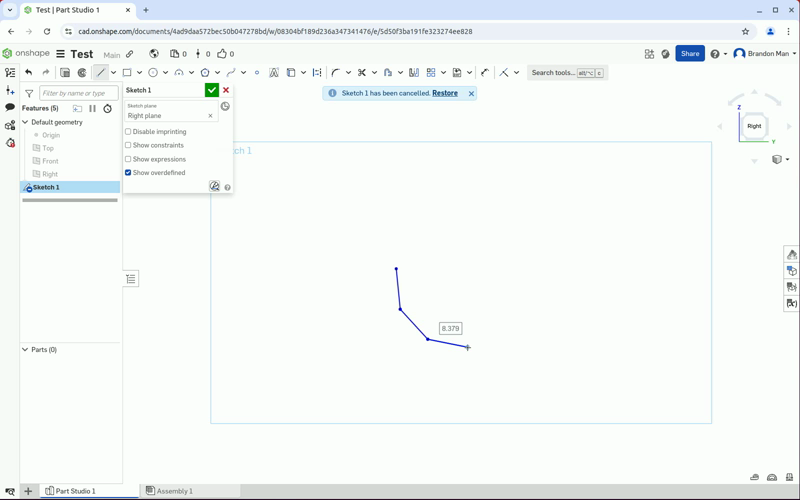
mouse_move(498, 347)
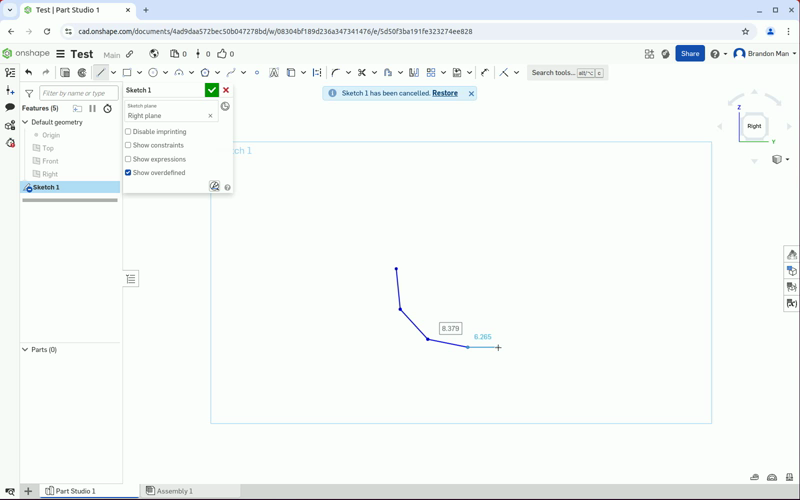
mouse_move(504, 331)
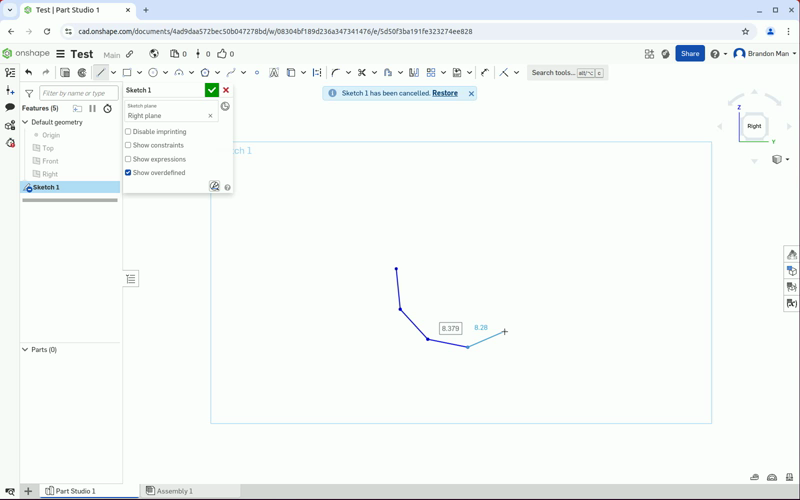
click(504, 331)
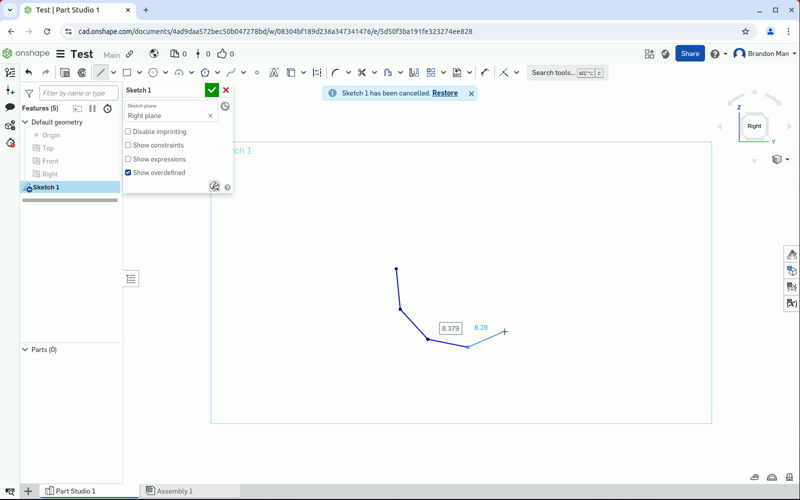
key_up(shift)
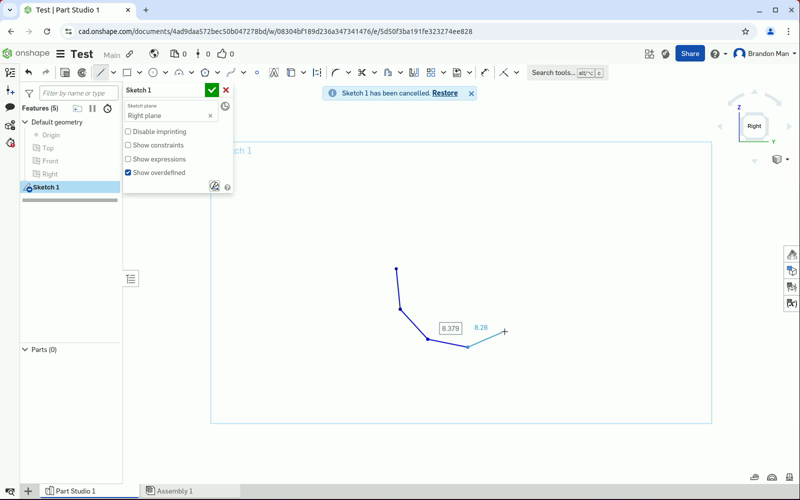
key_down(shift)
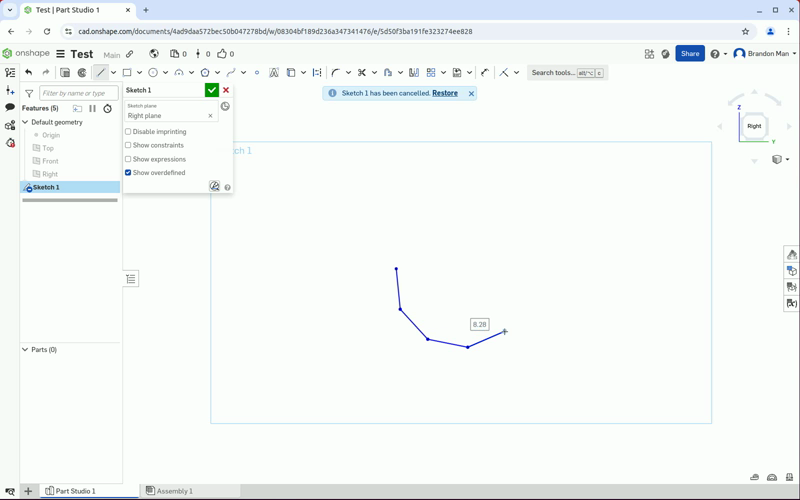
mouse_move(534, 331)
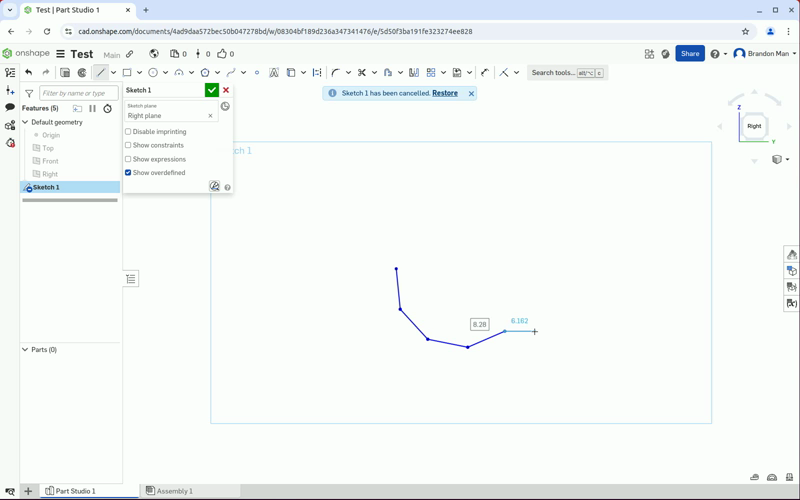
mouse_move(525, 295)
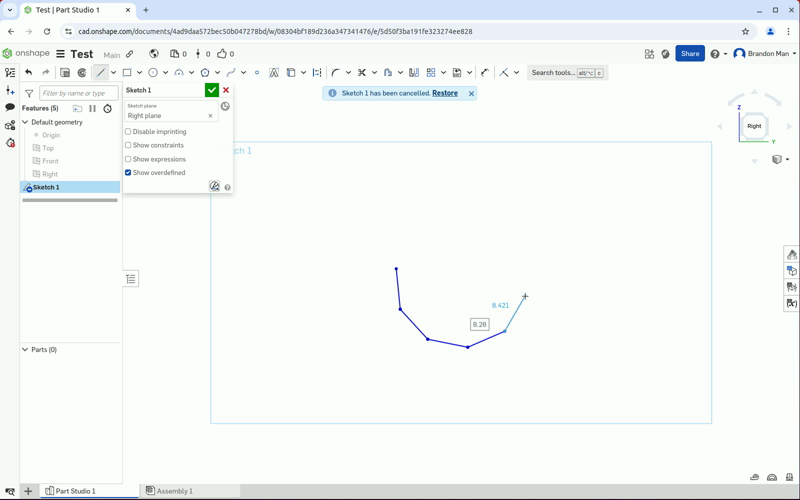
click(525, 295)
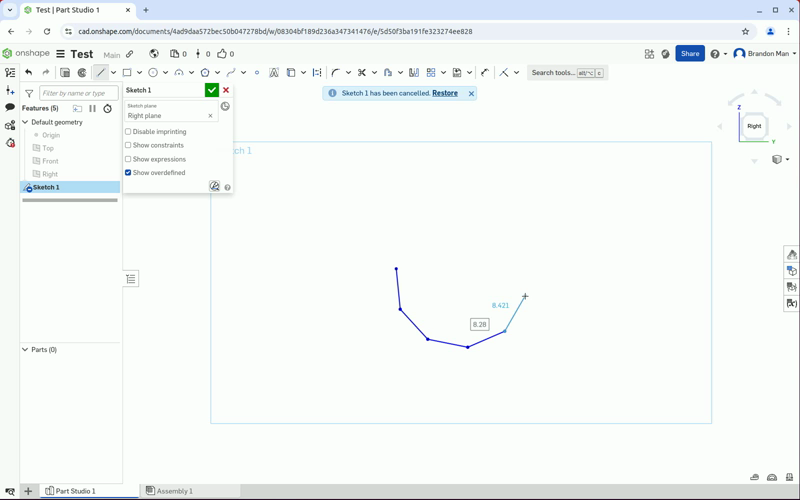
key_up(shift)
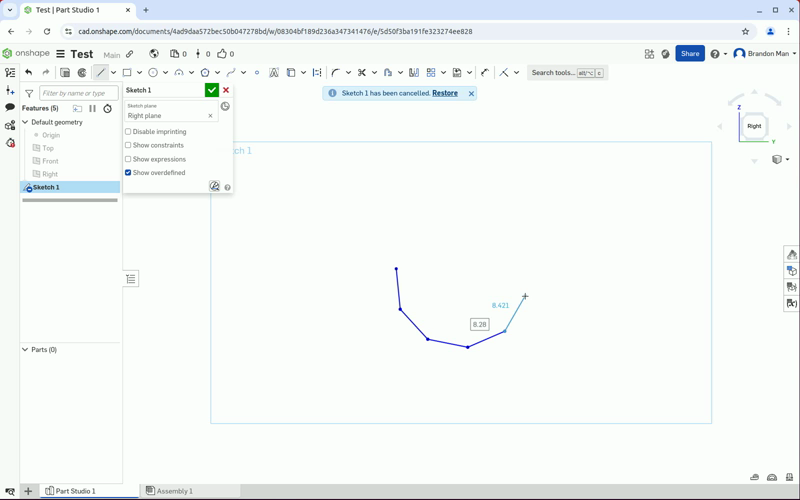
key_down(shift)
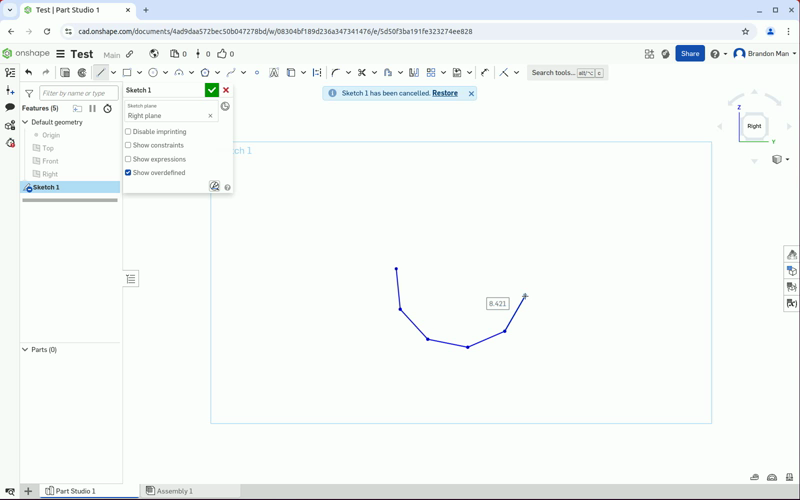
mouse_move(555, 295)
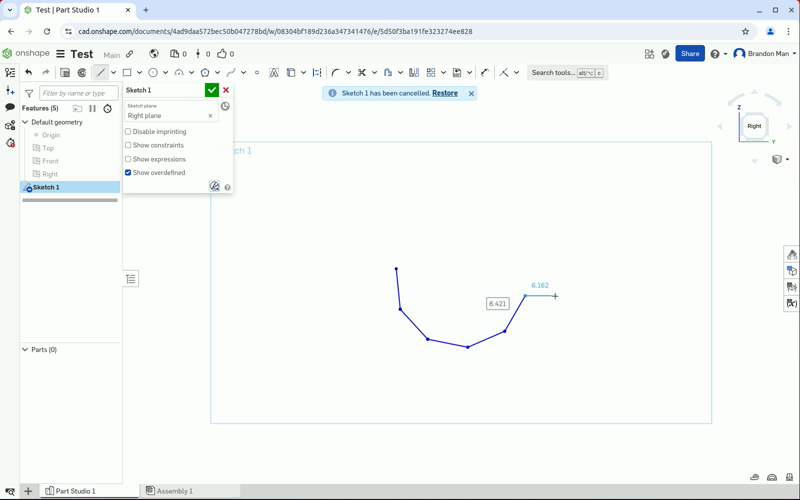
mouse_move(521, 255)
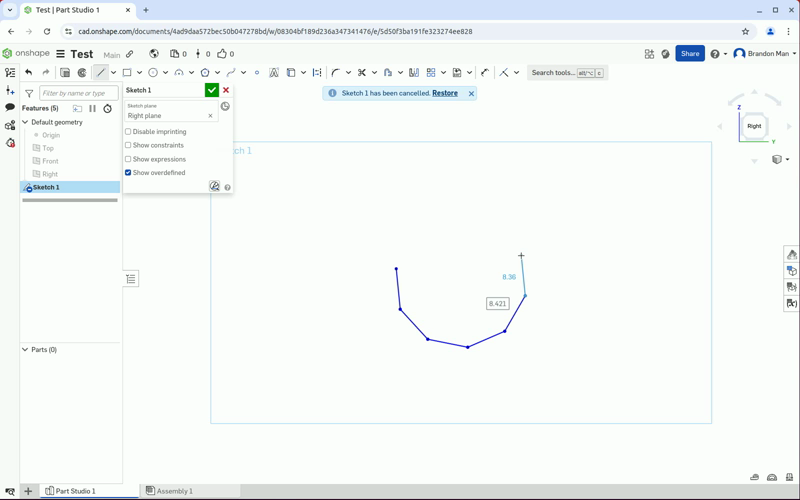
click(521, 255)
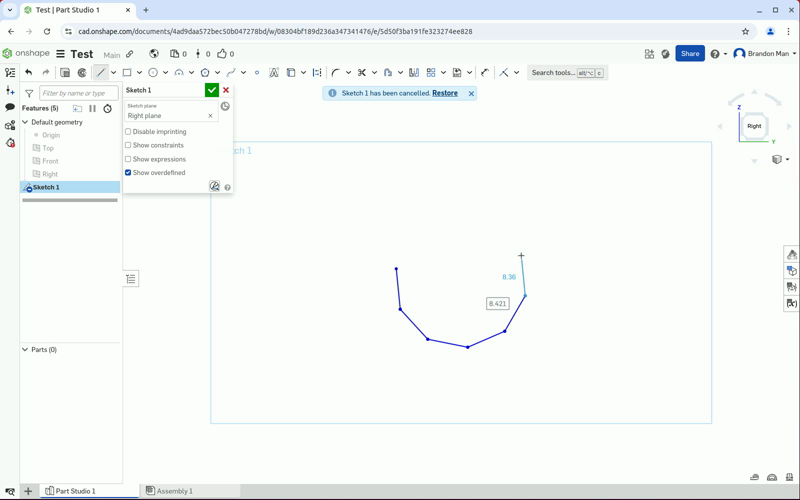
key_up(shift)
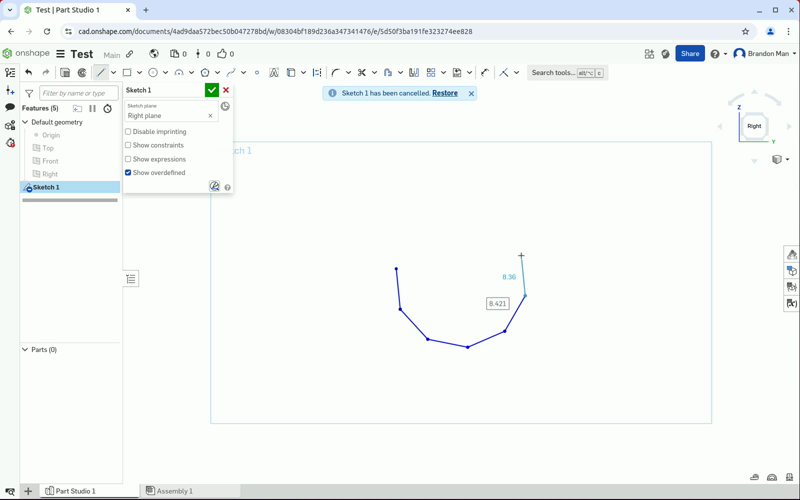
key_down(shift)
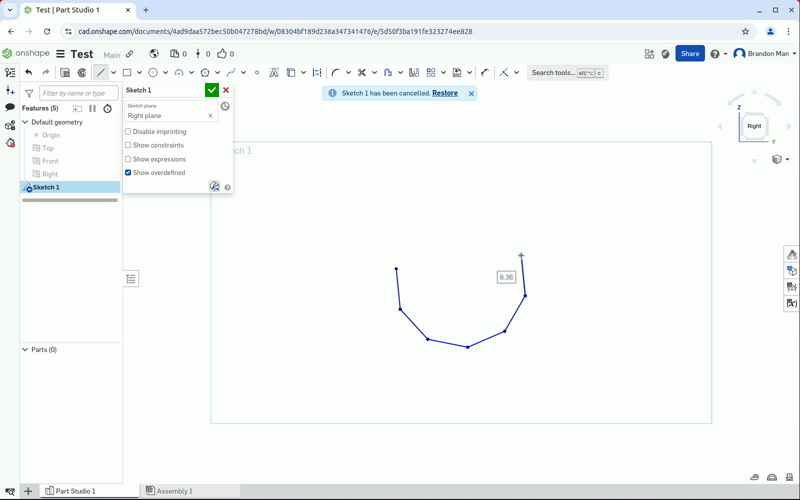
mouse_move(551, 255)
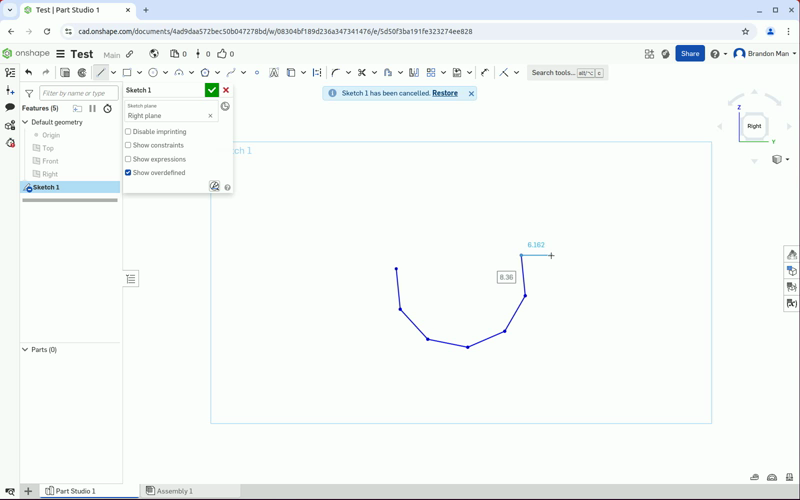
mouse_move(493, 225)
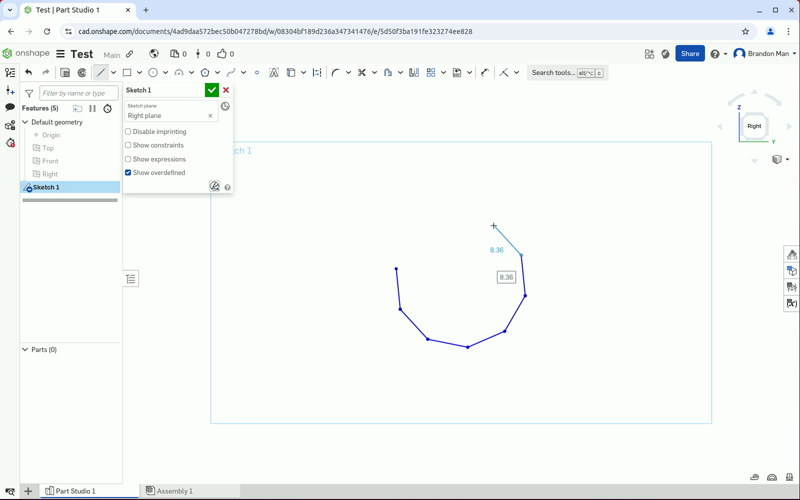
click(493, 225)
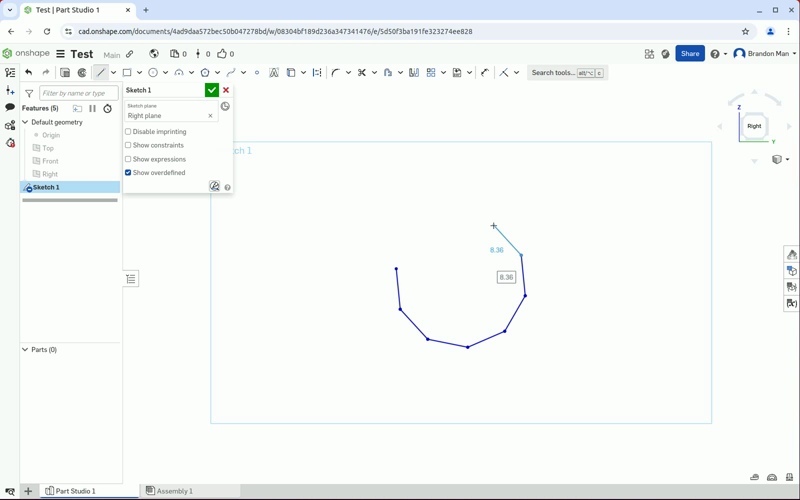
key_up(shift)
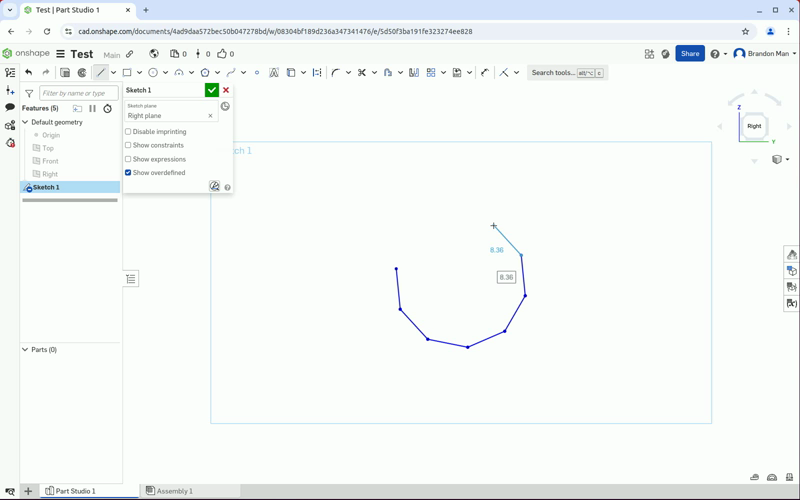
key_down(shift)
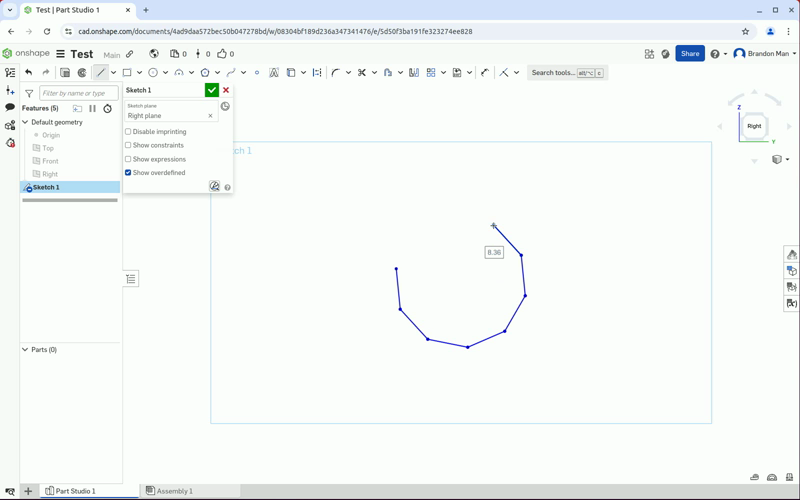
mouse_move(523, 225)
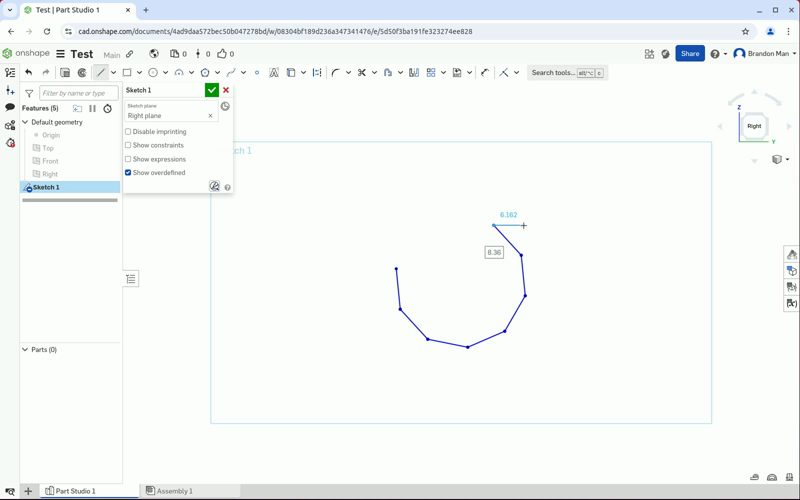
mouse_move(453, 217)
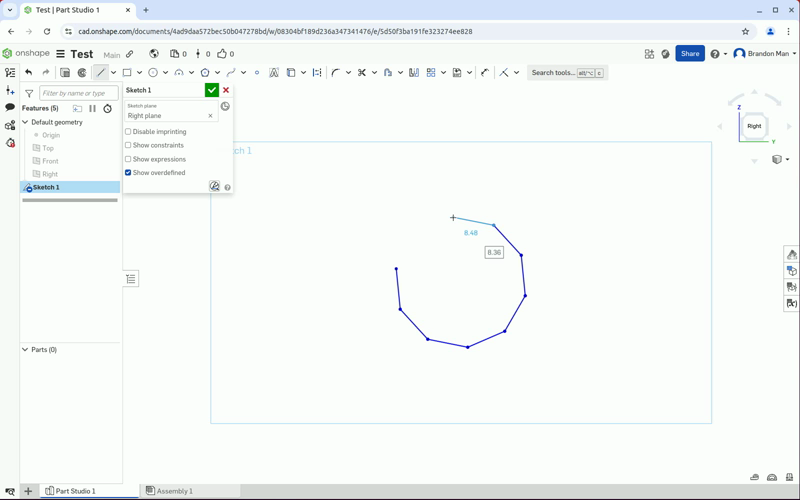
click(453, 217)
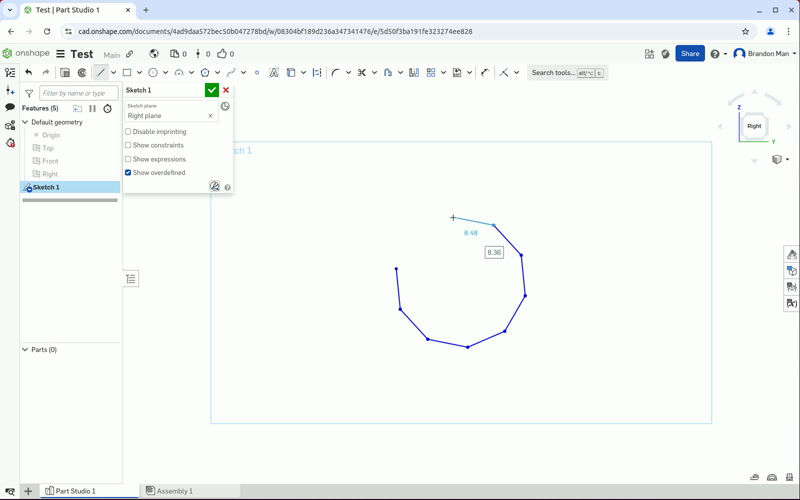
key_up(shift)
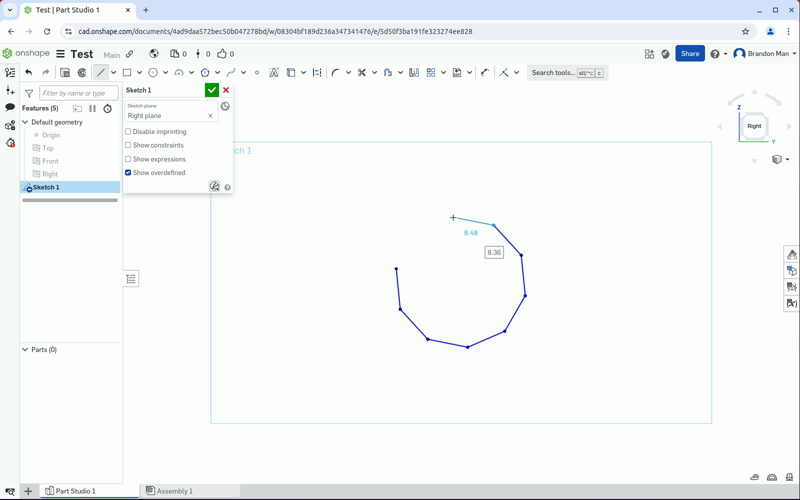
key_down(shift)
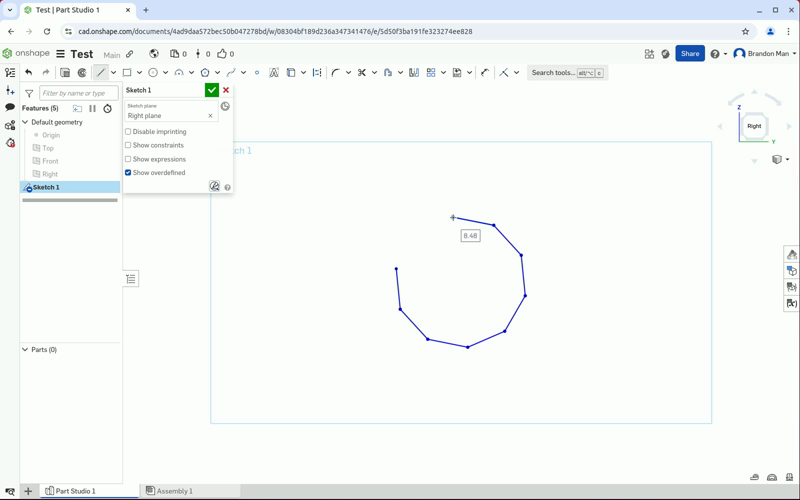
mouse_move(483, 217)
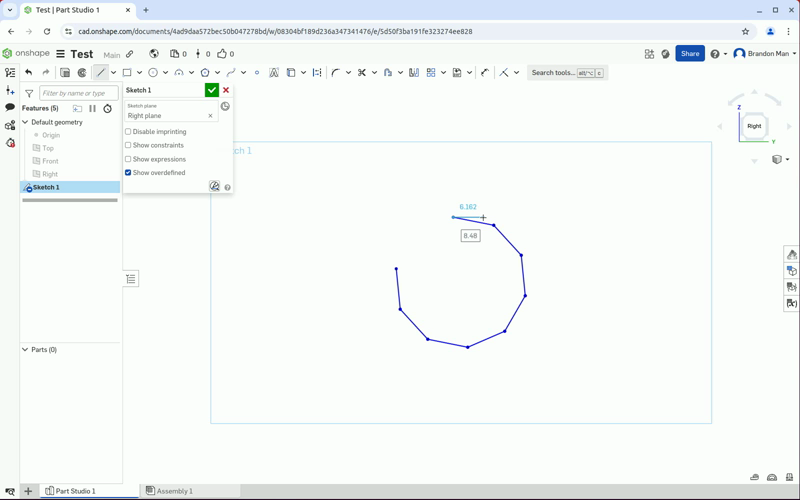
mouse_move(416, 233)
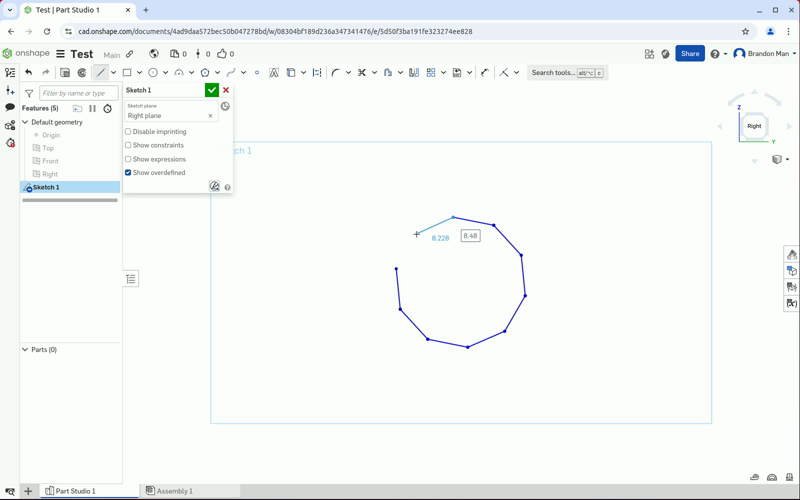
click(416, 233)
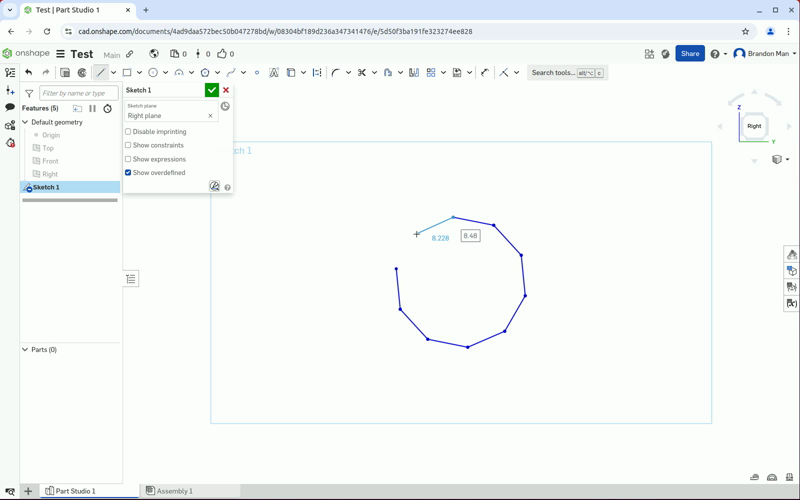
key_up(shift)
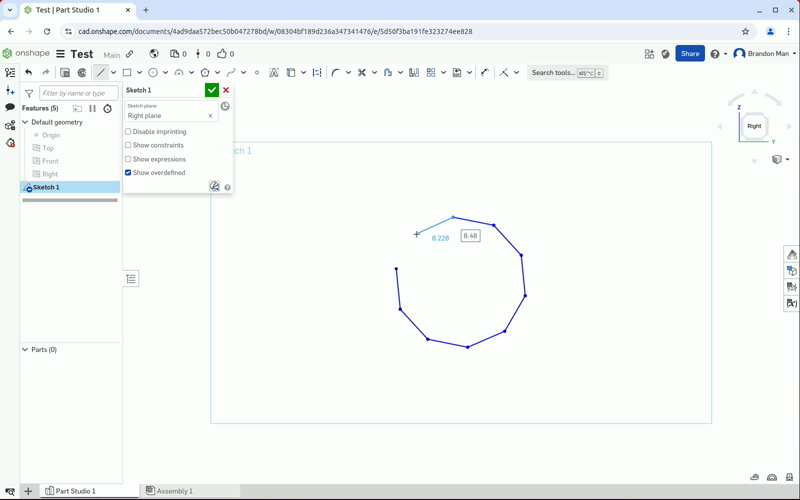
mouse_move(446, 233)
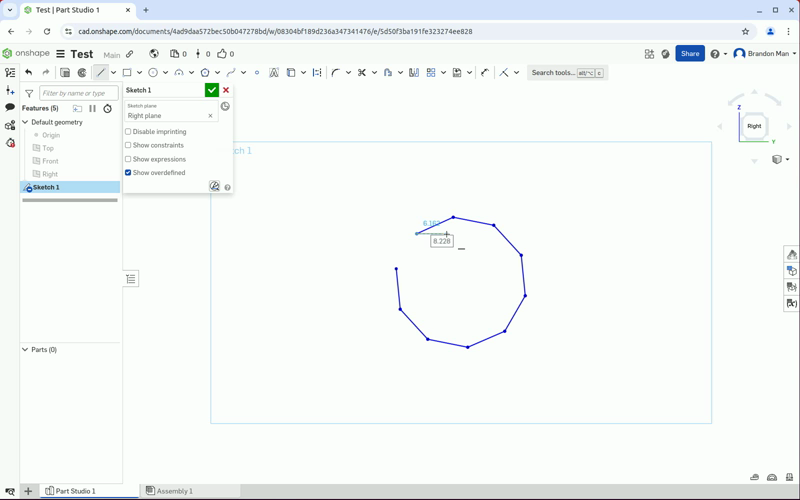
key_down(shift)
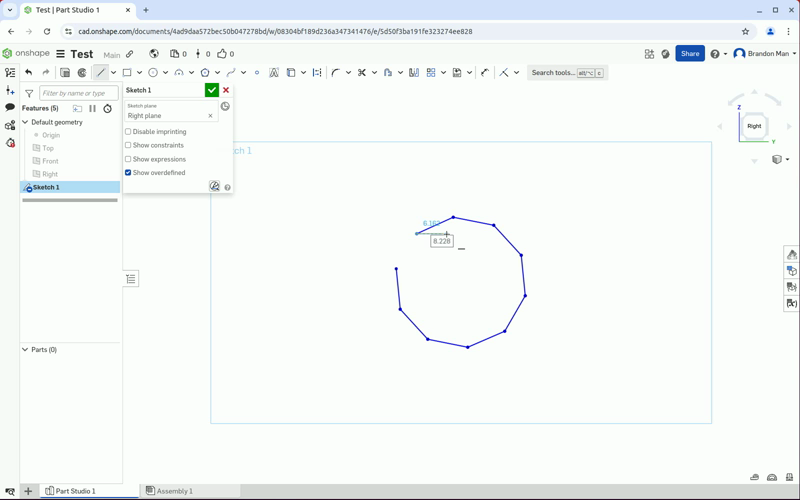
mouse_move(396, 268)
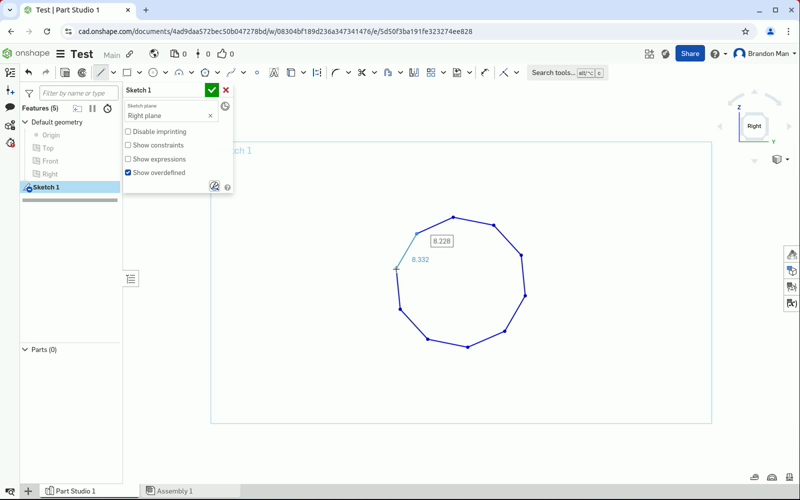
key_up(shift)
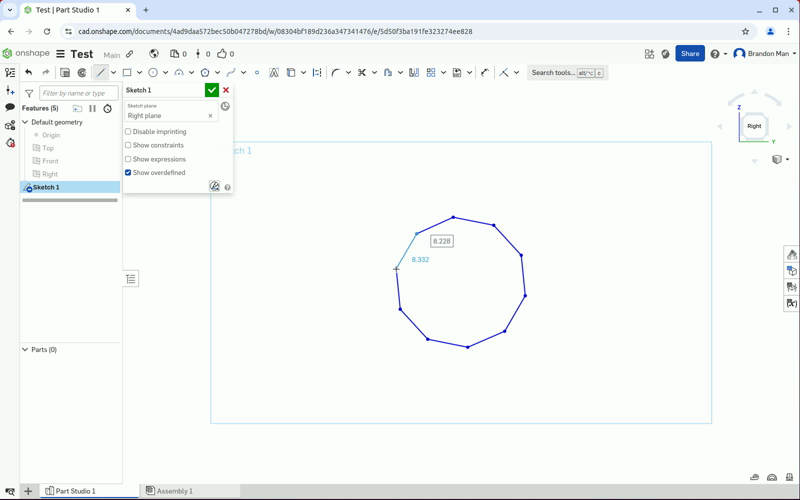
click(396, 268)
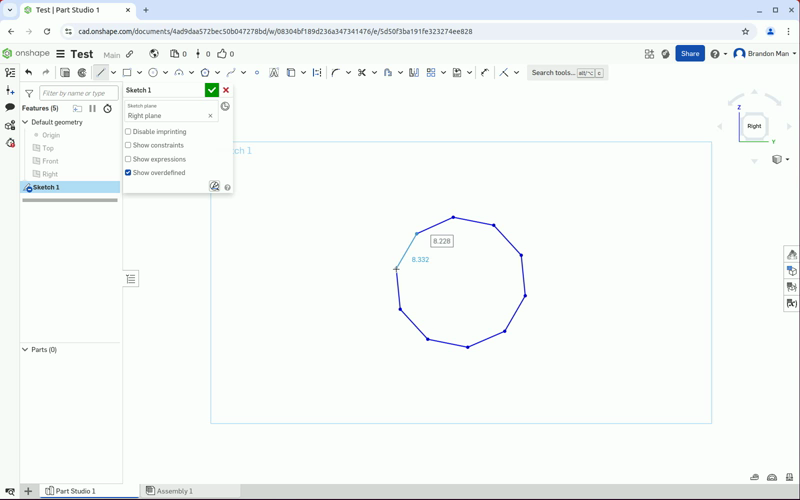
key(esc)
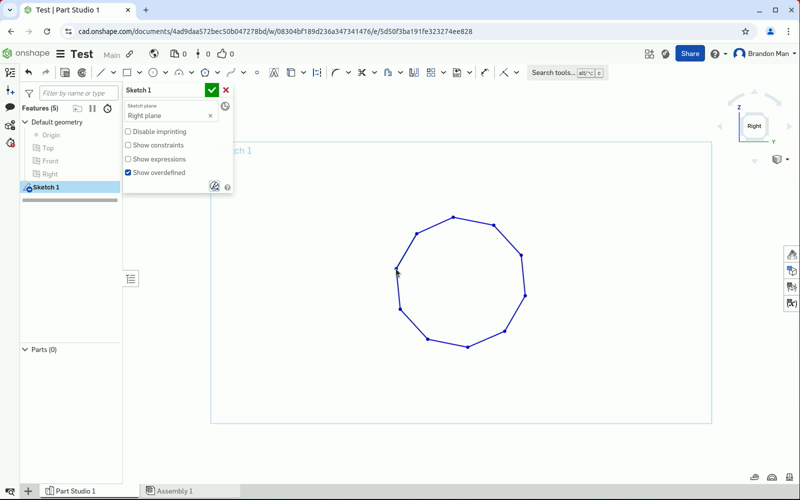
mouse_move(464, 333)
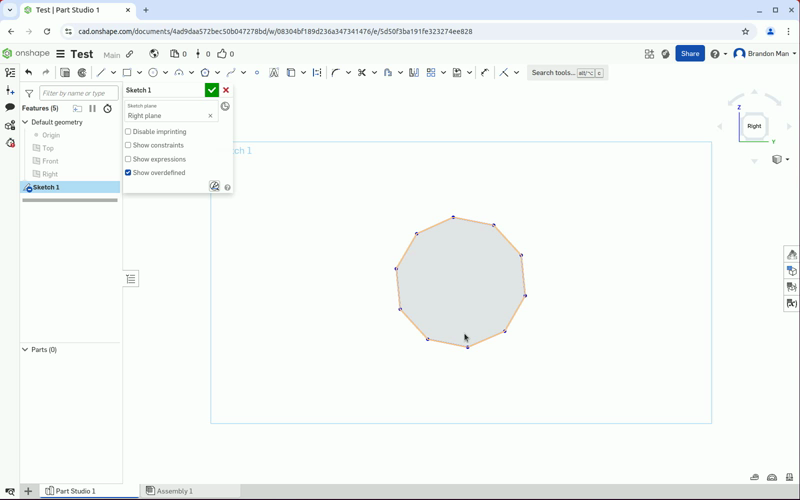
click(464, 333)
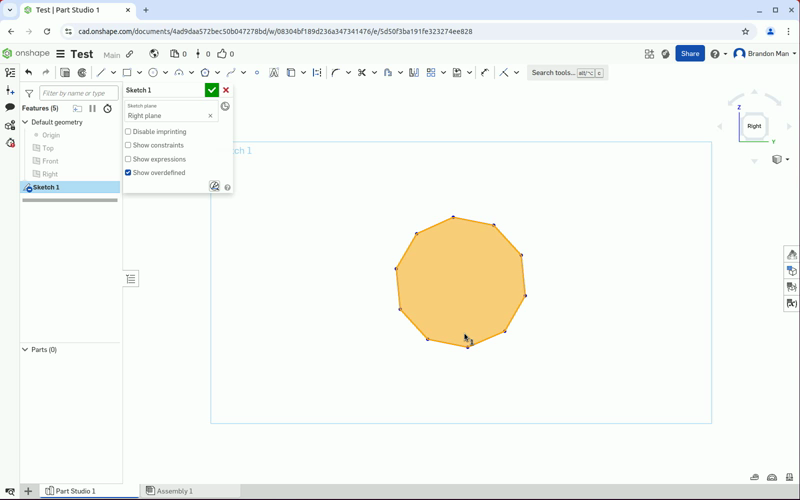
mouse_move(73, 352)
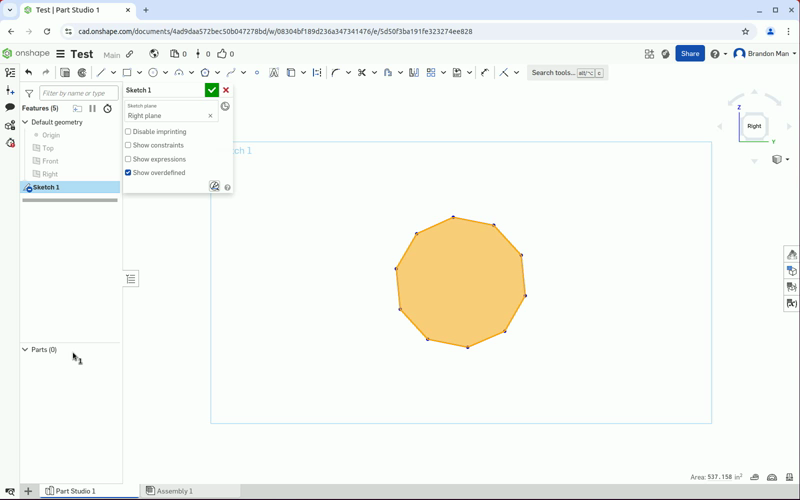
key(shift+y)
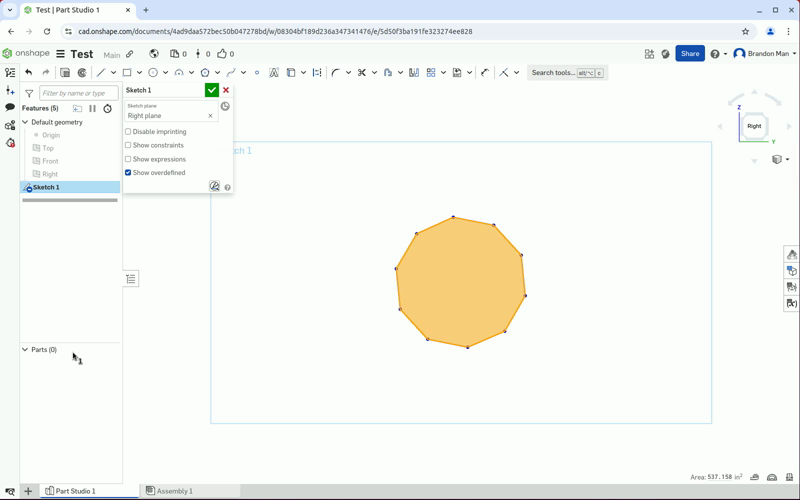
key(shift+e)
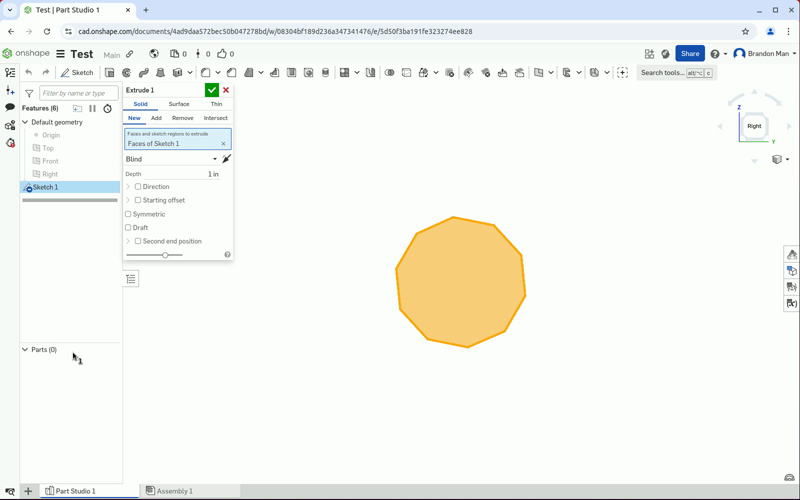
mouse_move(143, 106)
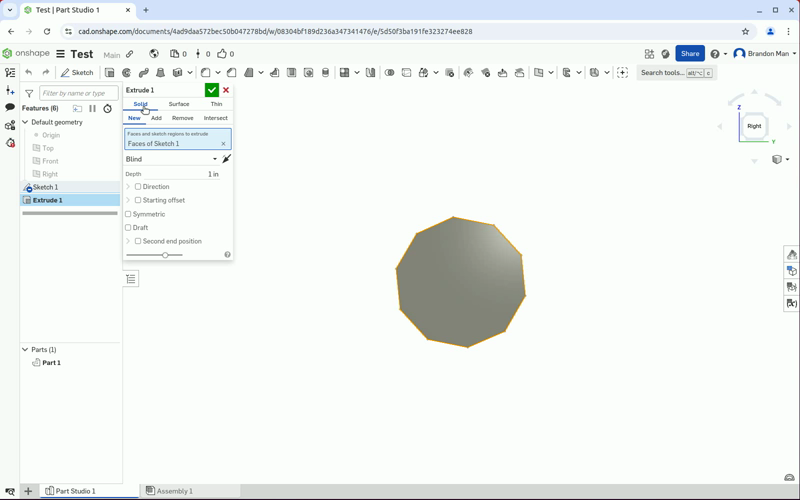
click(143, 106)
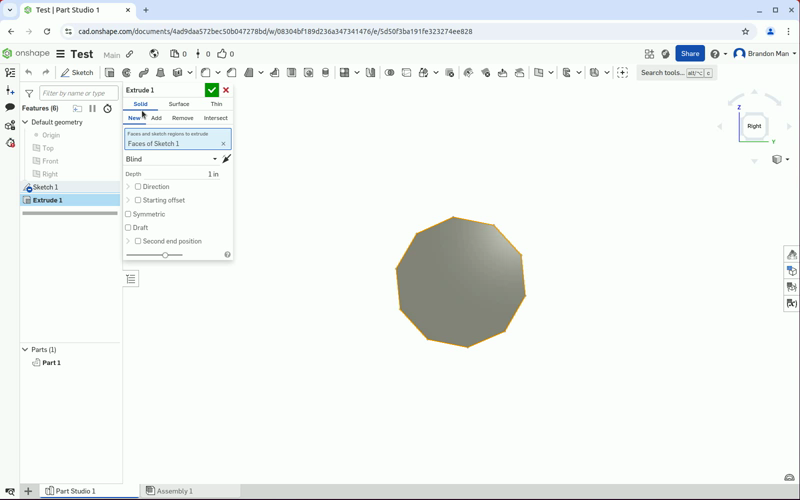
mouse_move(137, 120)
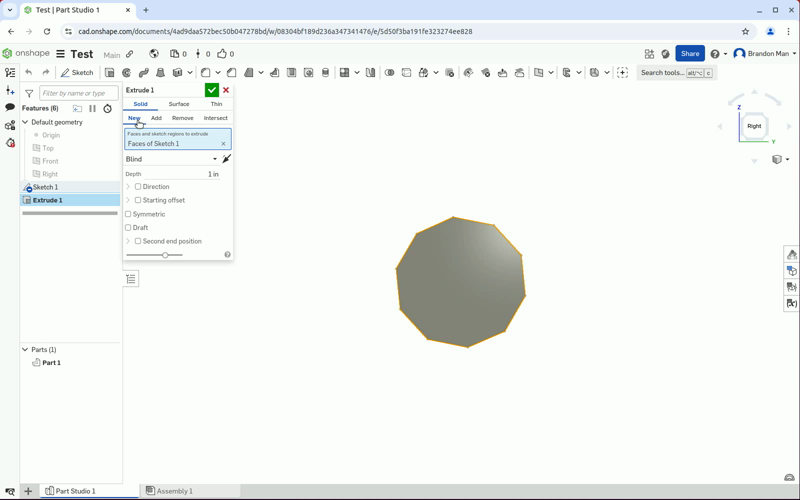
click(137, 120)
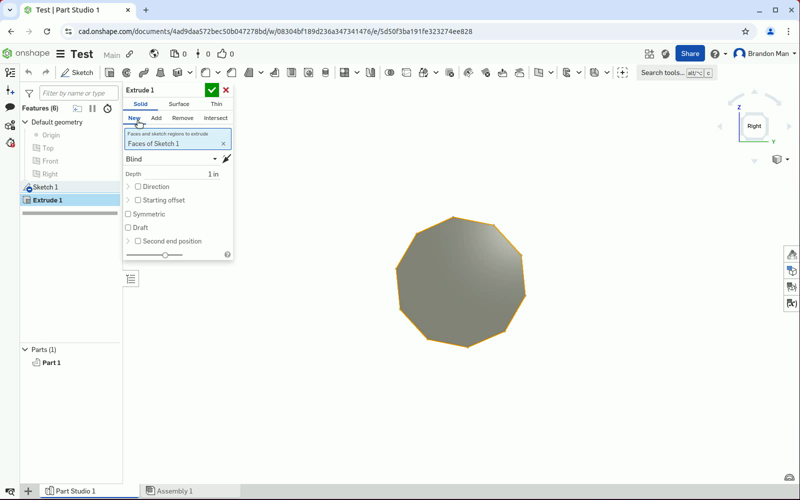
key(tab, 4)
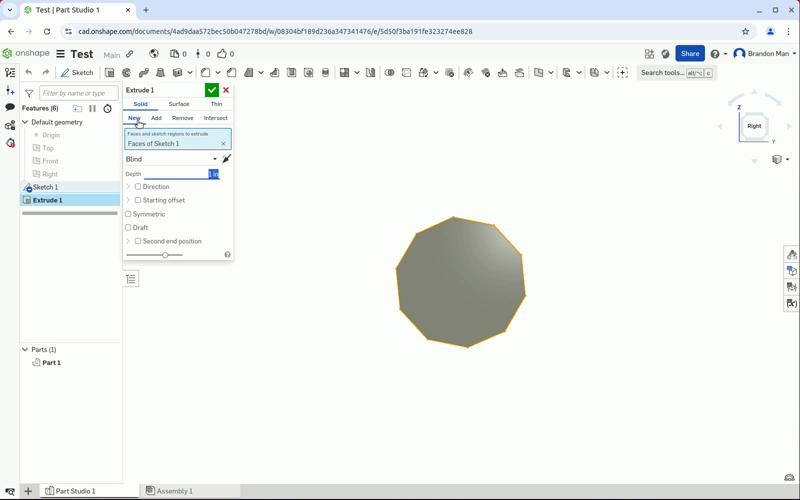
text(5.055)
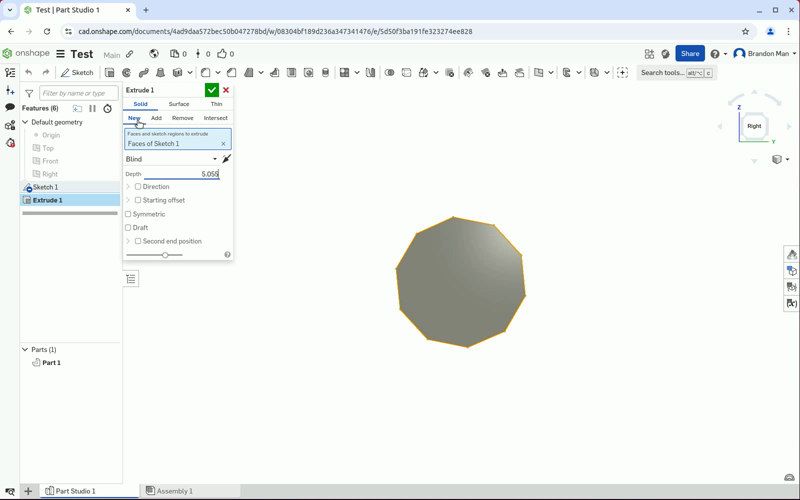
key(enter)
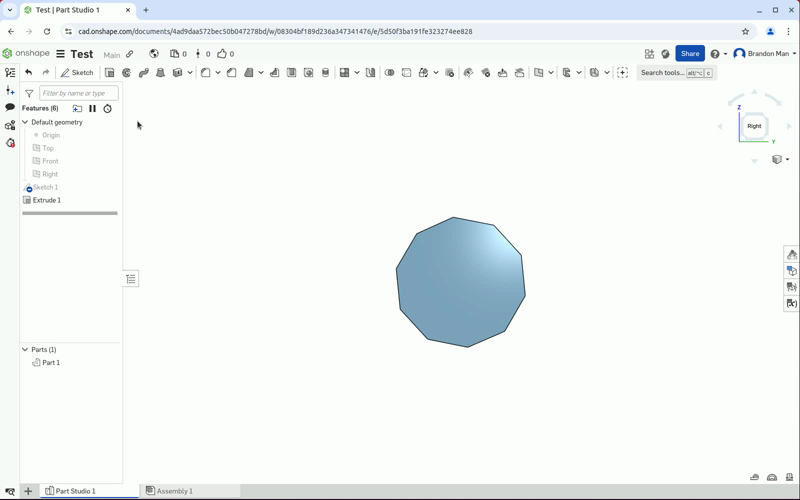
key(shift+h)
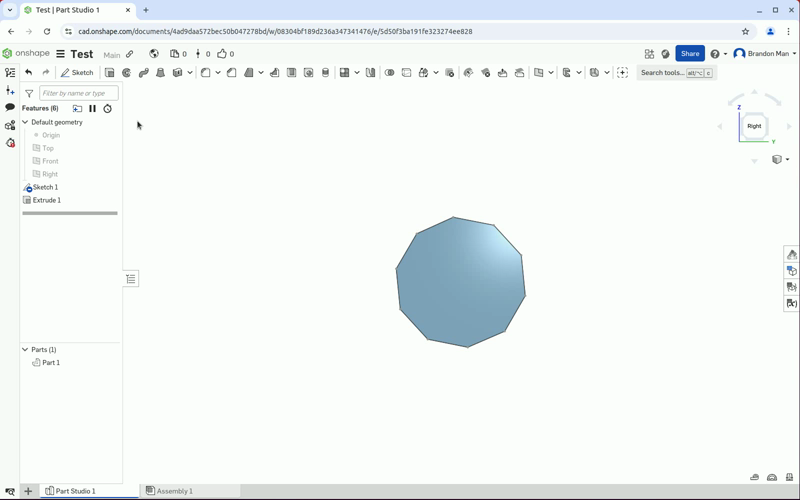
key(shift+h)
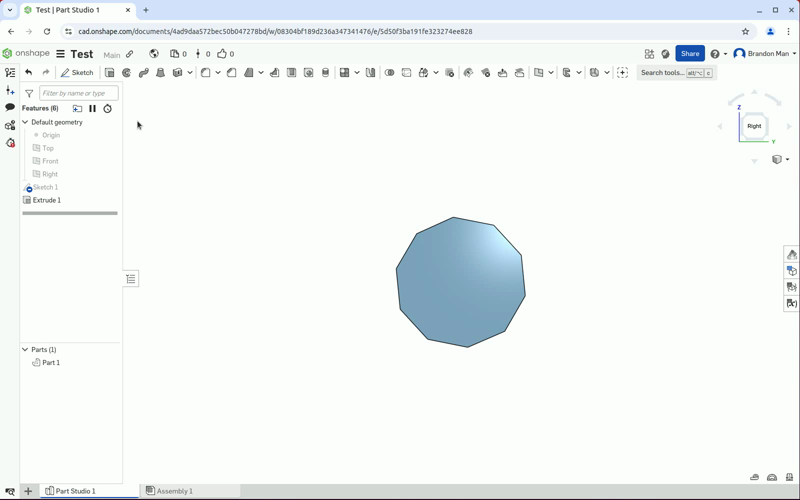
mouse_move(73, 189)
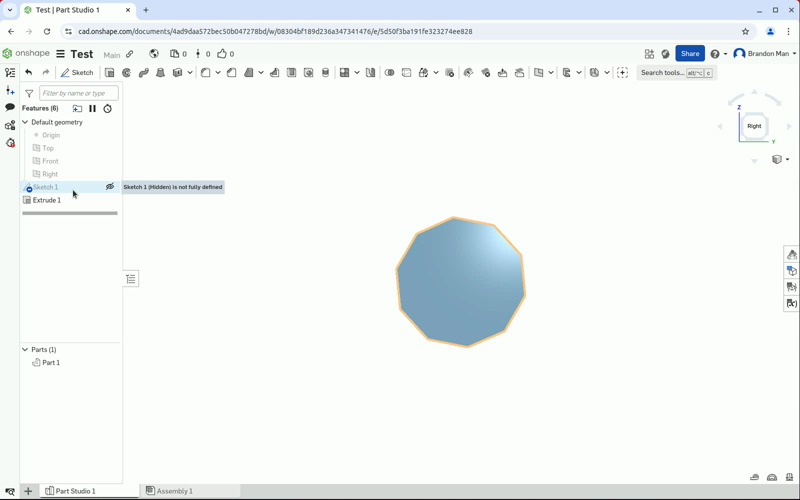
click(73, 189)
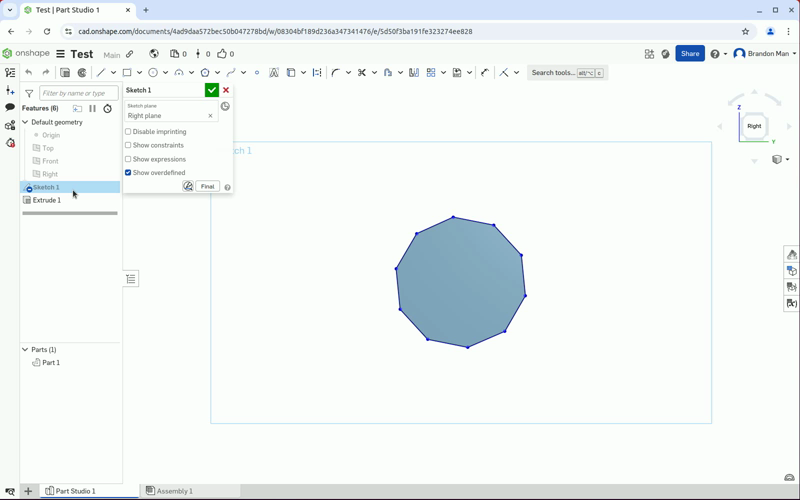
mouse_move(229, 92)
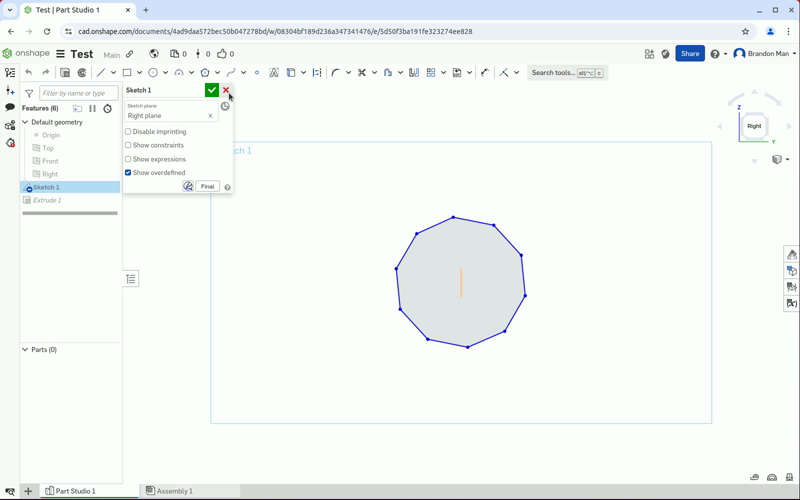
click(229, 92)
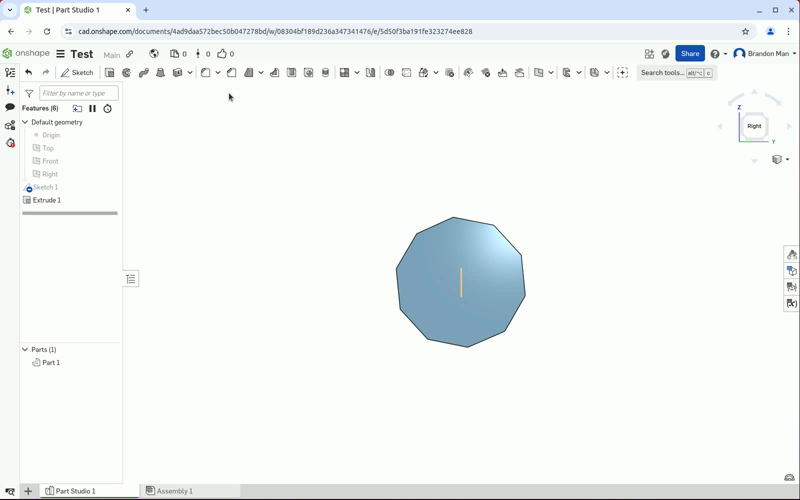
mouse_move(541, 75)
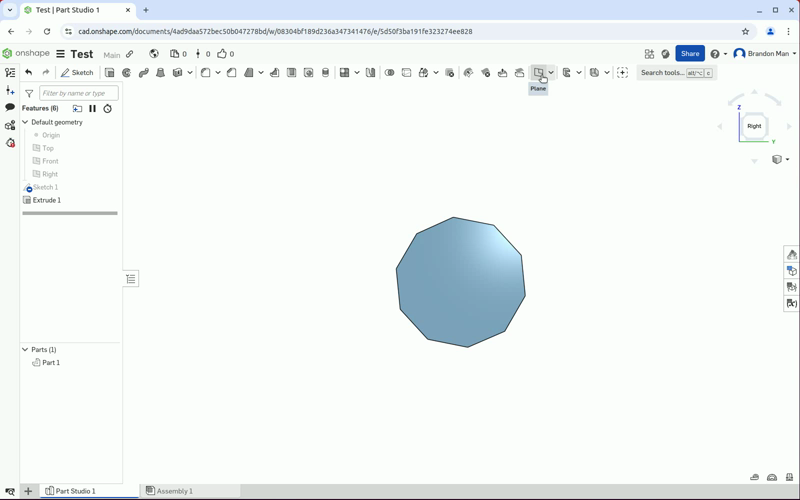
click(541, 75)
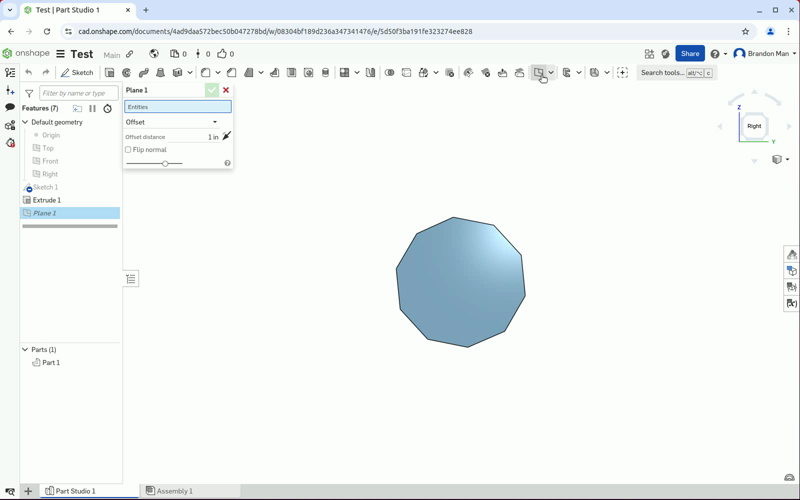
mouse_move(73, 176)
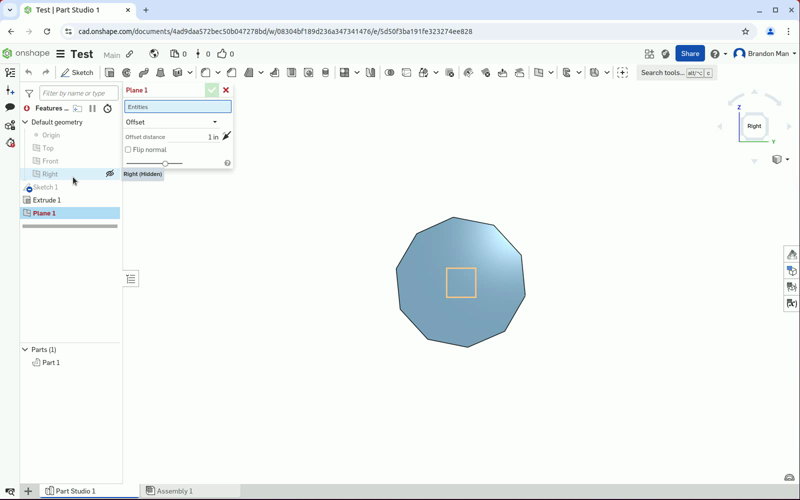
click(73, 176)
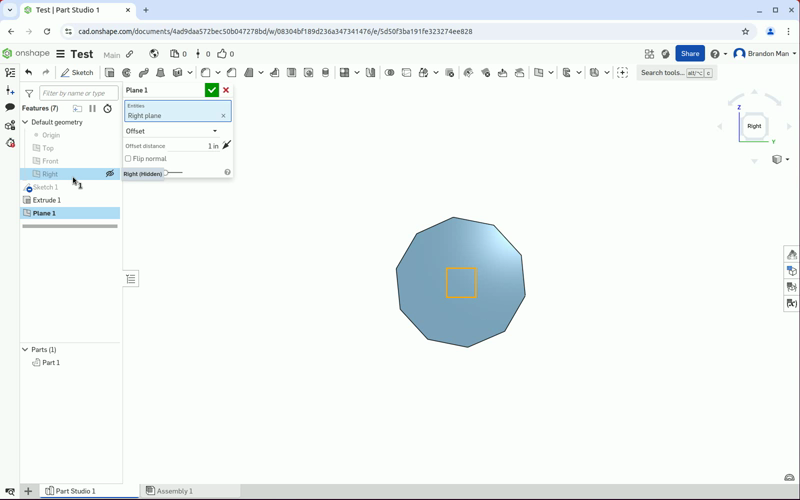
key(tab, 2)
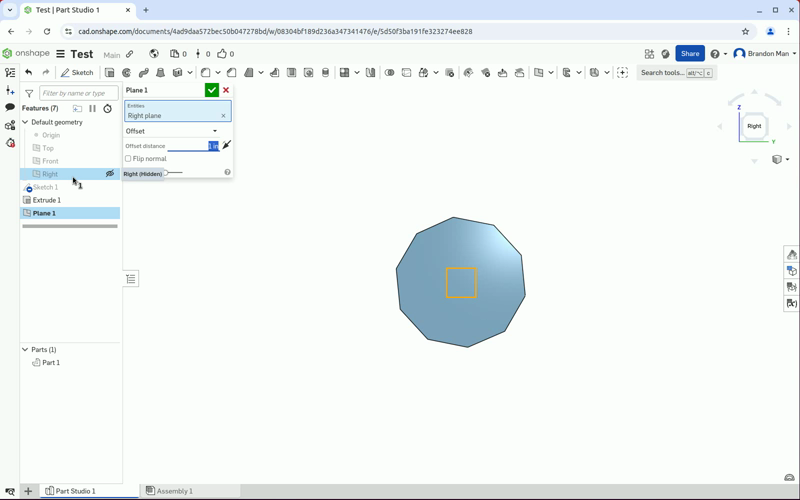
text(5.053)
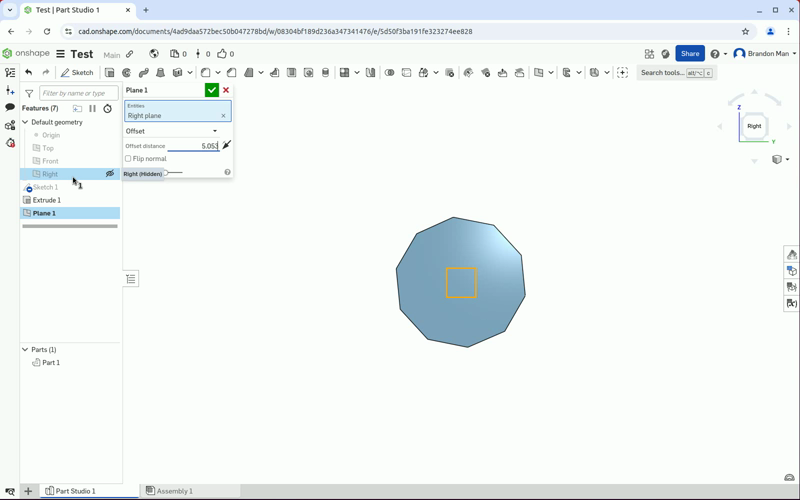
key(enter, 2)
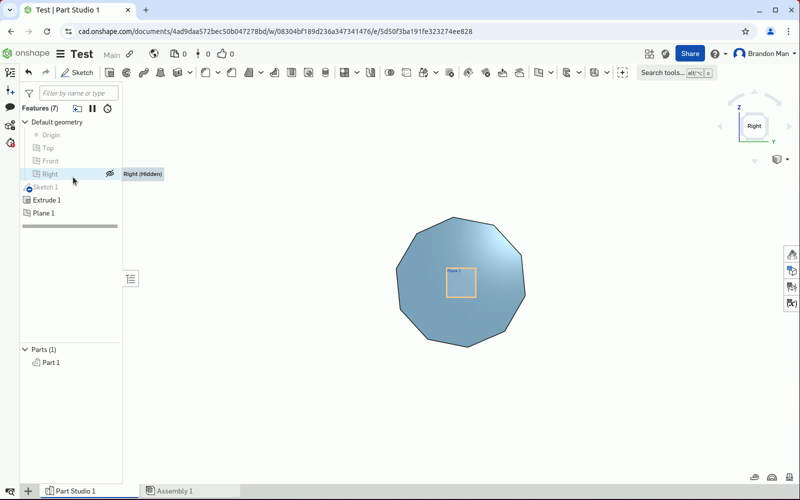
key(shift+s)
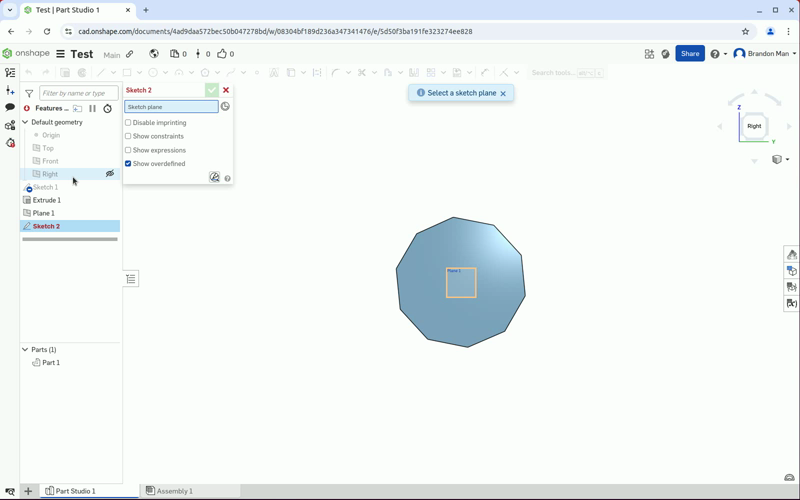
mouse_move(73, 215)
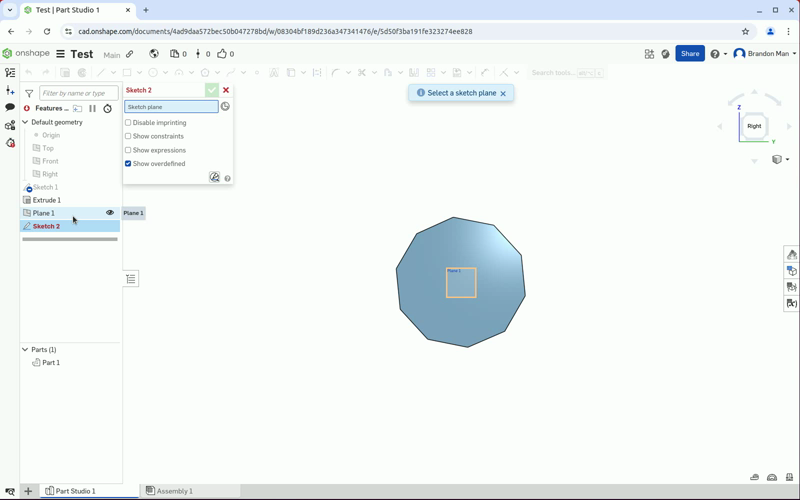
click(73, 215)
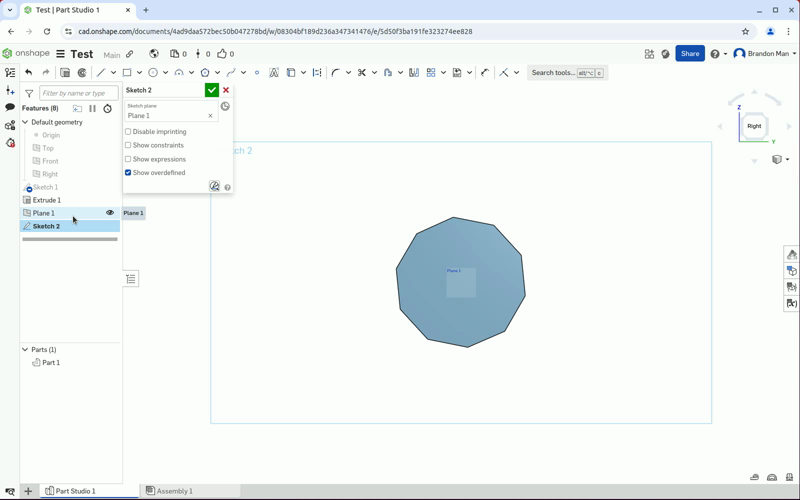
mouse_move(73, 352)
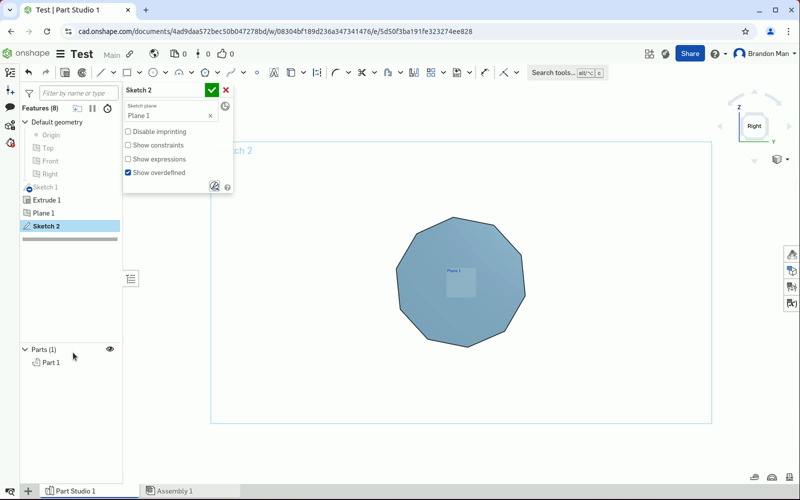
key(y)
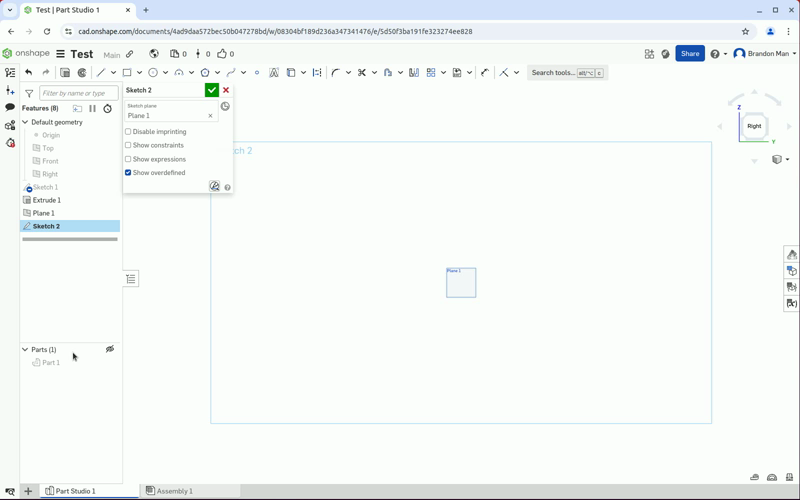
key(c)
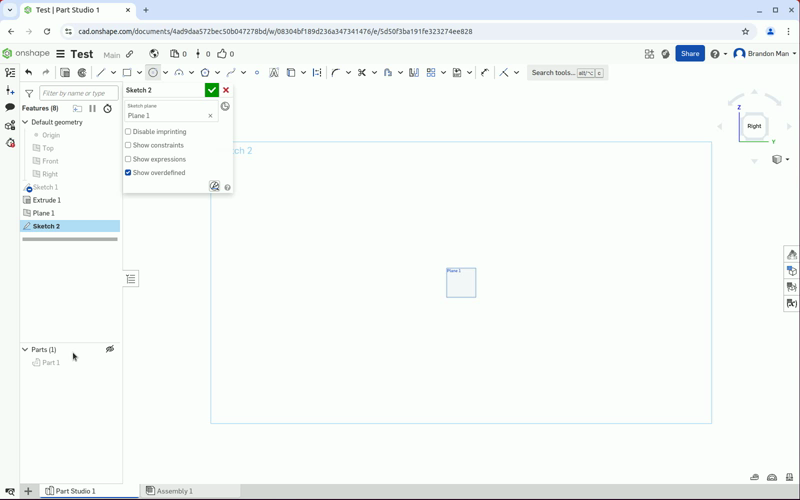
key_down(shift)
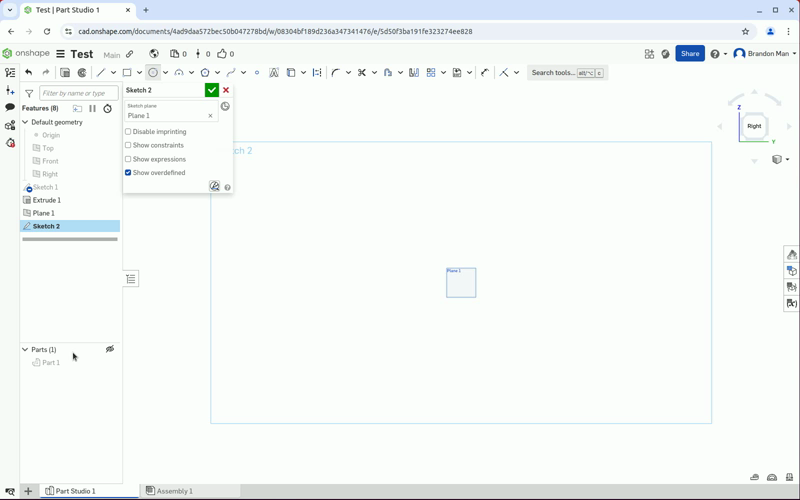
mouse_move(460, 282)
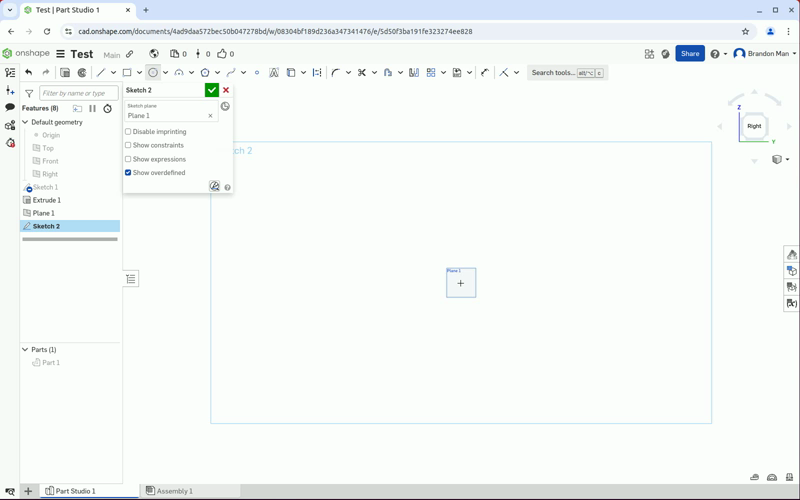
click(460, 282)
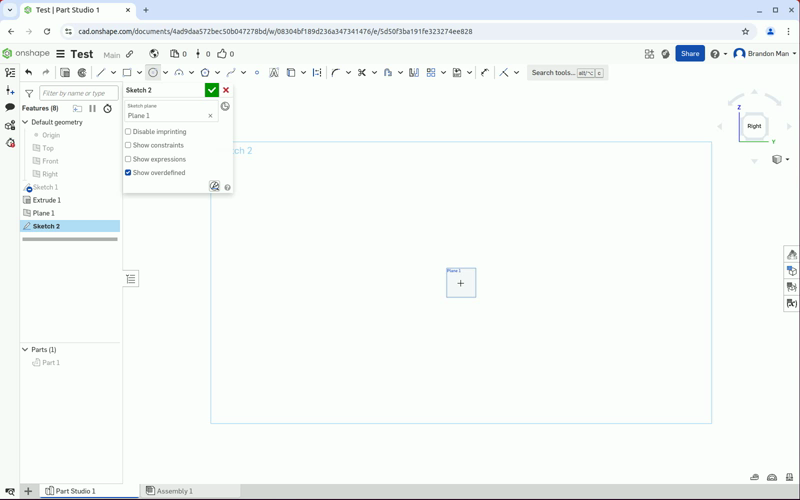
key_up(shift)
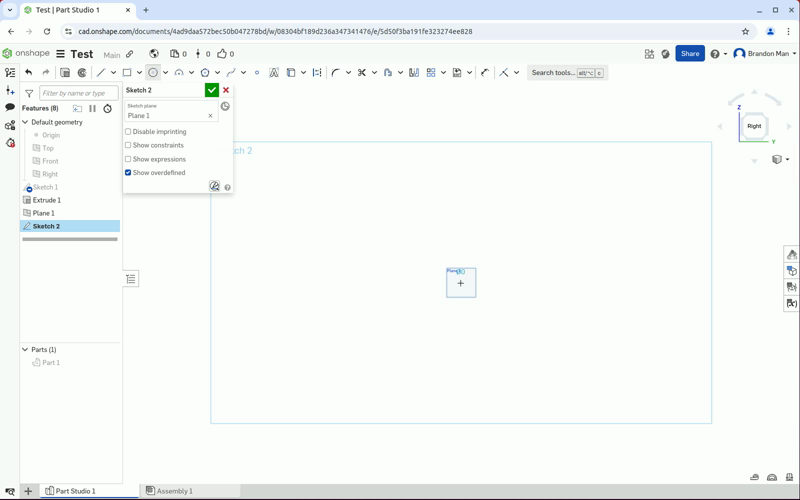
mouse_move(473, 282)
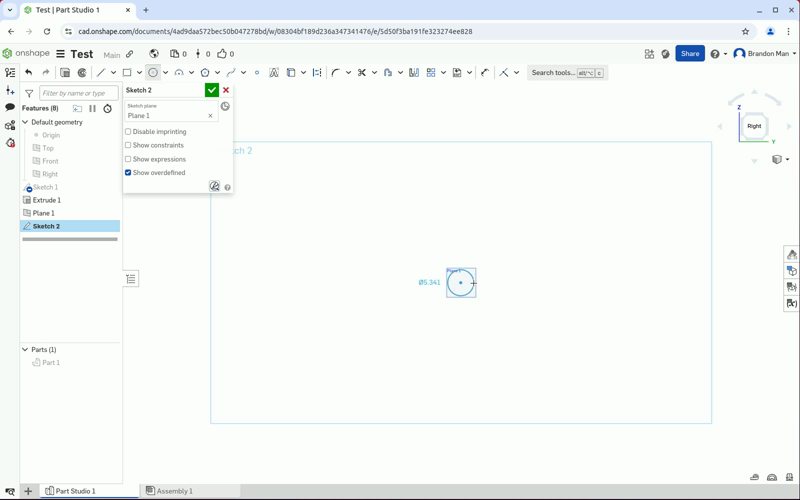
click(473, 282)
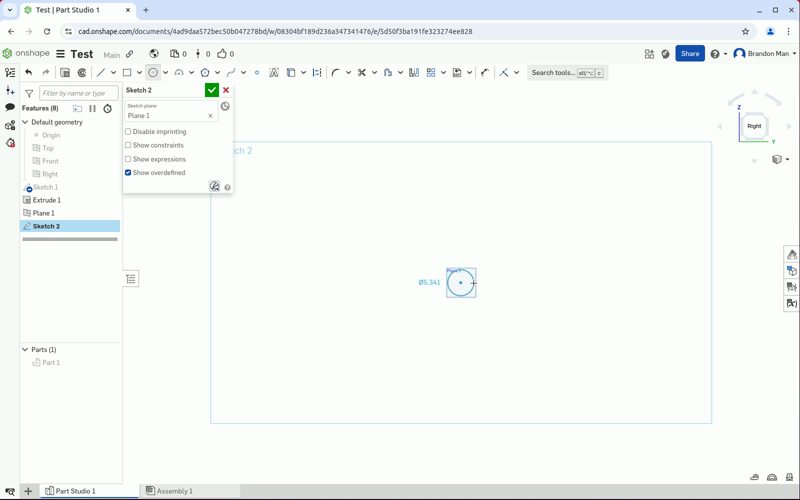
key(esc)
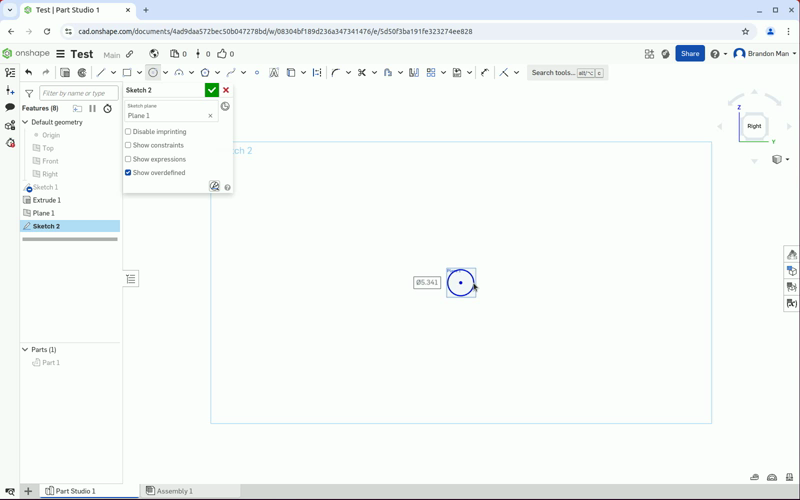
mouse_move(458, 290)
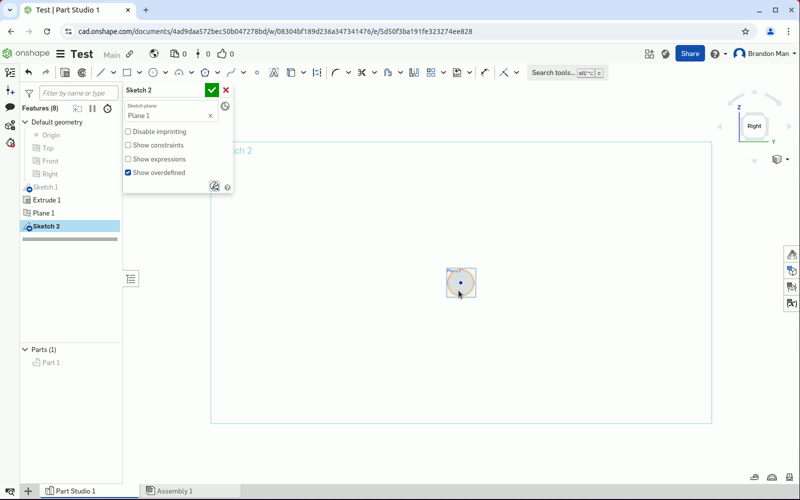
scroll(6)
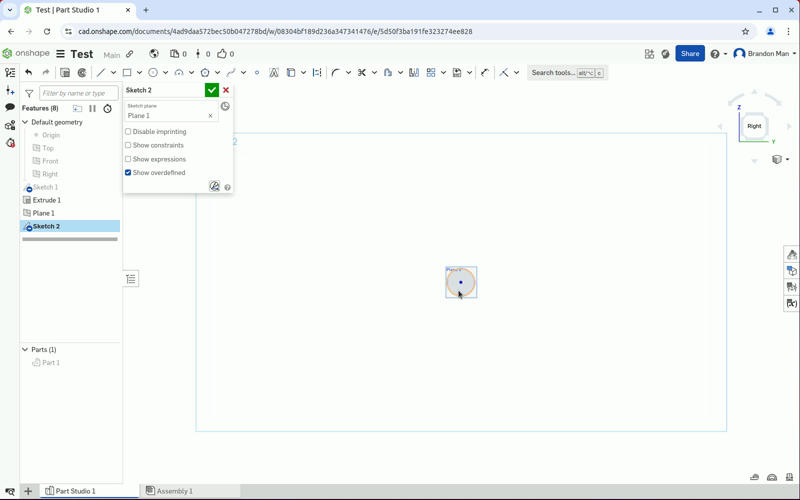
scroll(6)
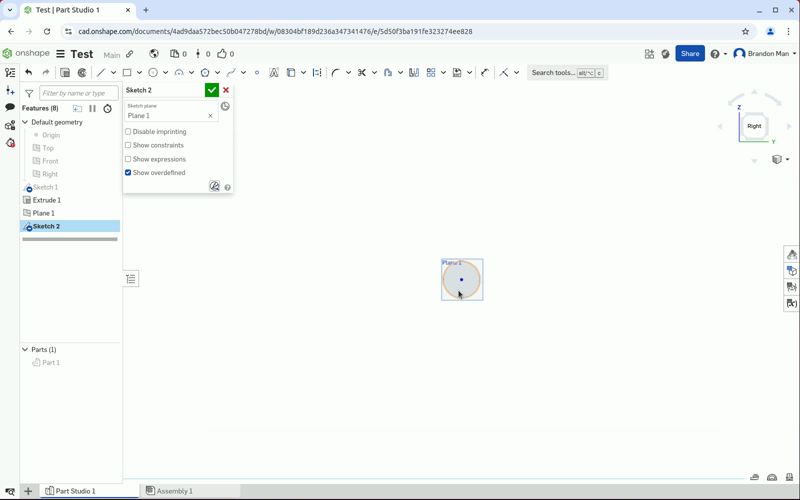
scroll(6)
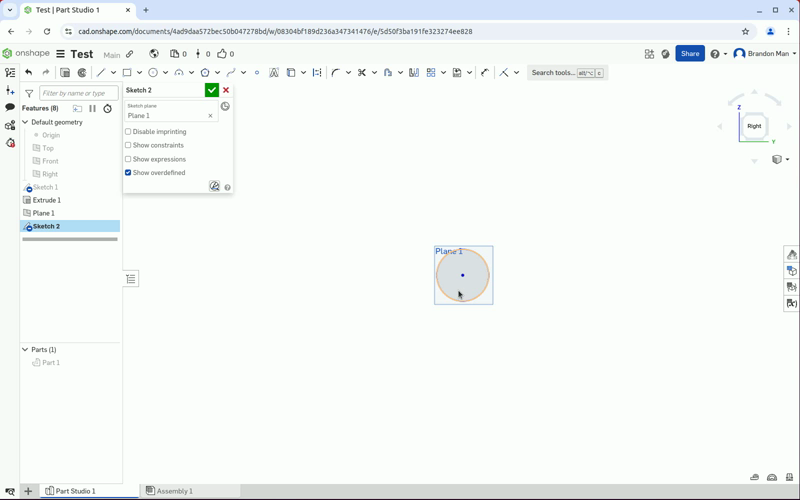
scroll(6)
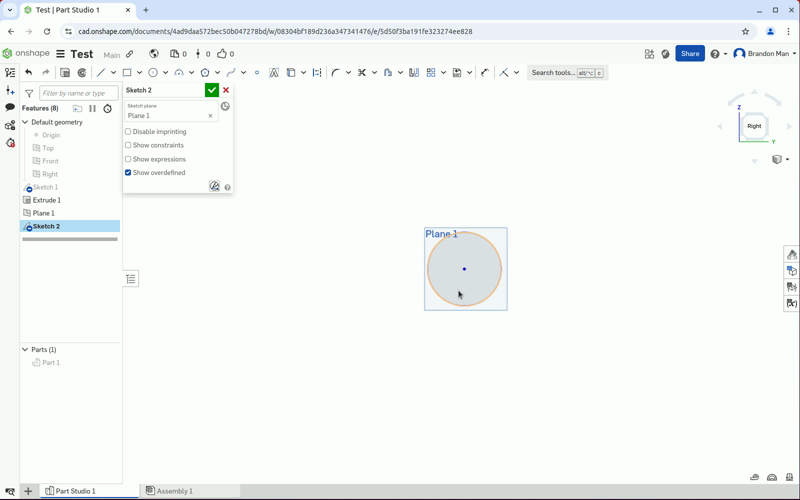
scroll(6)
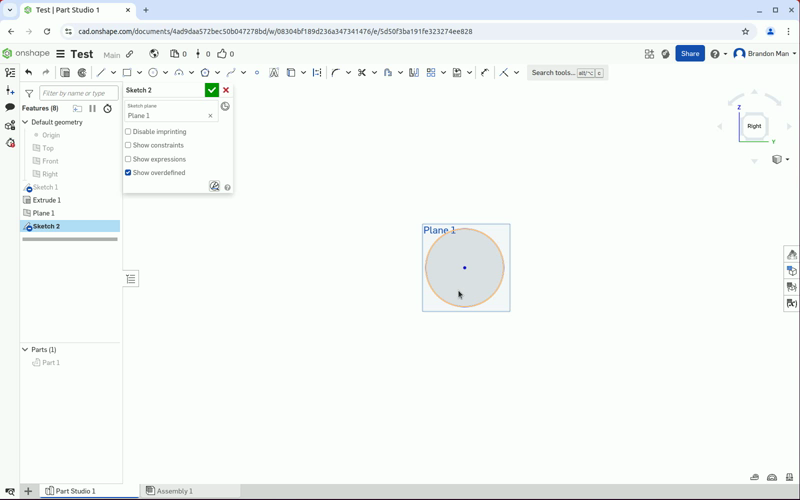
scroll(6)
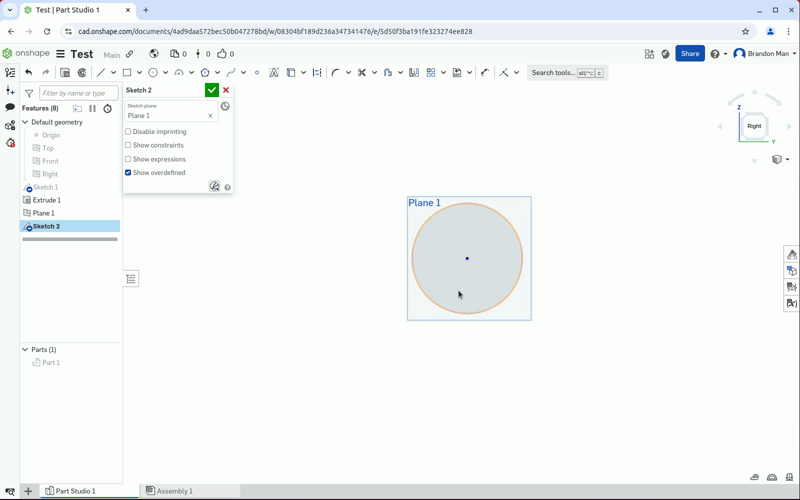
scroll(6)
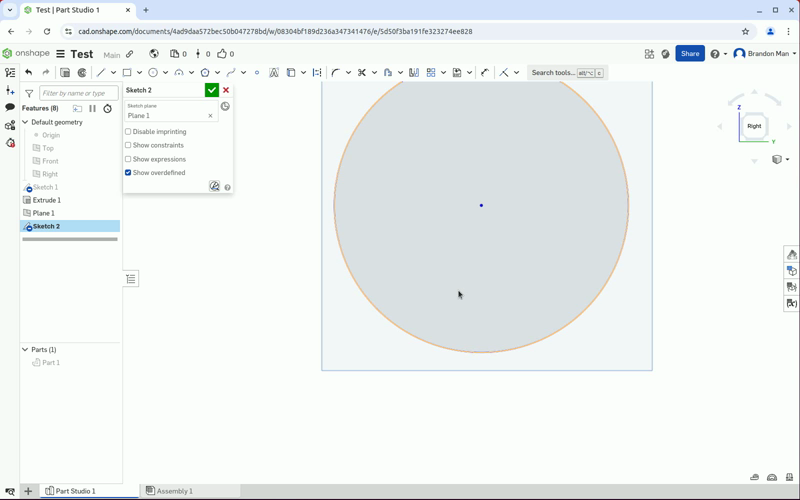
click(458, 290)
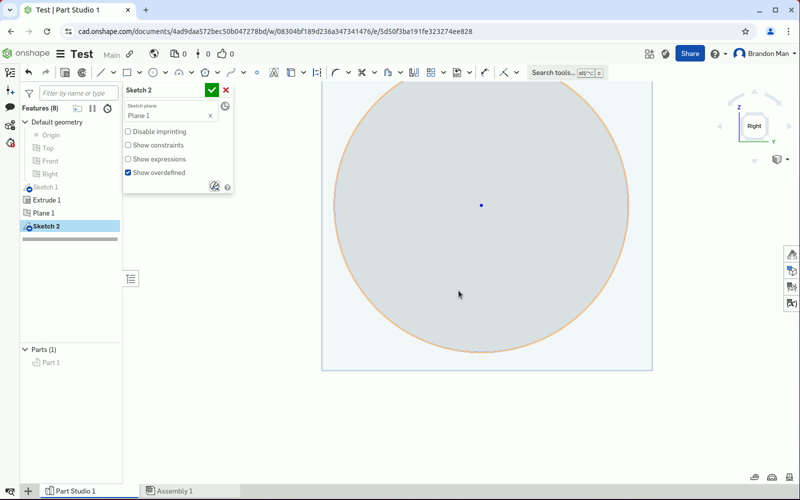
scroll(-6)
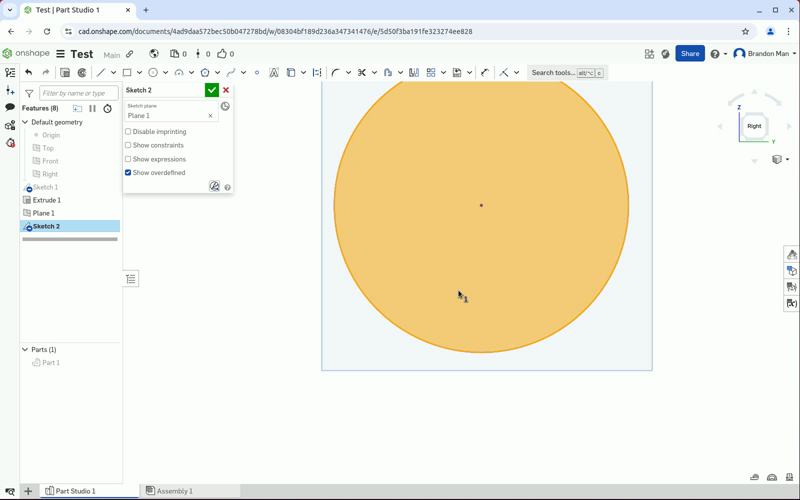
scroll(-6)
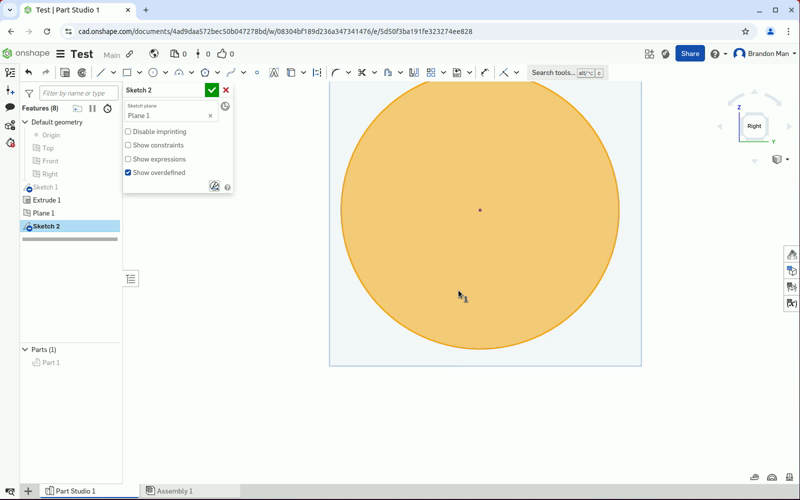
scroll(-6)
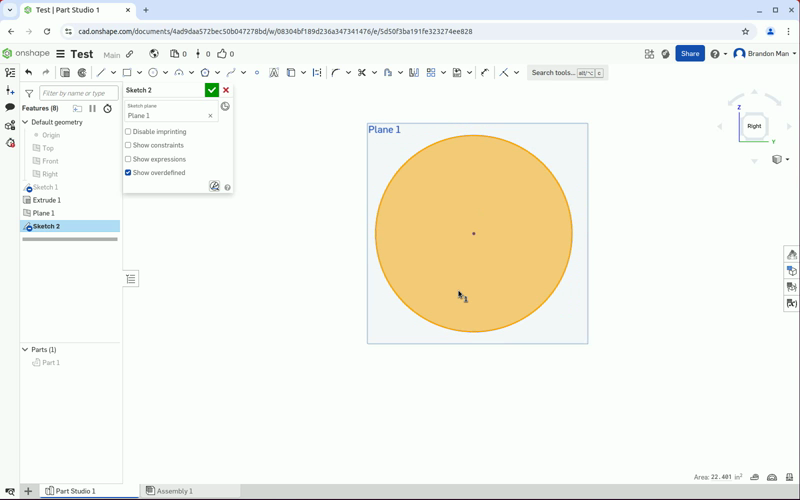
scroll(-6)
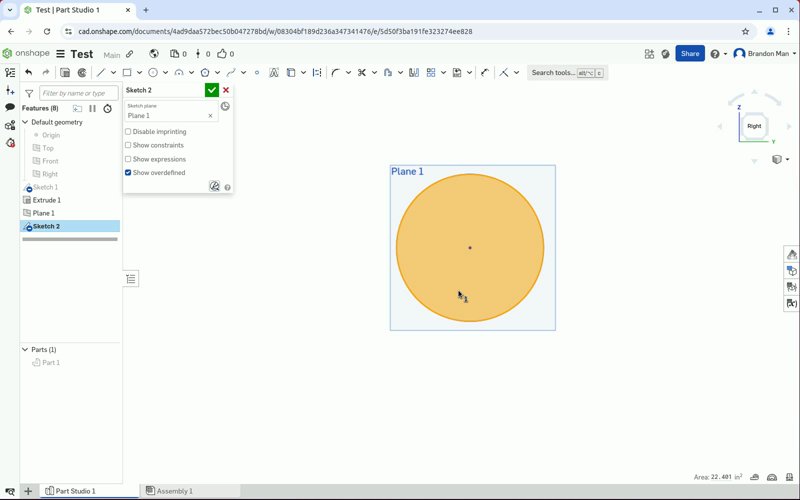
scroll(-6)
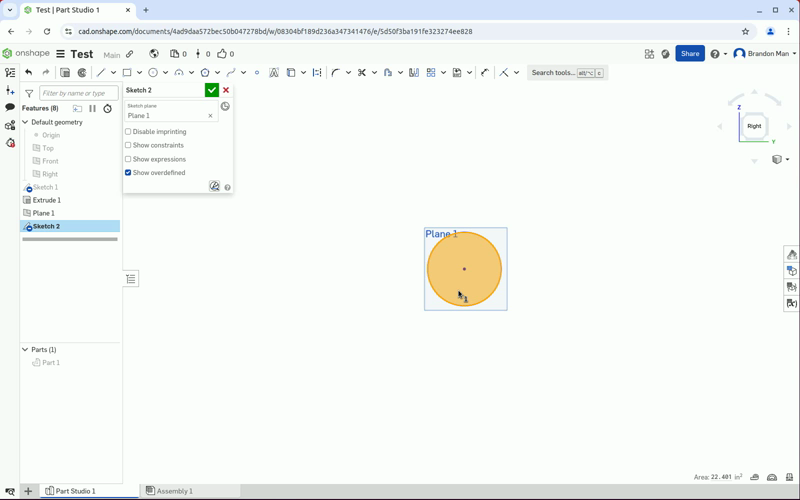
scroll(-6)
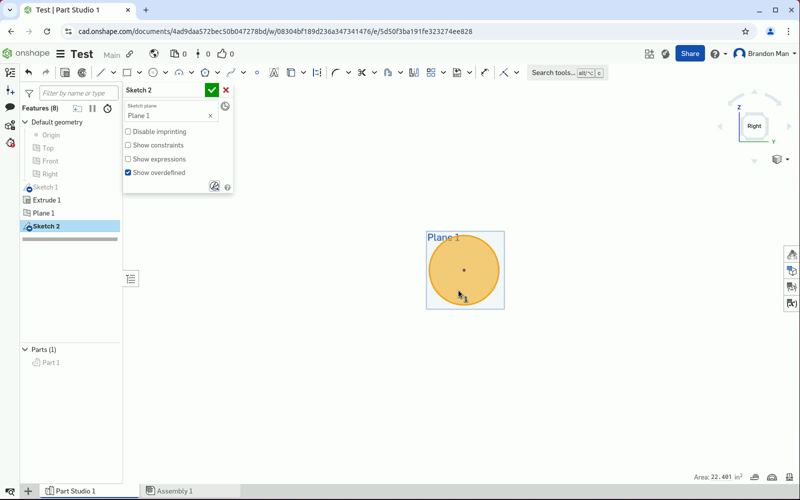
scroll(-6)
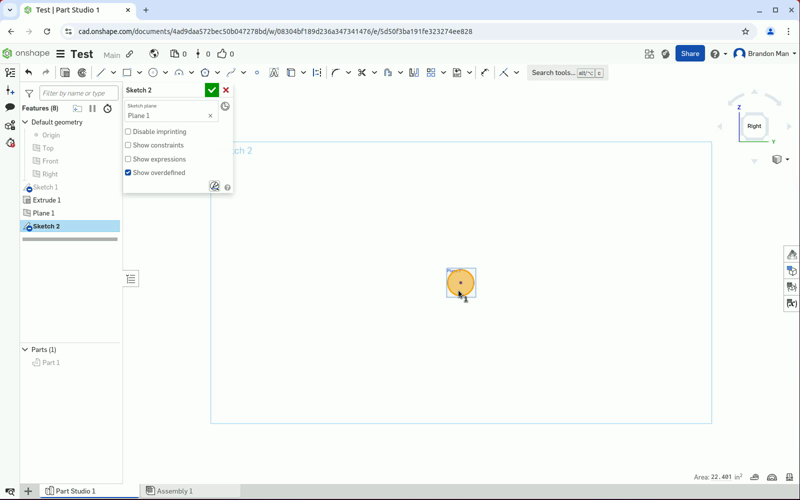
mouse_move(73, 352)
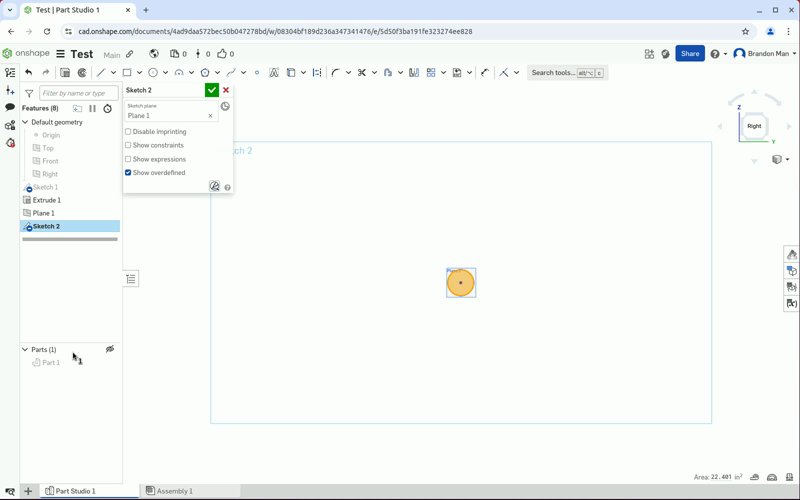
key(shift+y)
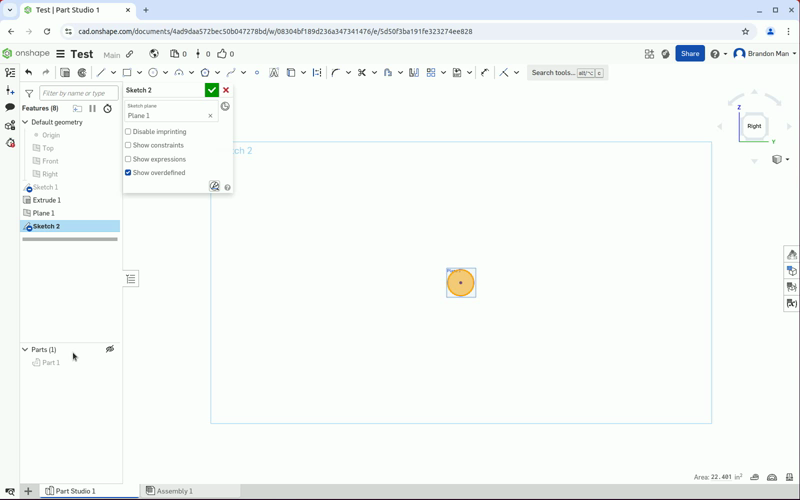
key(shift+e)
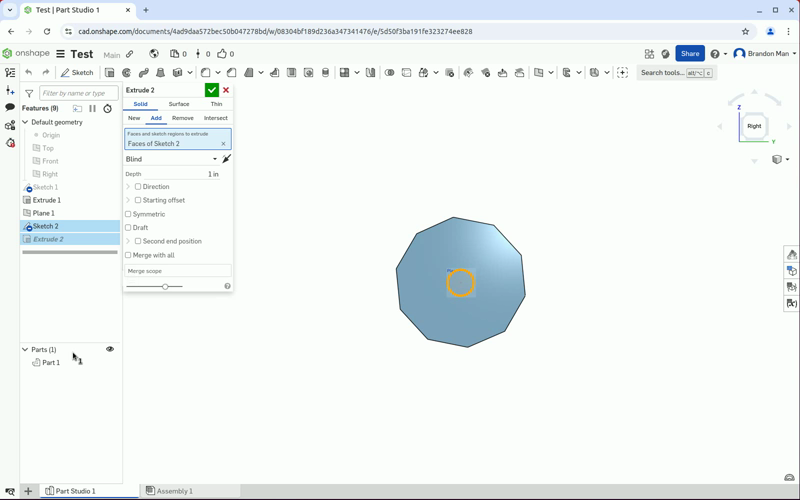
mouse_move(143, 106)
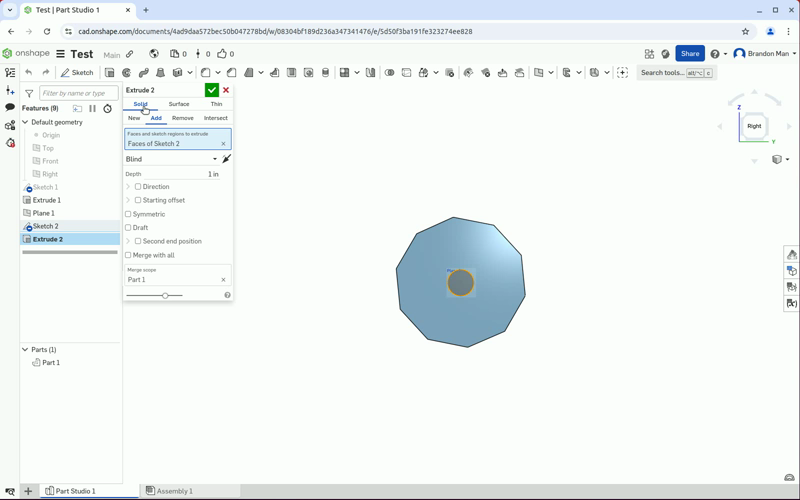
click(143, 106)
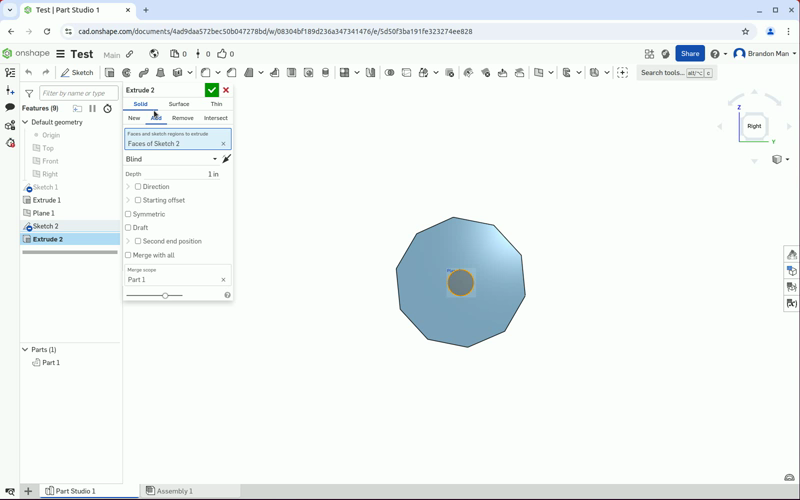
mouse_move(186, 120)
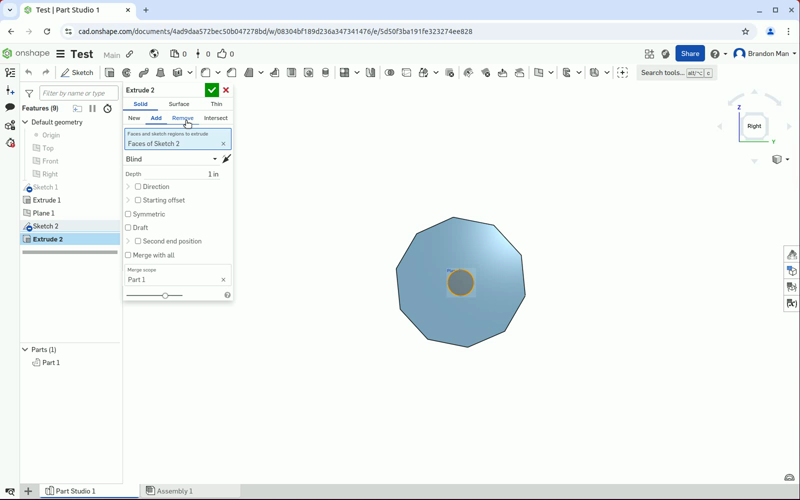
click(186, 120)
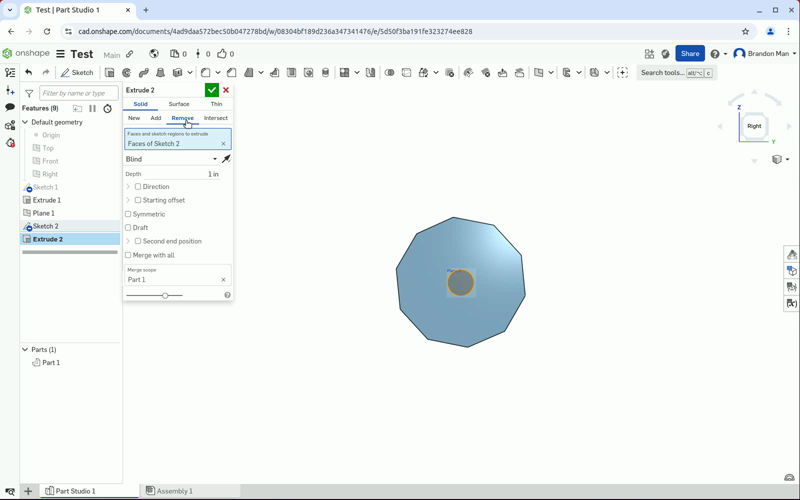
key(tab, 4)
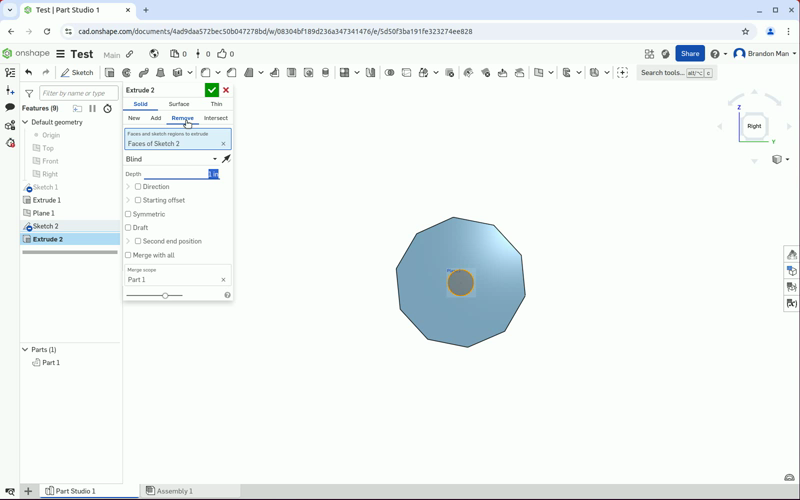
text(8.666)
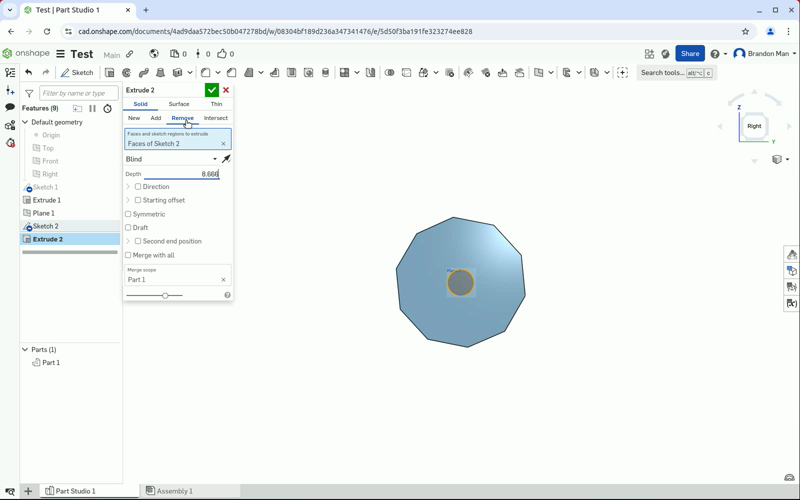
key(tab, 6)
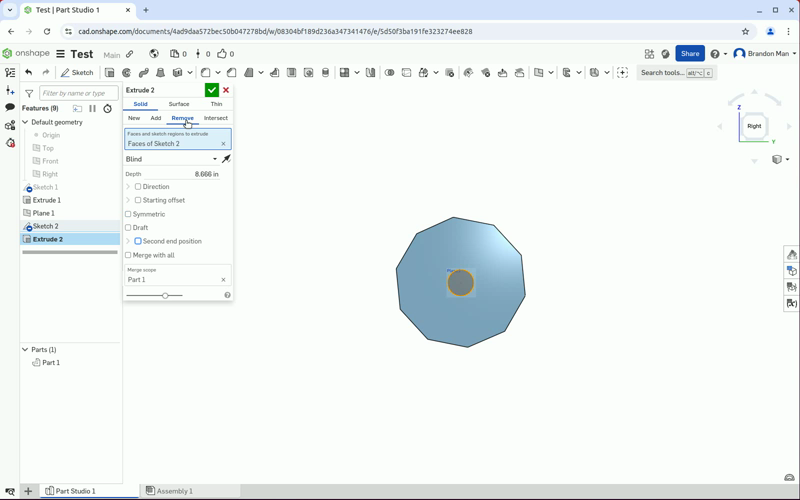
key(space)
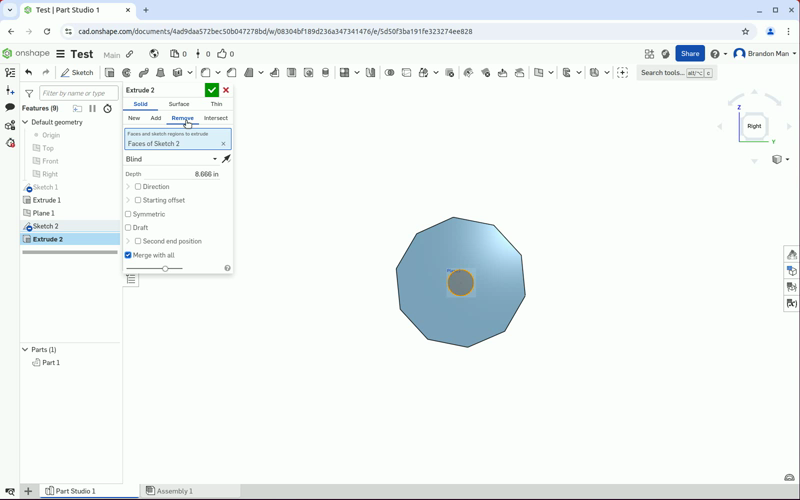
key(enter)
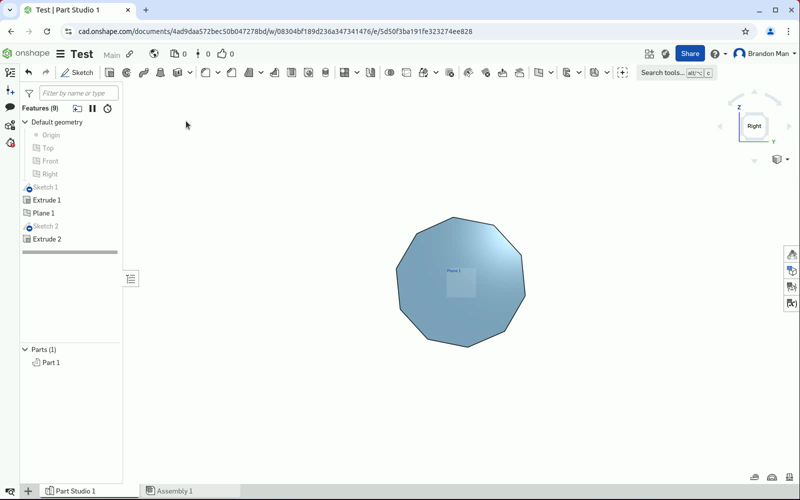
key(shift+h)
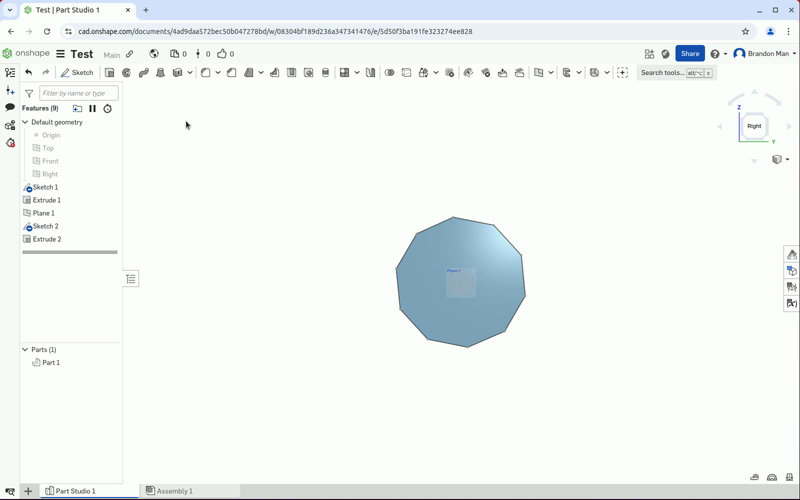
key(shift+h)
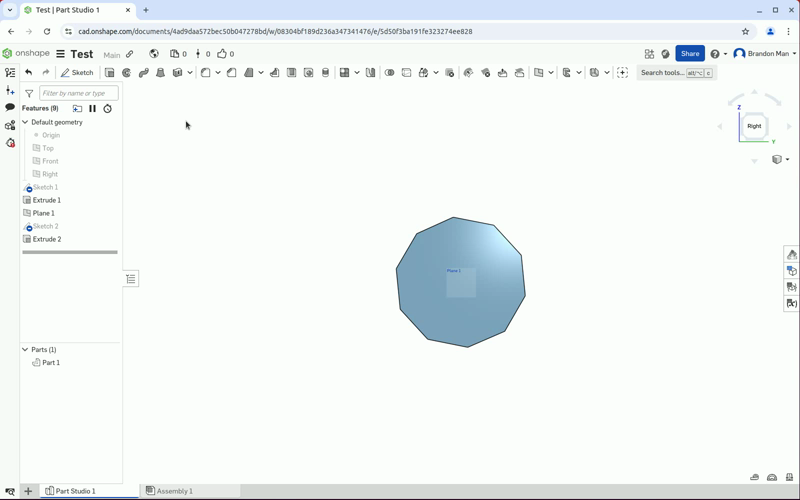
mouse_move(73, 189)
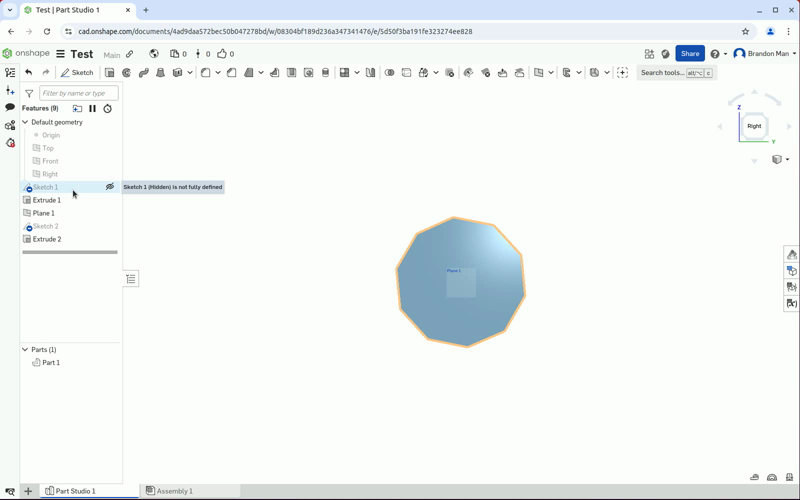
click(73, 189)
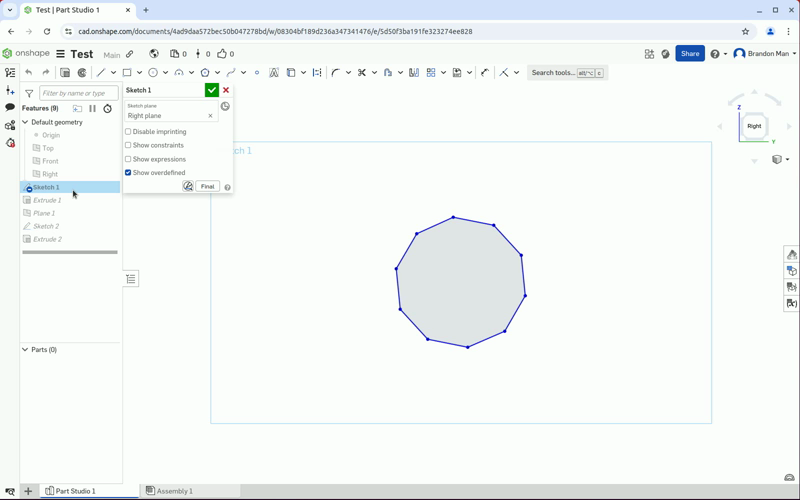
mouse_move(229, 92)
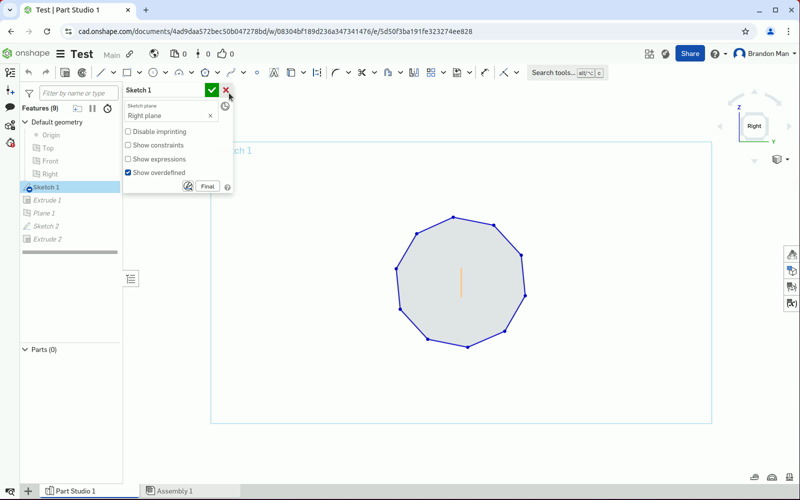
click(229, 92)
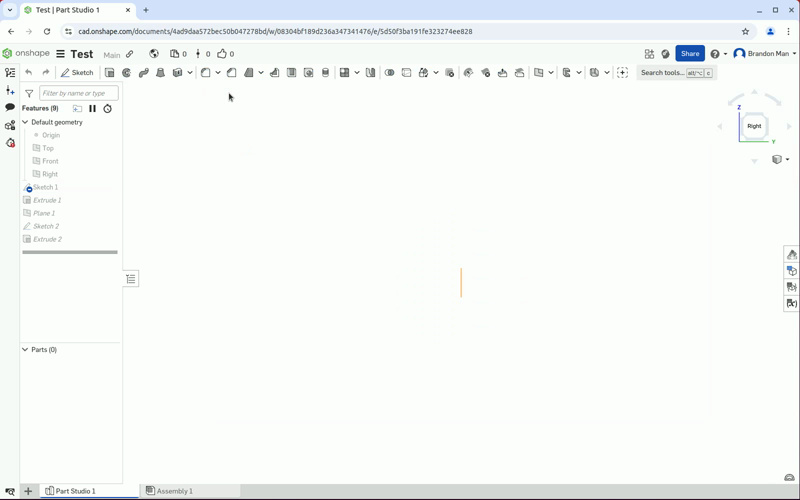
key(shift+s)
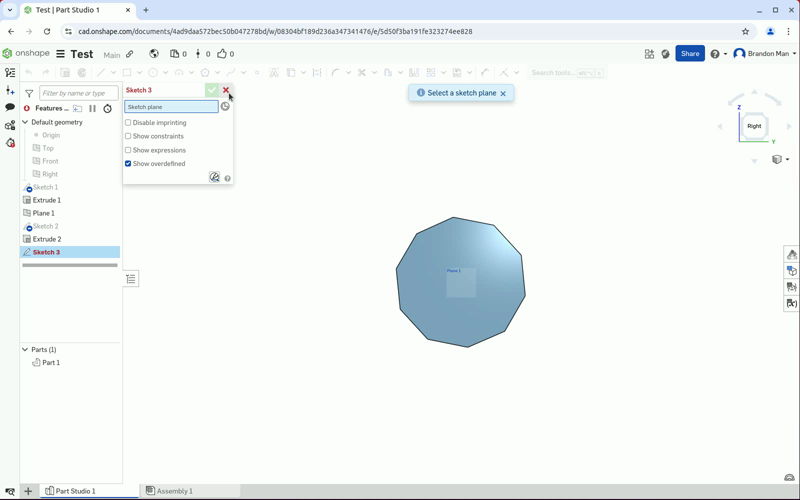
mouse_move(73, 215)
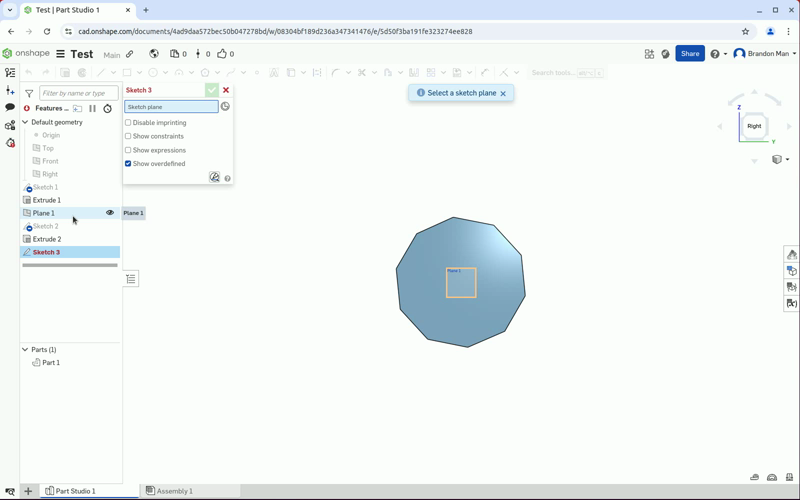
click(73, 215)
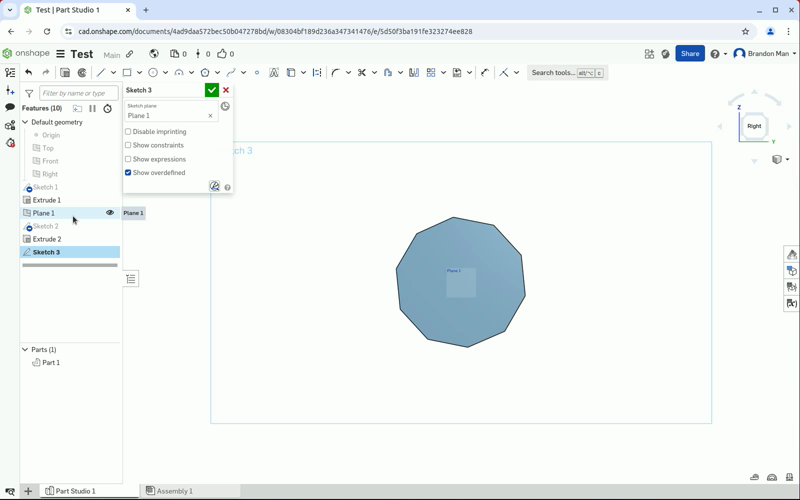
mouse_move(73, 352)
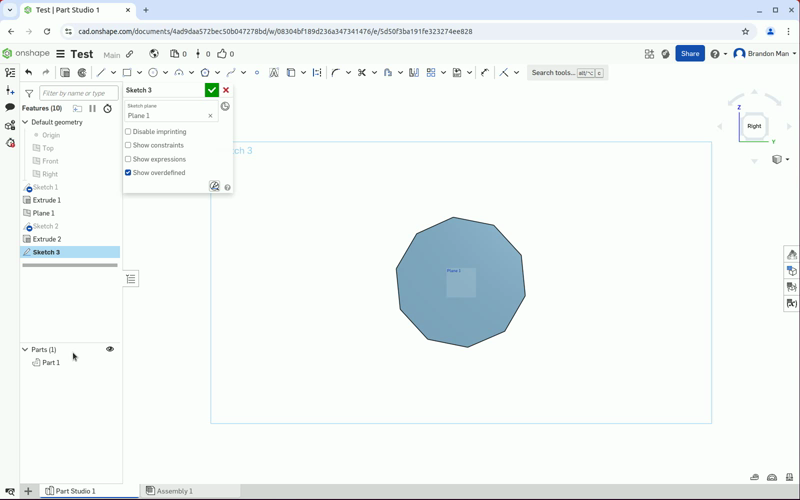
key(y)
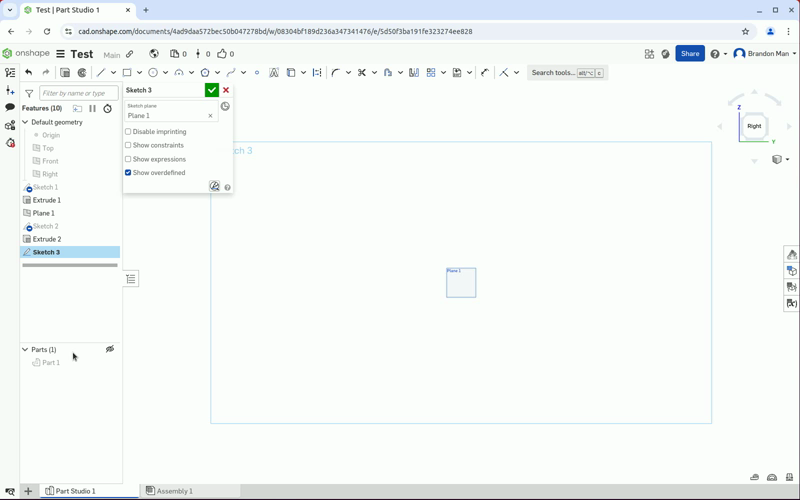
key(c)
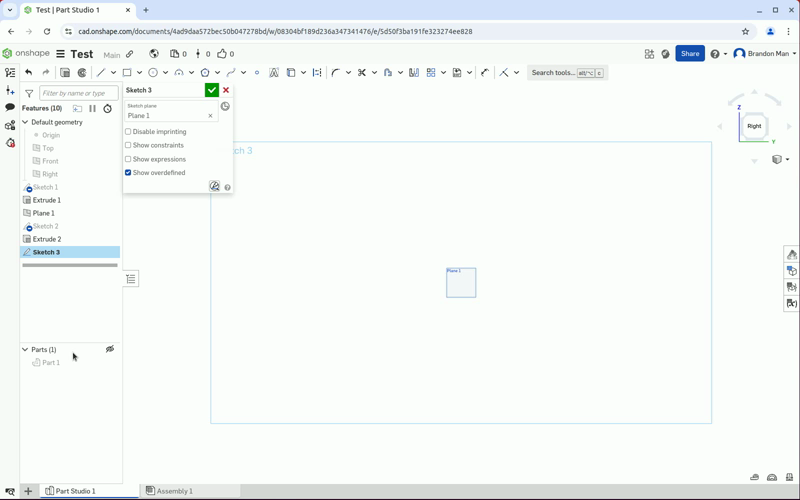
key_down(shift)
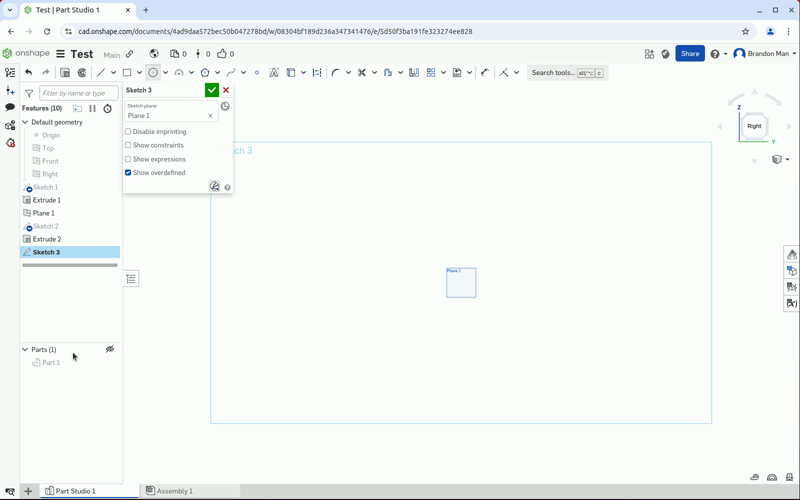
mouse_move(461, 282)
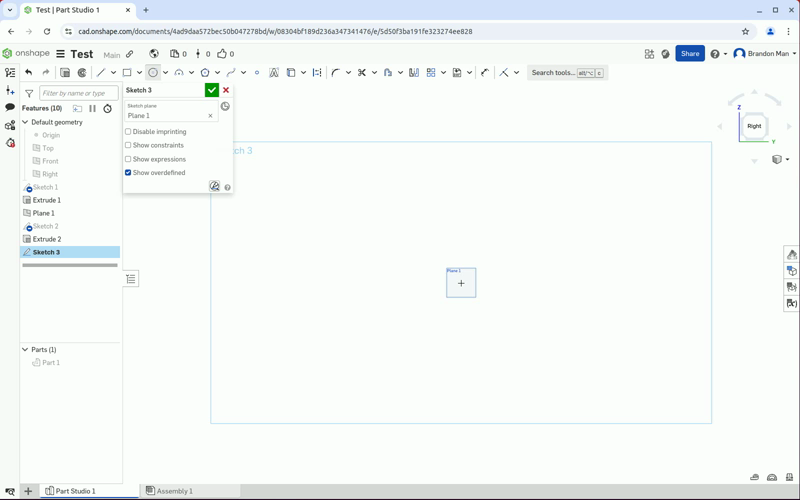
click(461, 282)
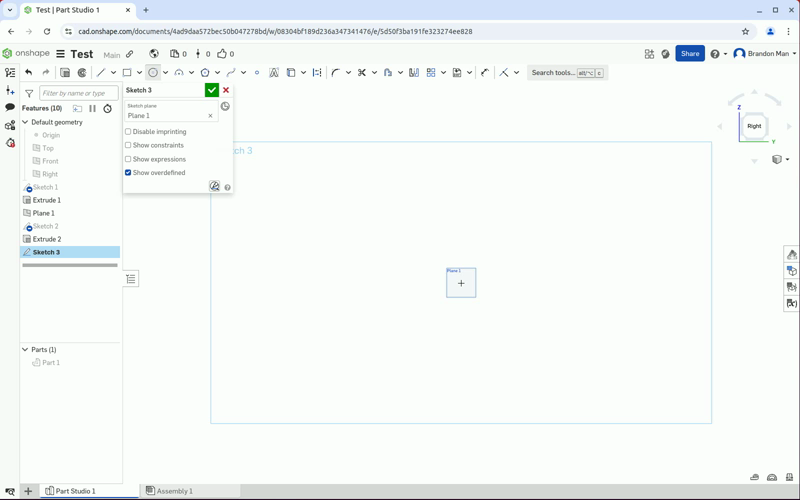
key_up(shift)
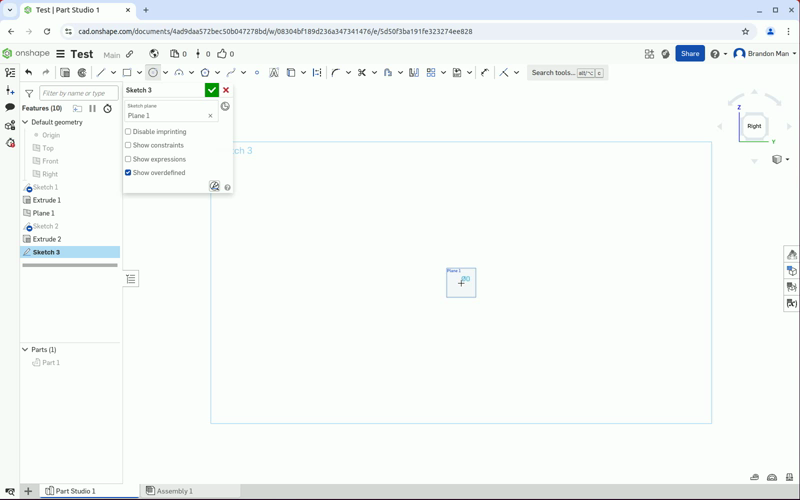
mouse_move(476, 282)
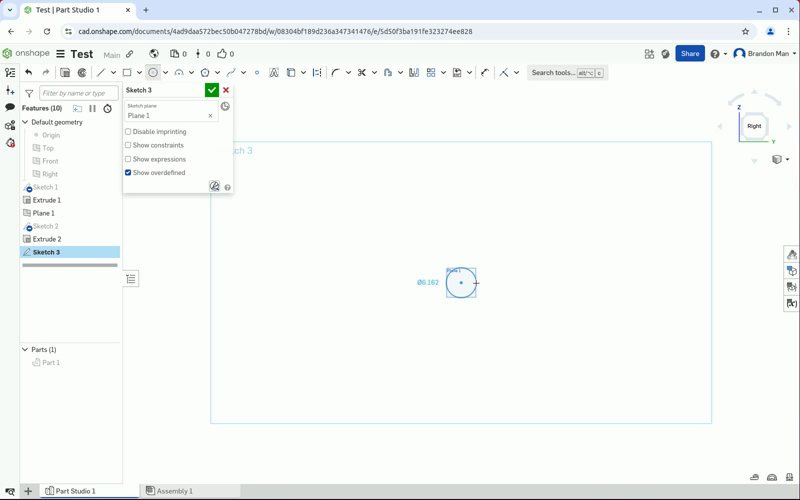
click(476, 282)
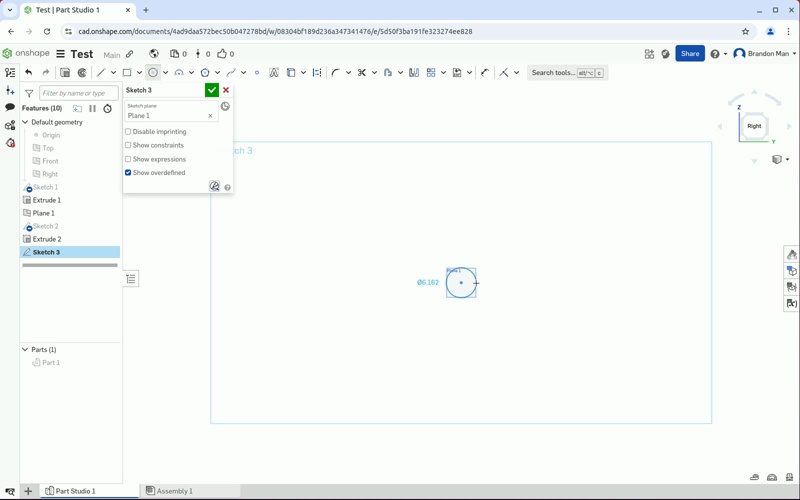
key(esc)
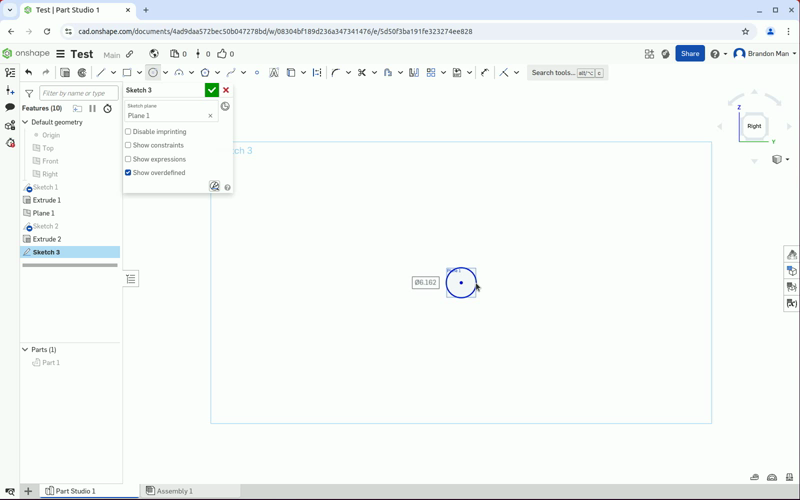
key(c)
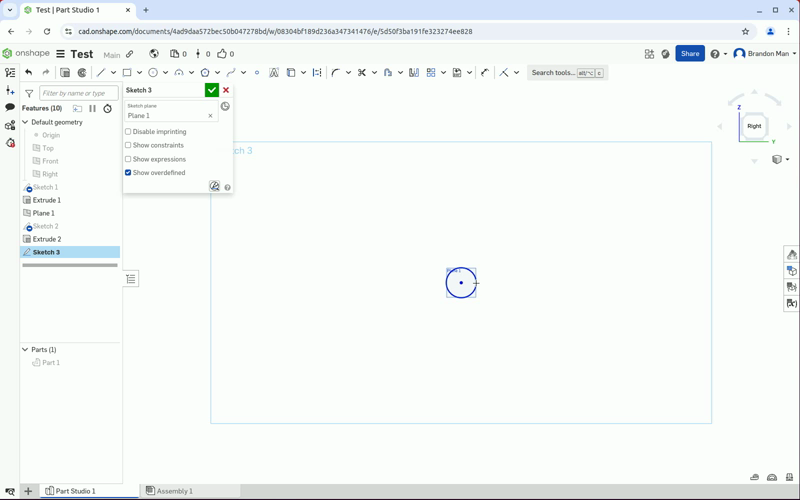
key_down(shift)
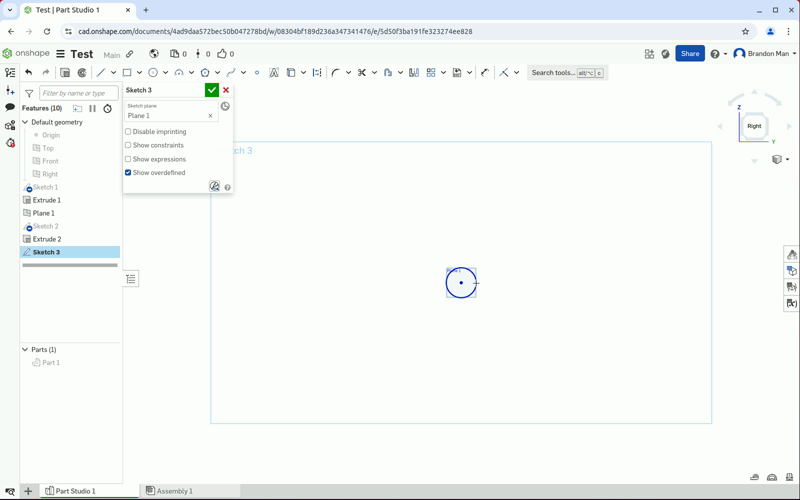
mouse_move(461, 282)
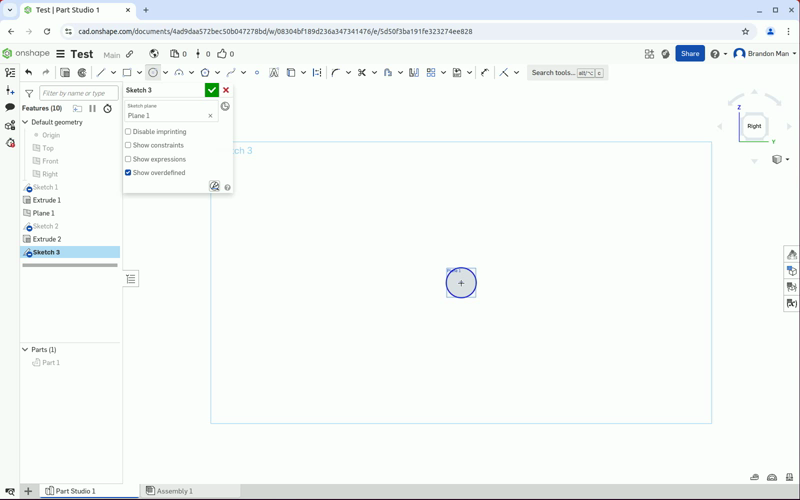
click(461, 282)
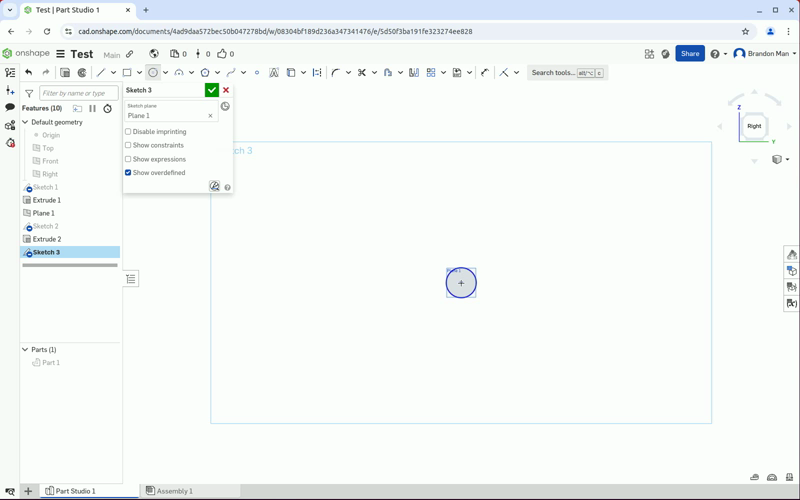
key_up(shift)
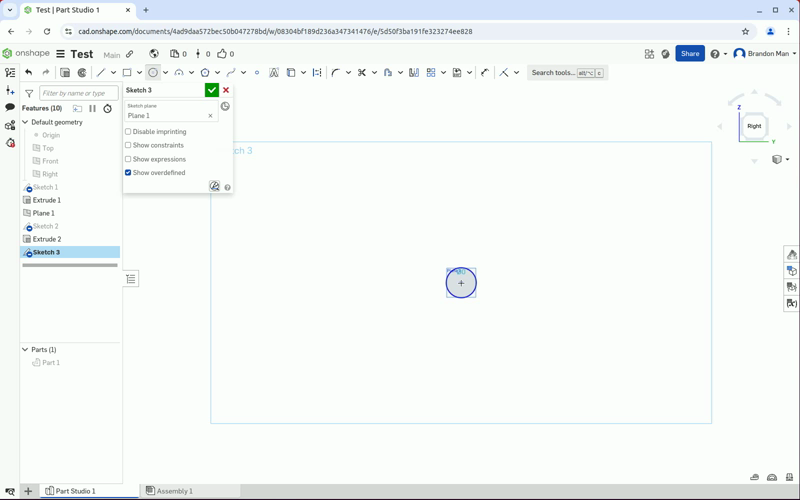
mouse_move(474, 282)
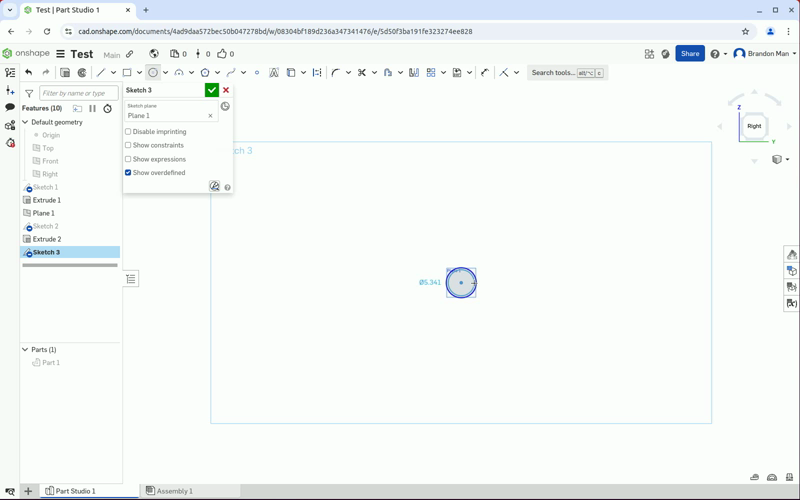
scroll(6)
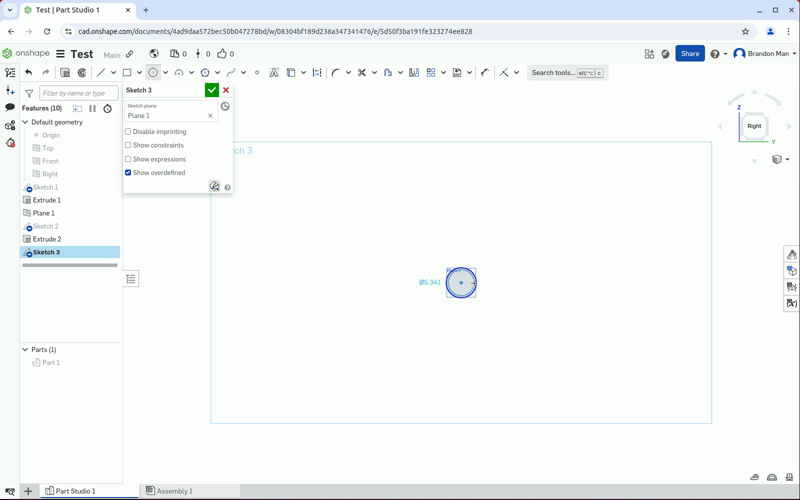
scroll(6)
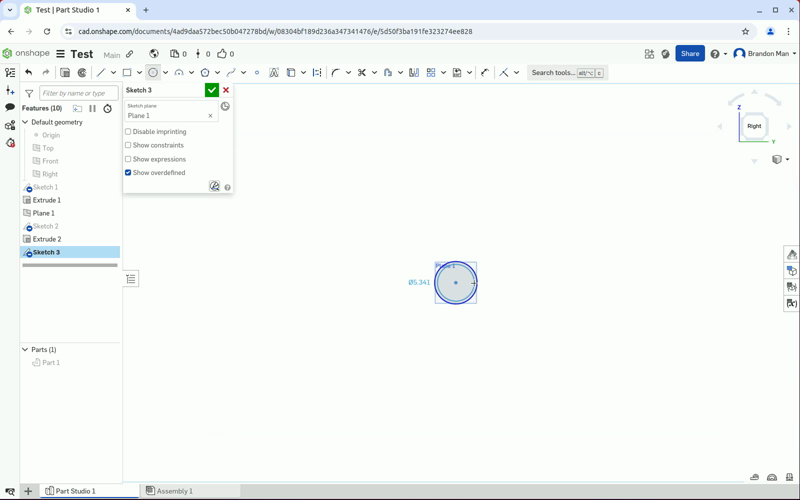
scroll(6)
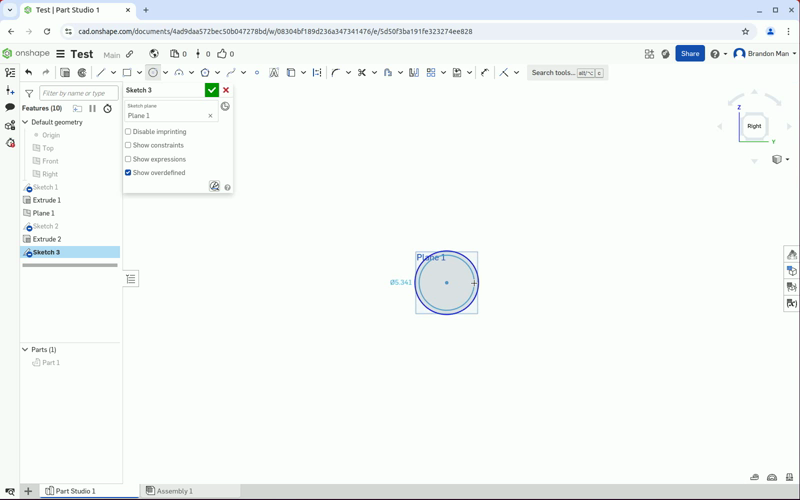
scroll(6)
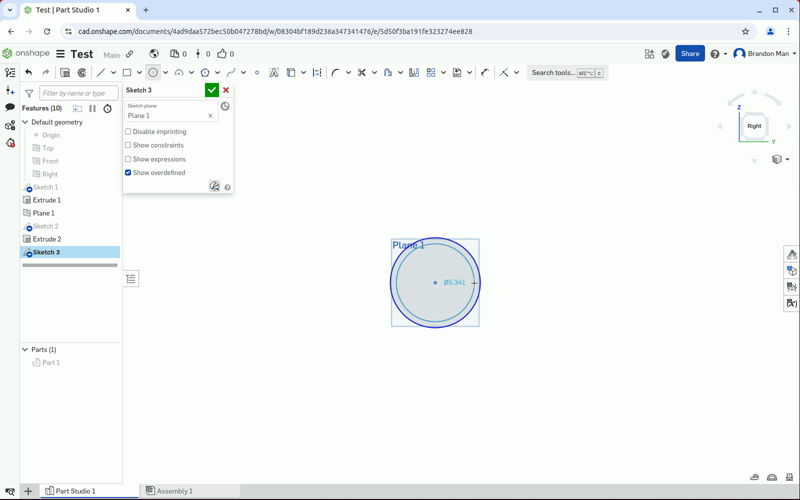
scroll(6)
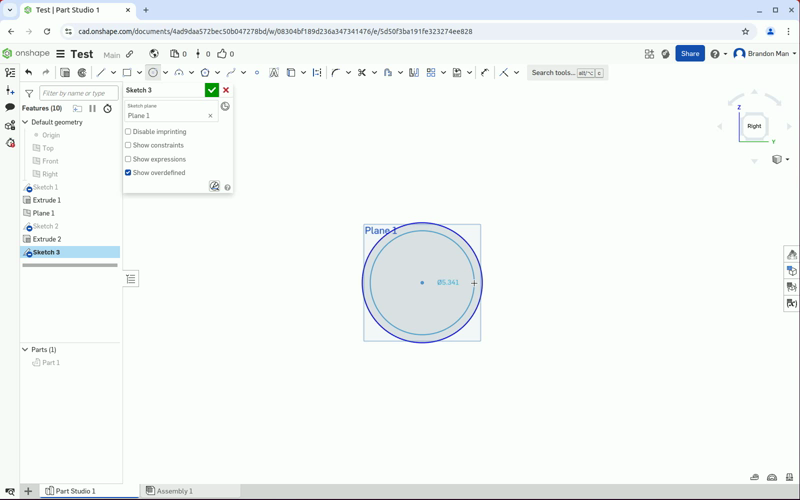
scroll(6)
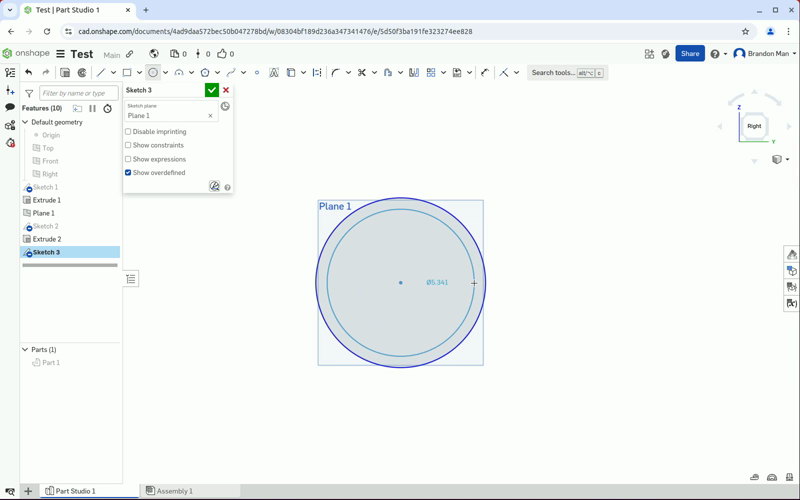
scroll(6)
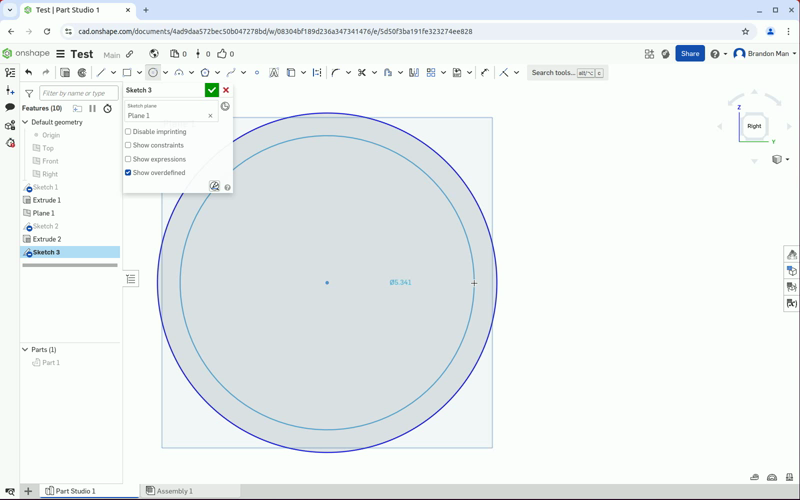
click(474, 282)
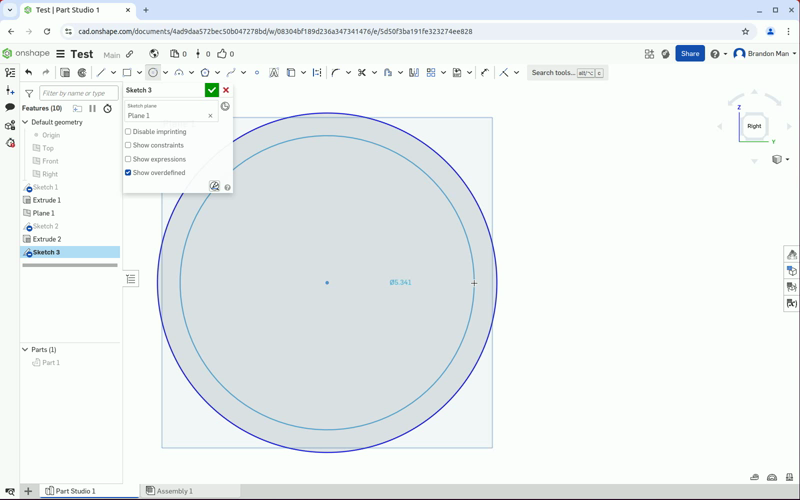
scroll(-6)
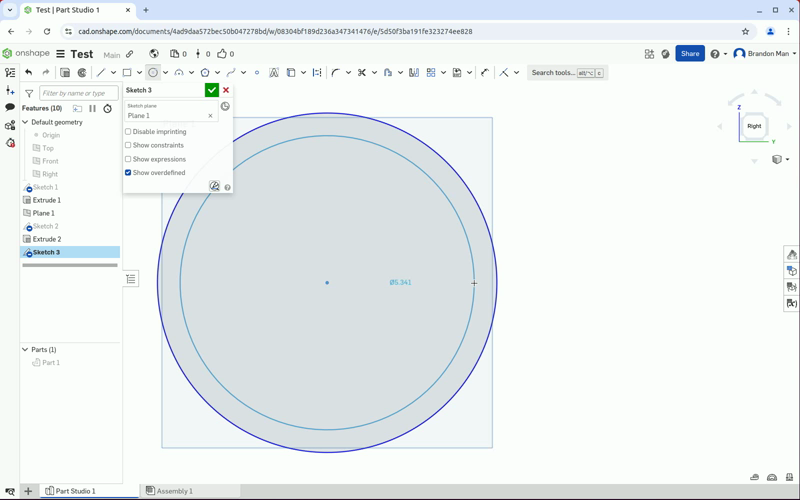
scroll(-6)
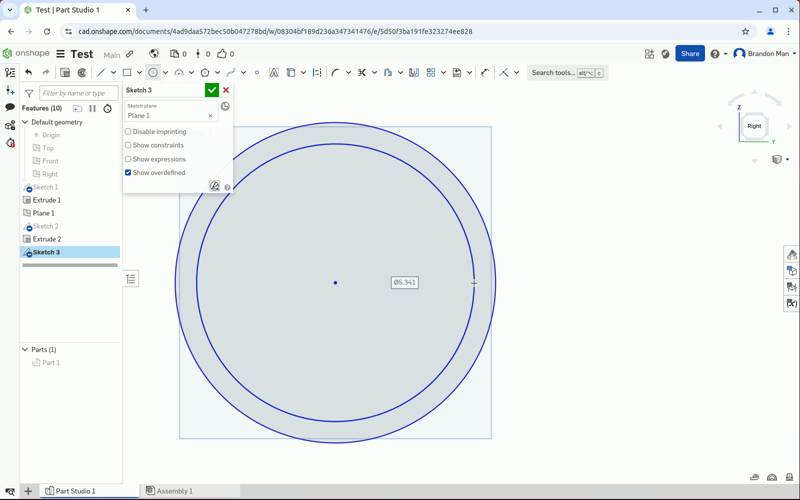
scroll(-6)
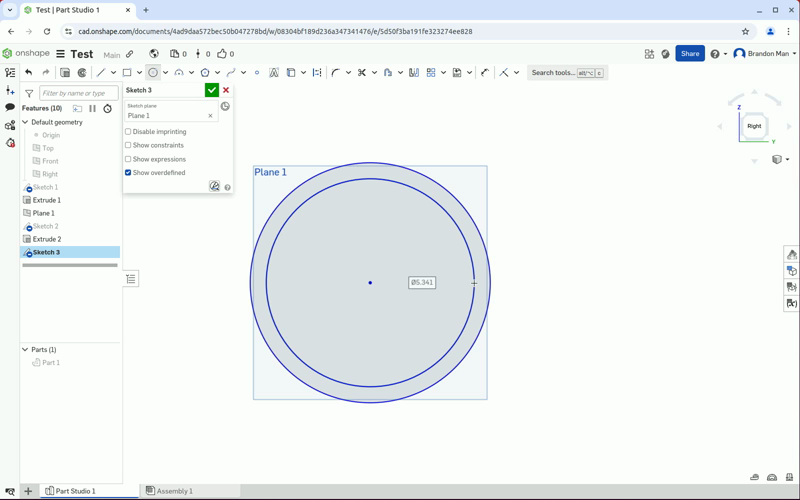
scroll(-6)
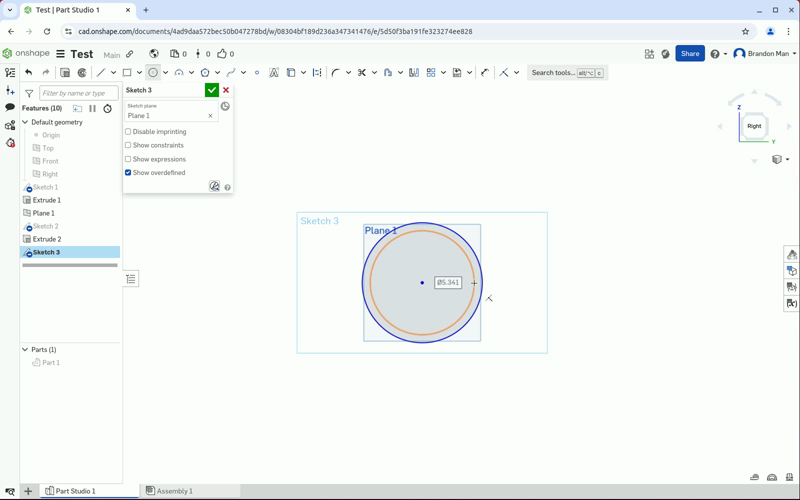
scroll(-6)
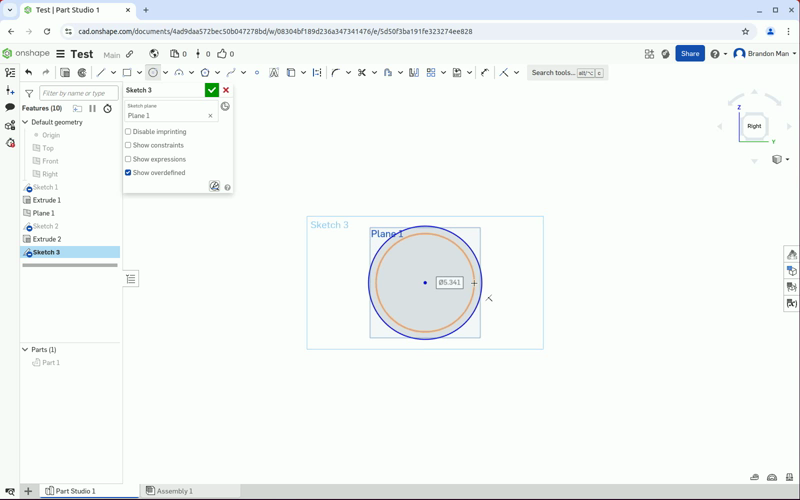
scroll(-6)
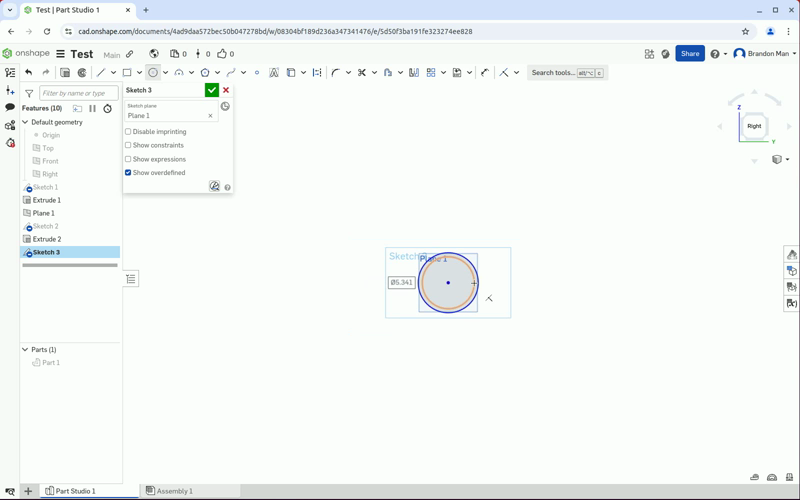
scroll(-6)
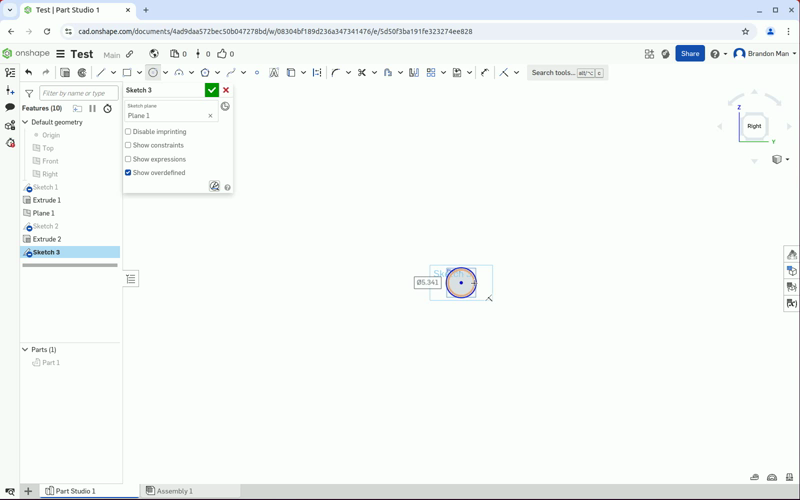
key(esc)
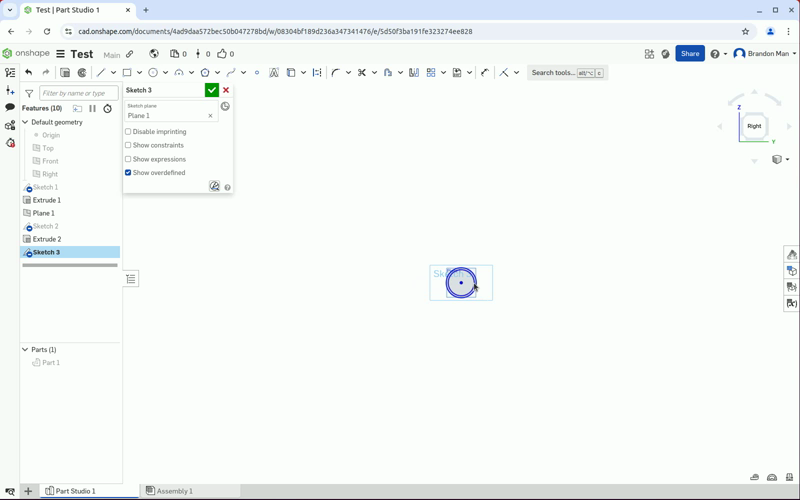
mouse_move(447, 283)
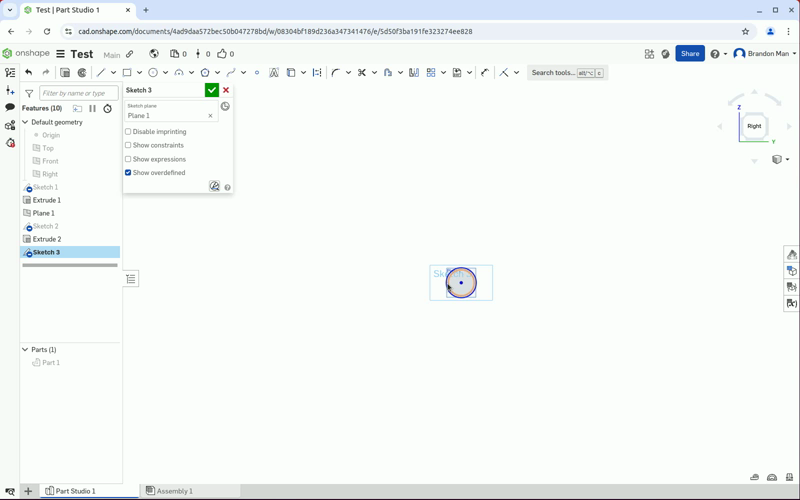
scroll(6)
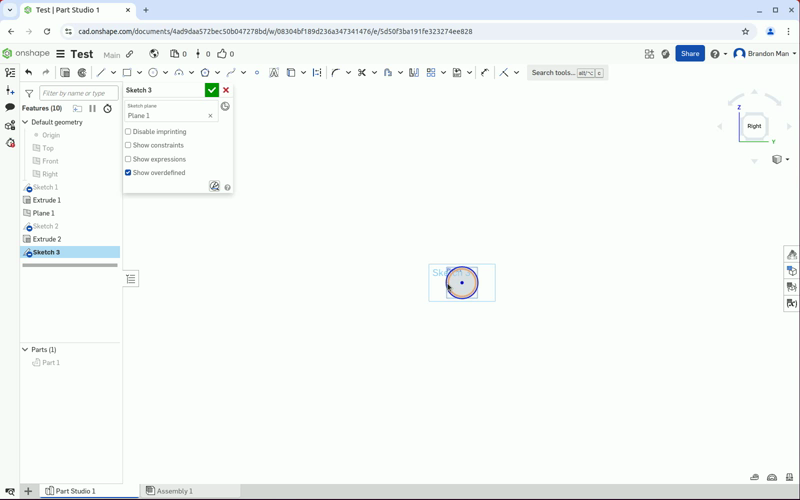
scroll(6)
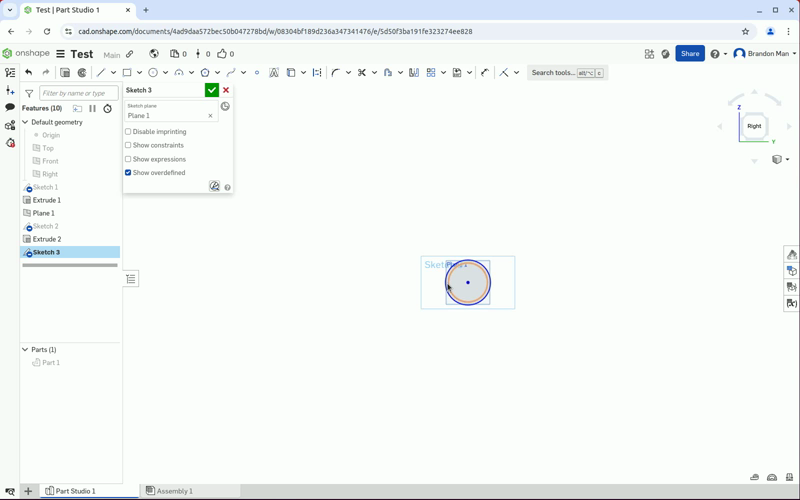
scroll(6)
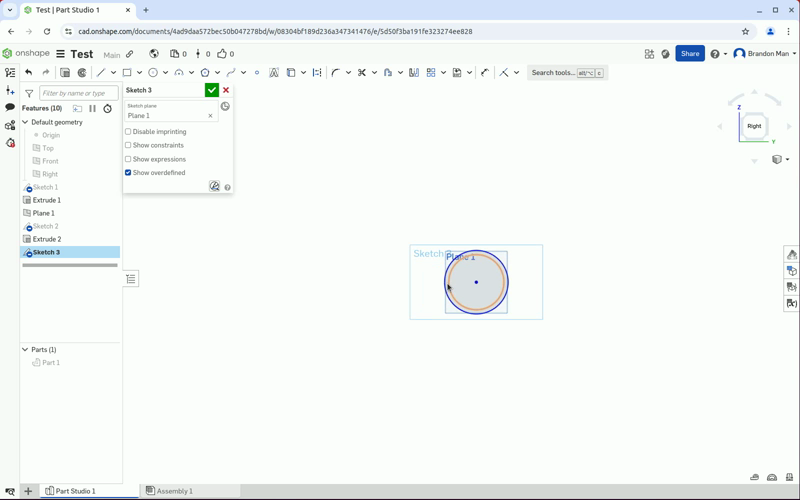
scroll(6)
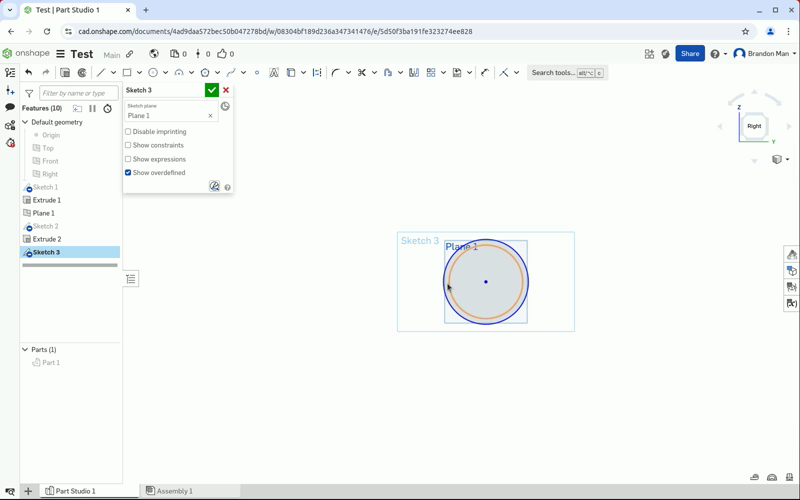
scroll(6)
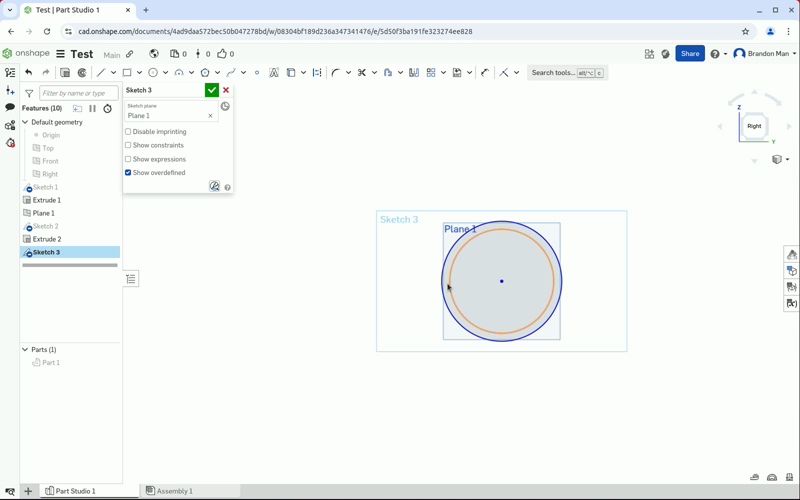
scroll(6)
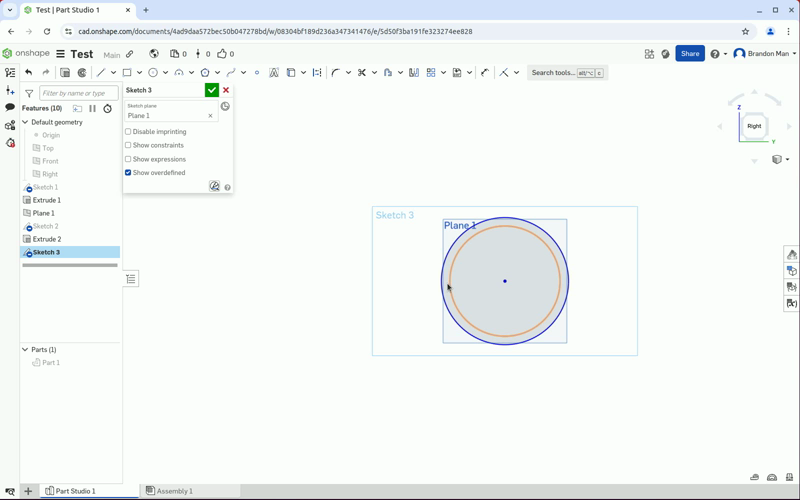
scroll(6)
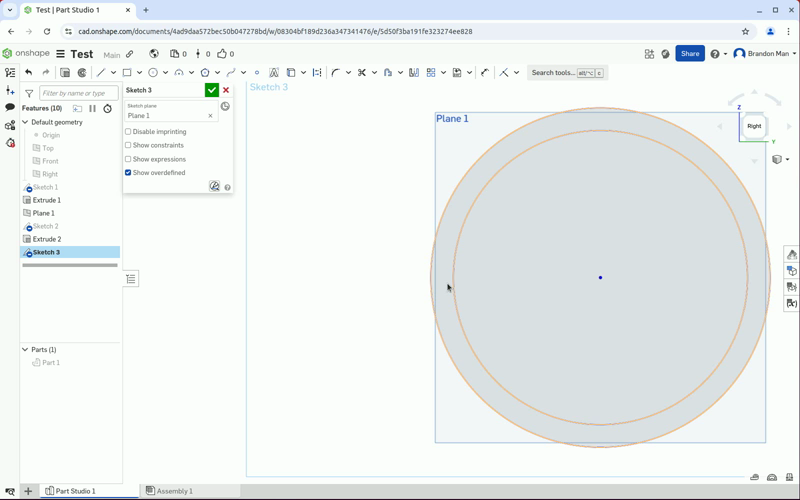
click(447, 283)
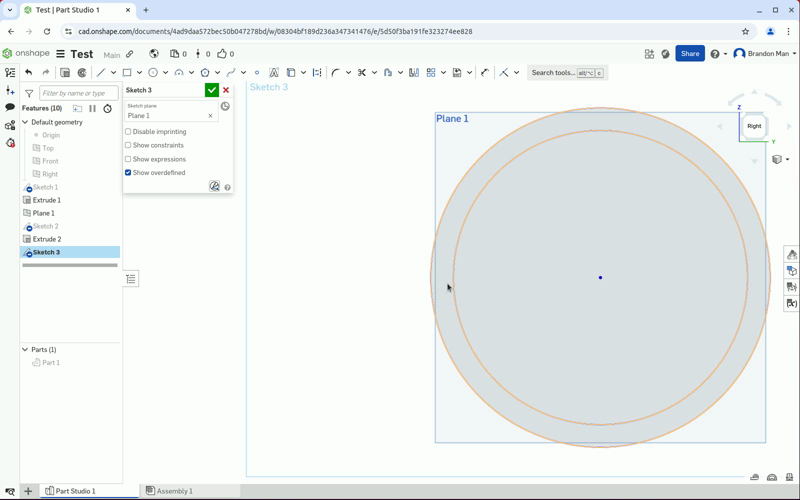
scroll(-6)
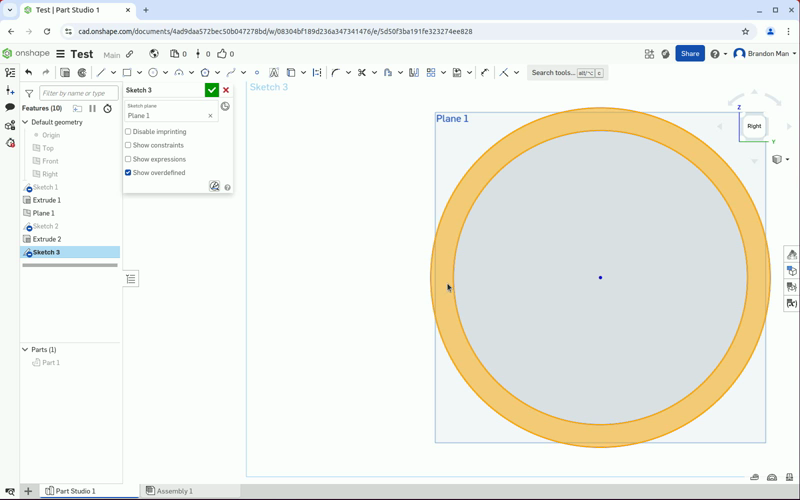
scroll(-6)
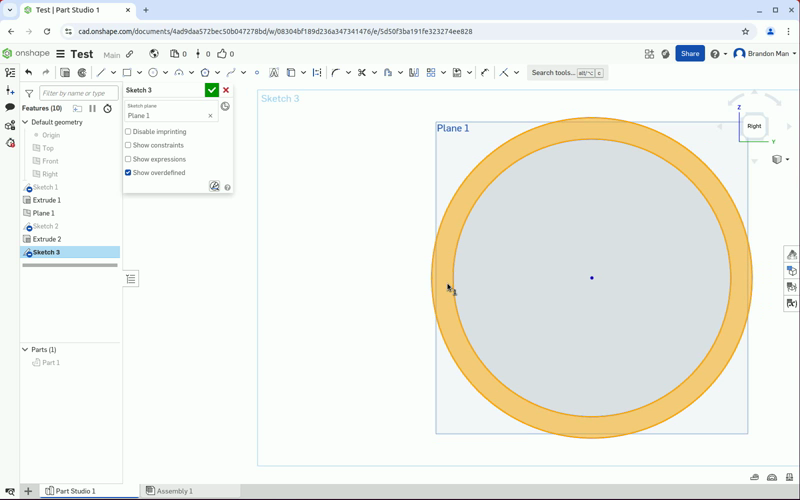
scroll(-6)
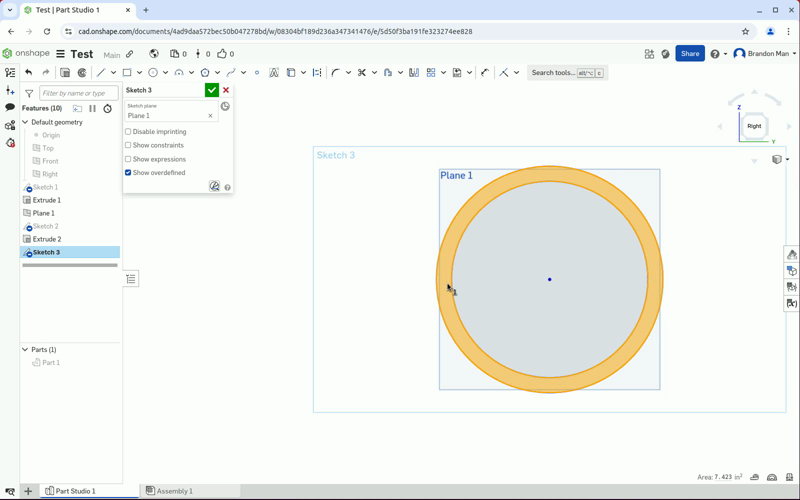
scroll(-6)
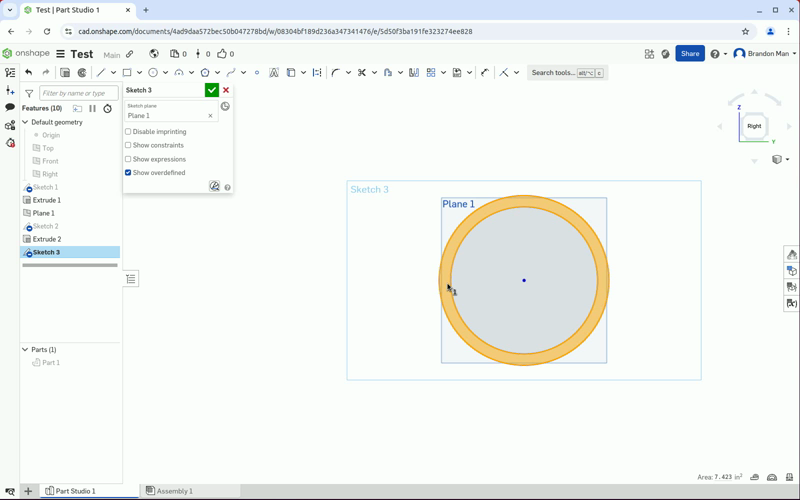
scroll(-6)
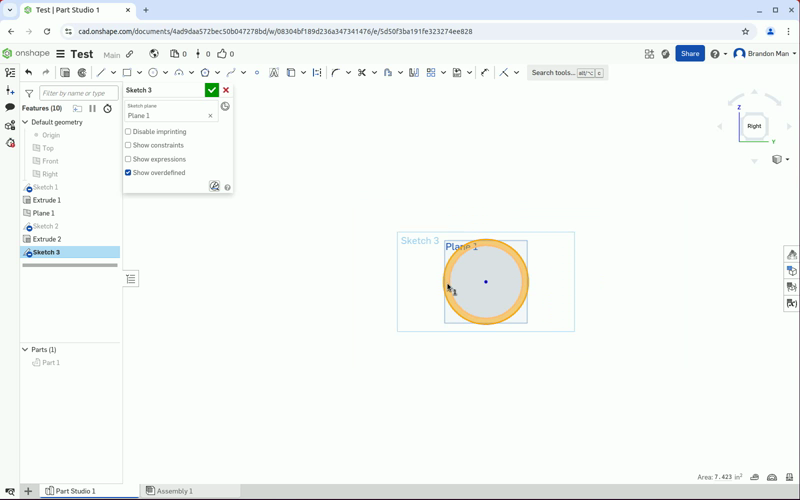
scroll(-6)
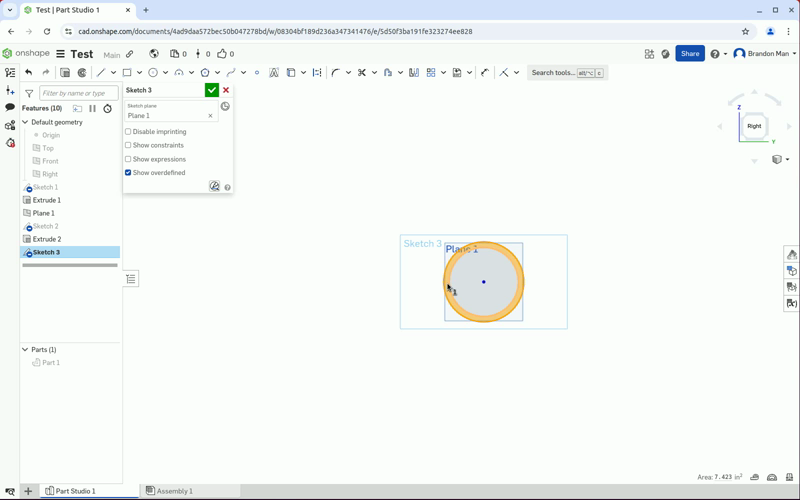
scroll(-6)
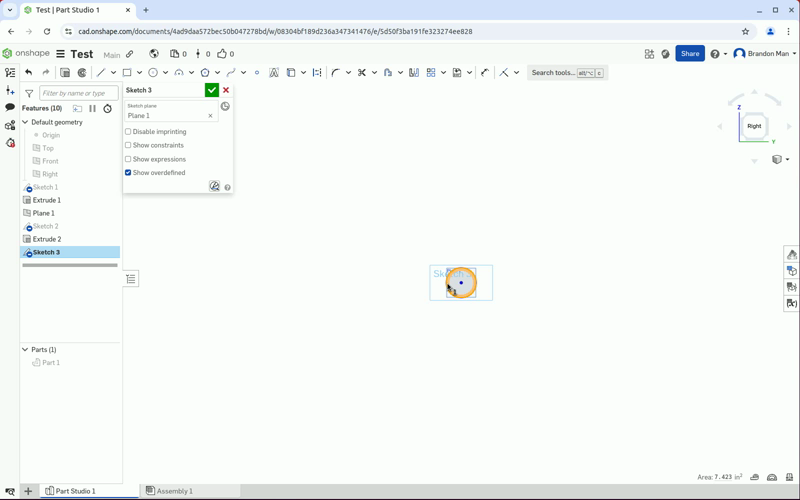
mouse_move(73, 352)
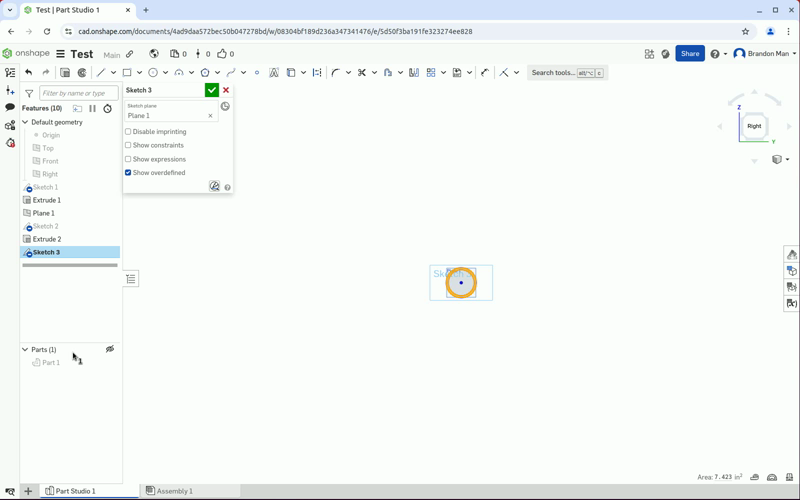
key(shift+y)
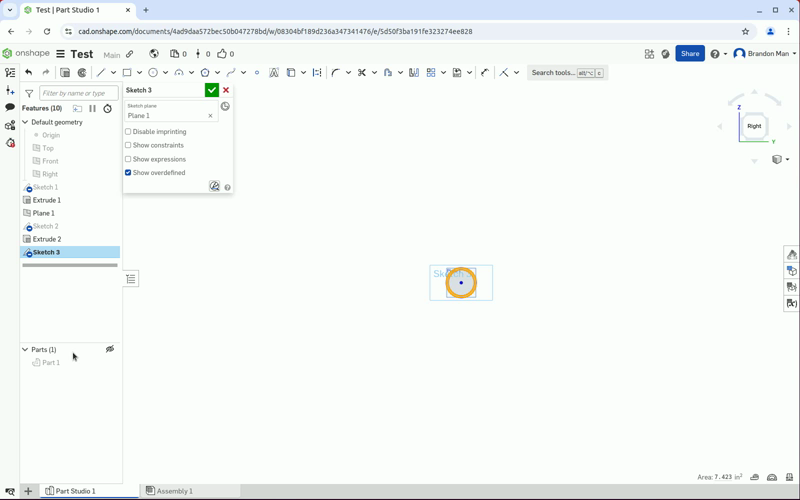
key(shift+e)
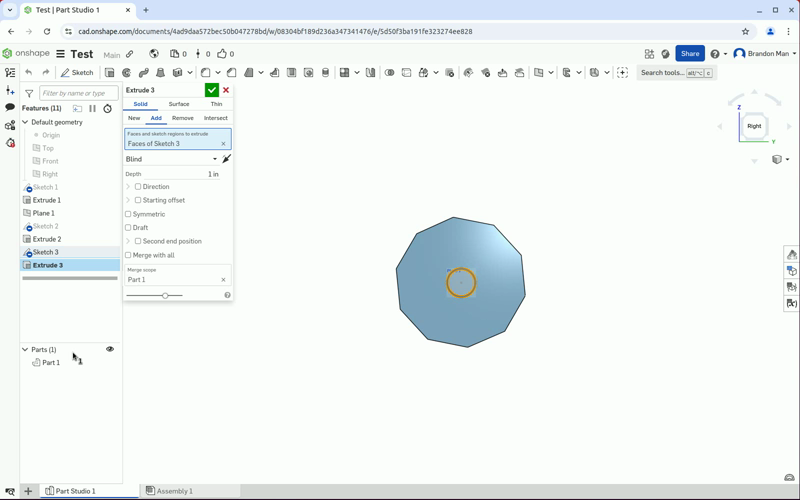
mouse_move(143, 106)
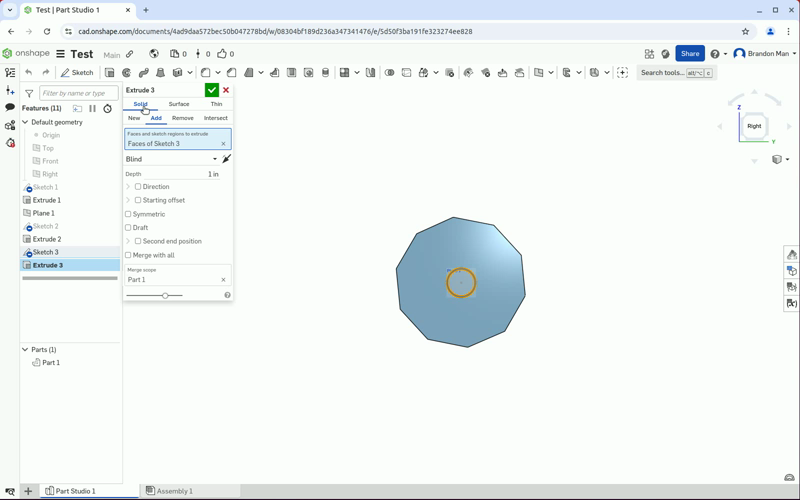
click(143, 106)
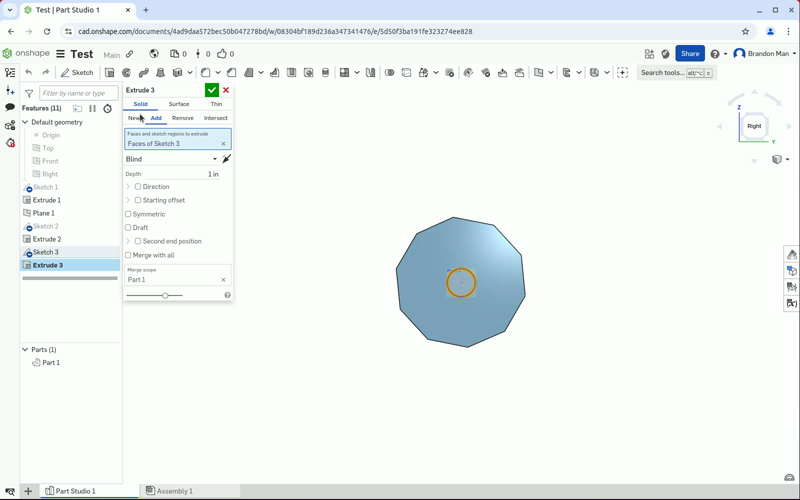
mouse_move(137, 120)
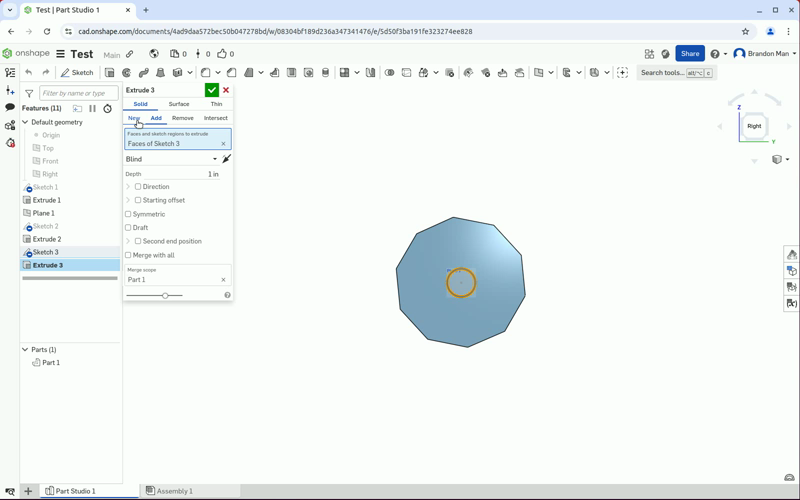
click(137, 120)
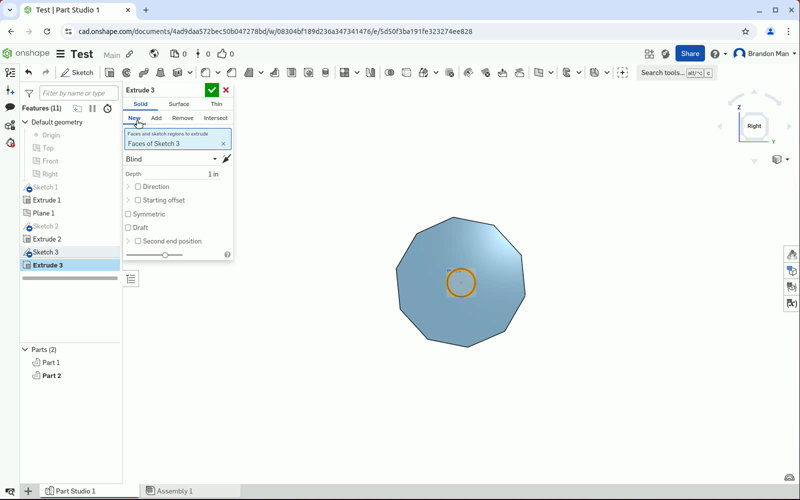
key(tab, 4)
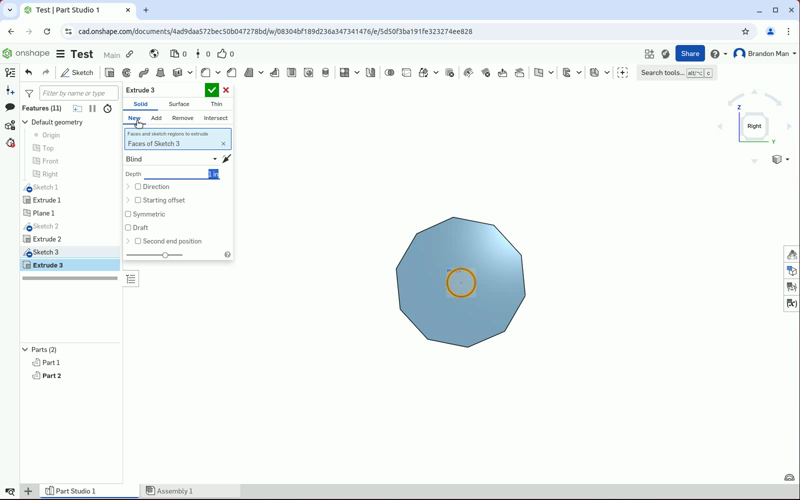
text(14.683)
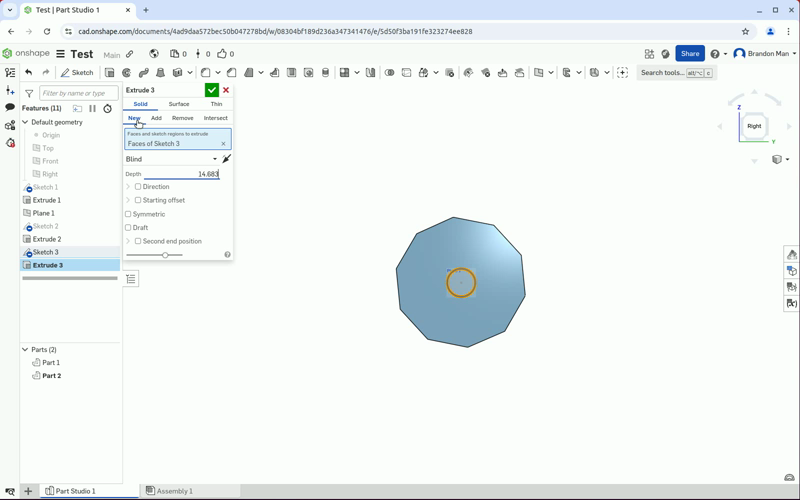
key(enter)
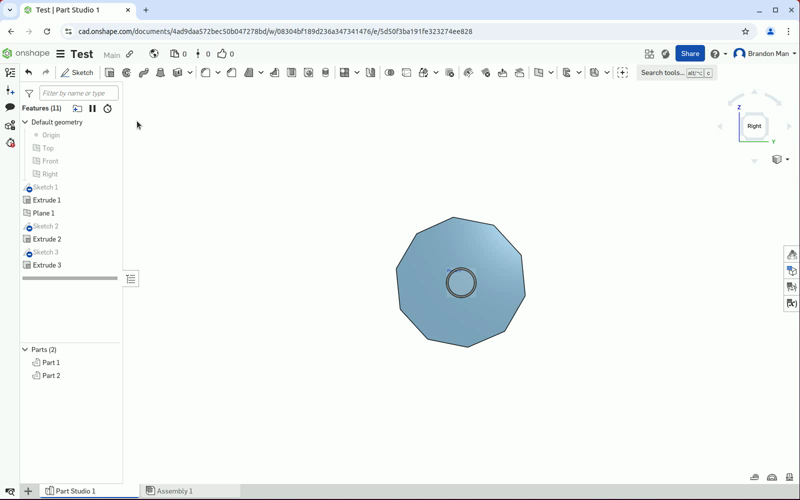
key(shift+h)
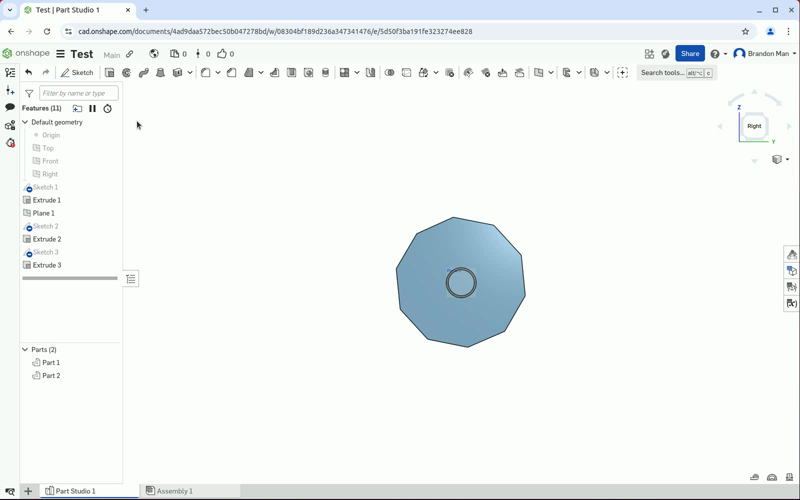
key(shift+h)
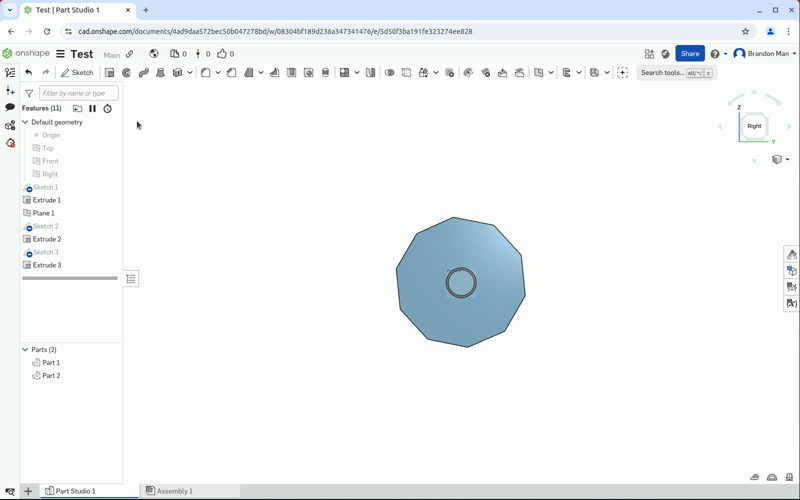
mouse_move(73, 189)
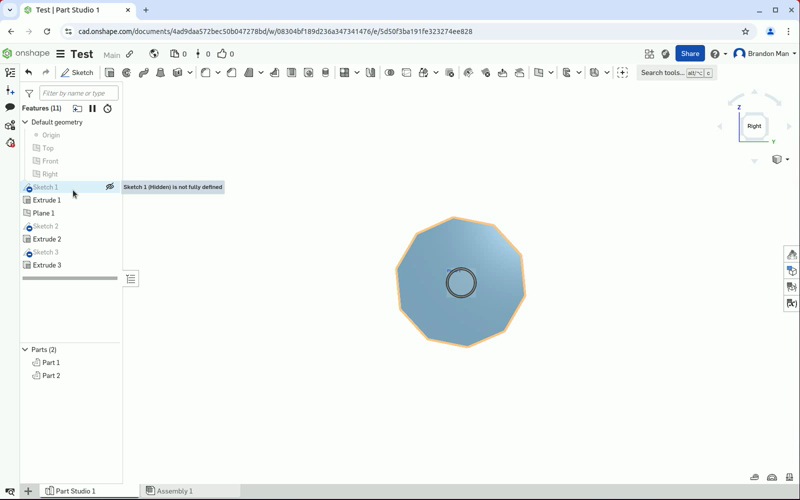
click(73, 189)
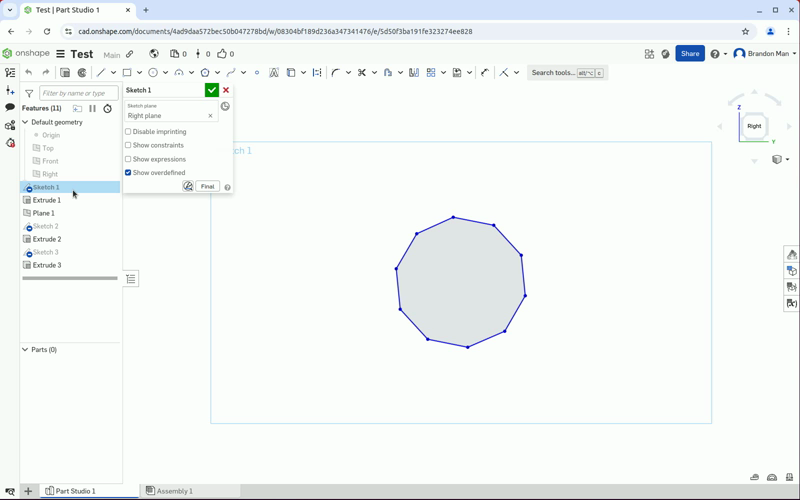
mouse_move(229, 92)
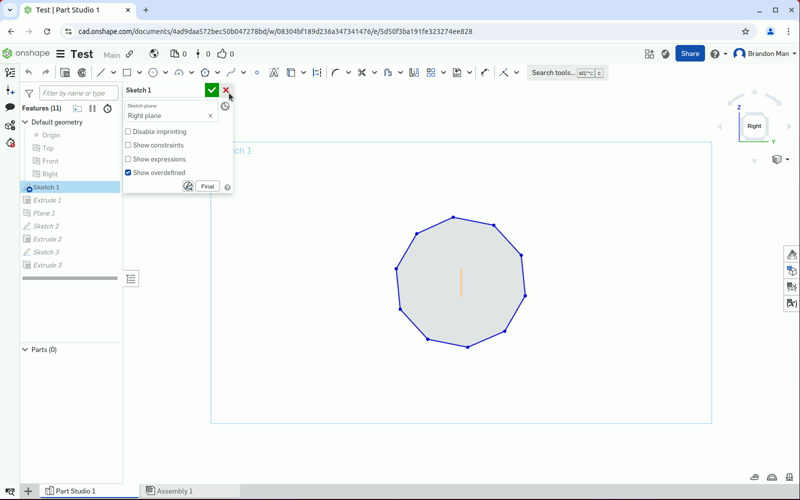
click(229, 92)
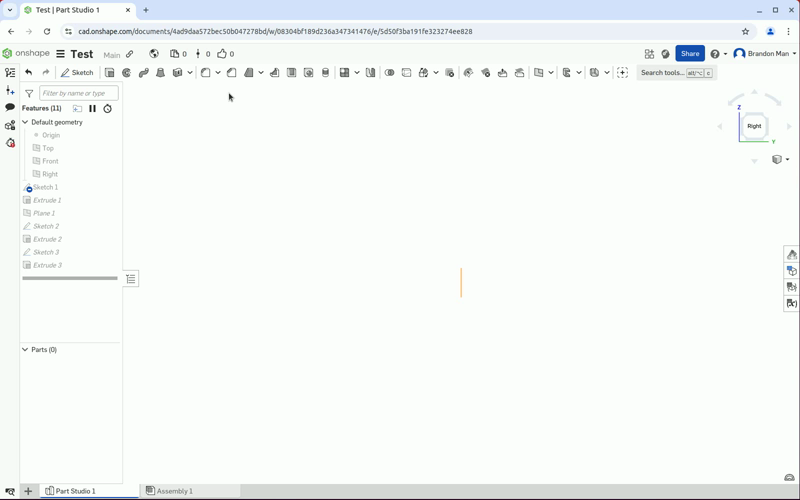
mouse_move(541, 75)
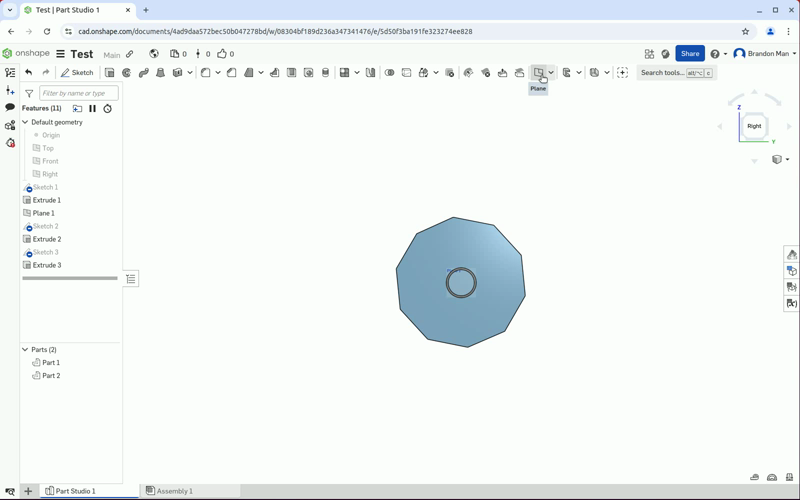
click(541, 75)
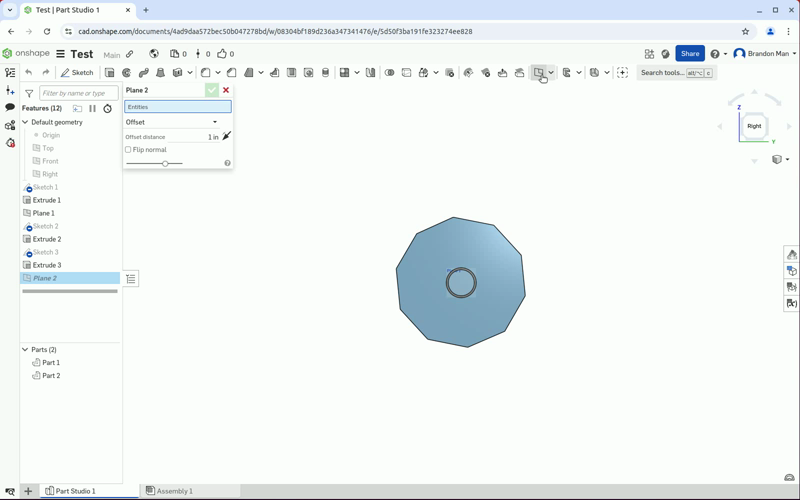
mouse_move(73, 176)
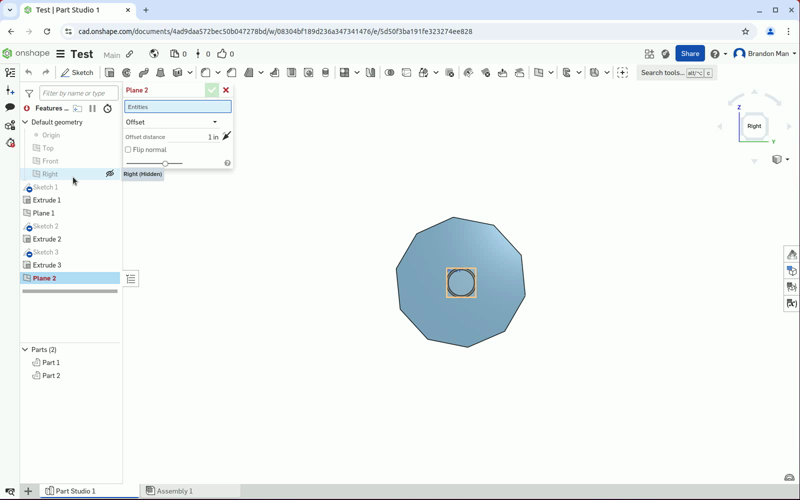
click(73, 176)
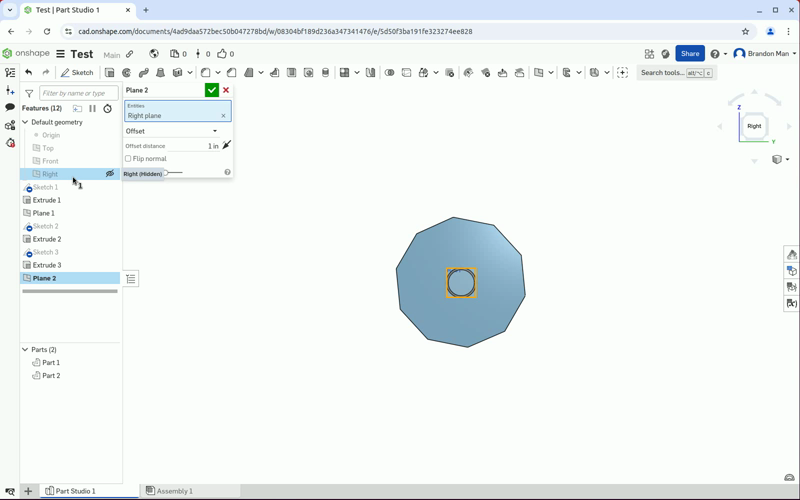
key(tab, 2)
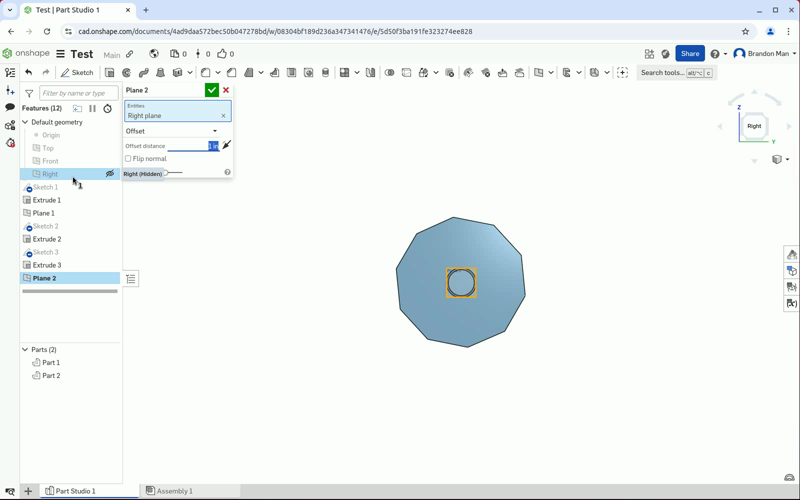
text(19.75)
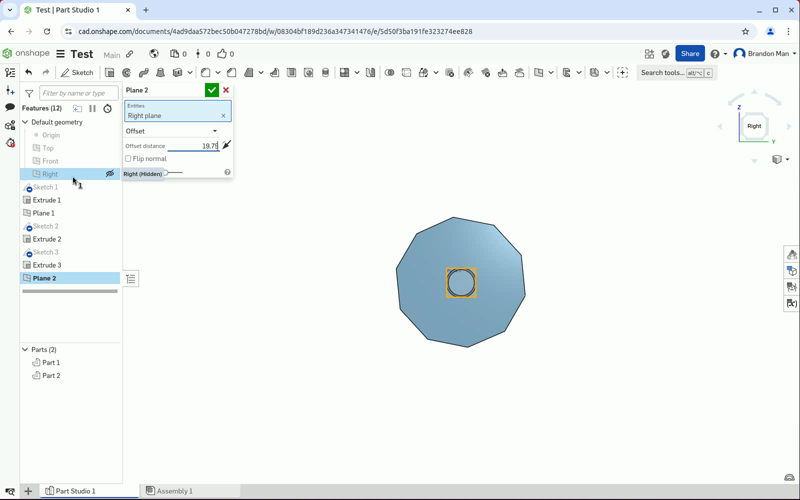
key(enter, 2)
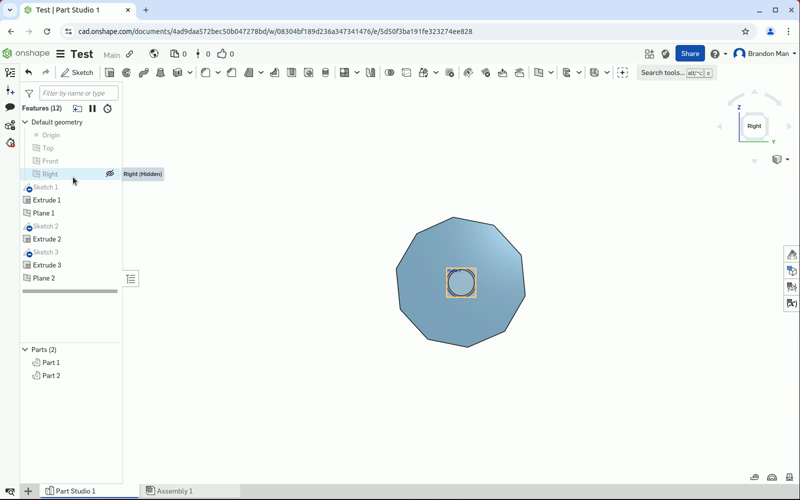
key(shift+s)
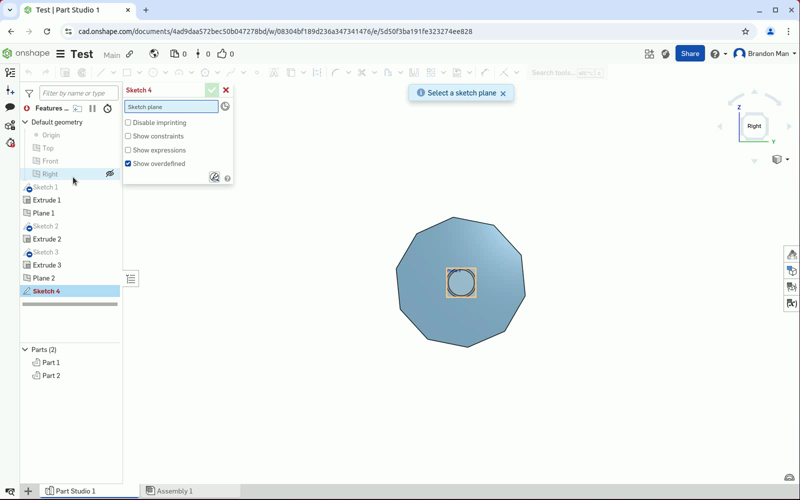
mouse_move(73, 280)
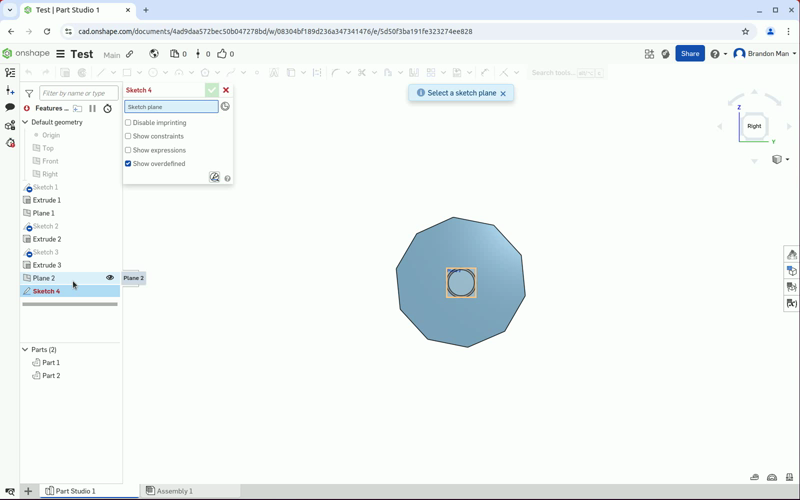
click(73, 280)
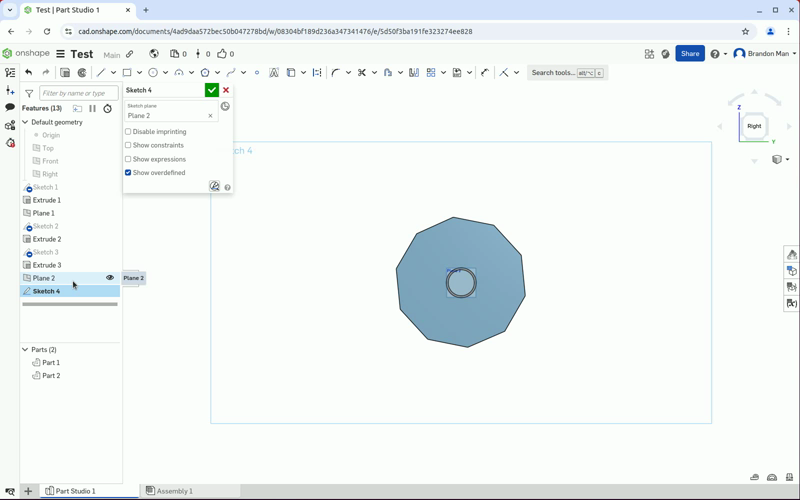
mouse_move(73, 352)
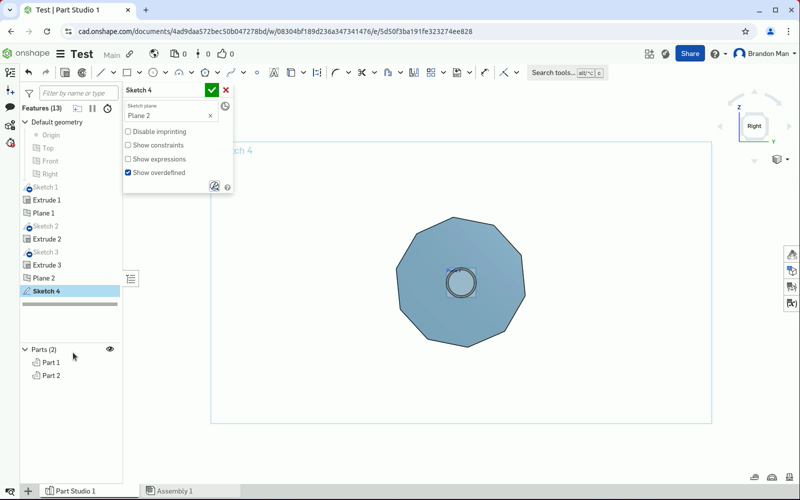
key(y)
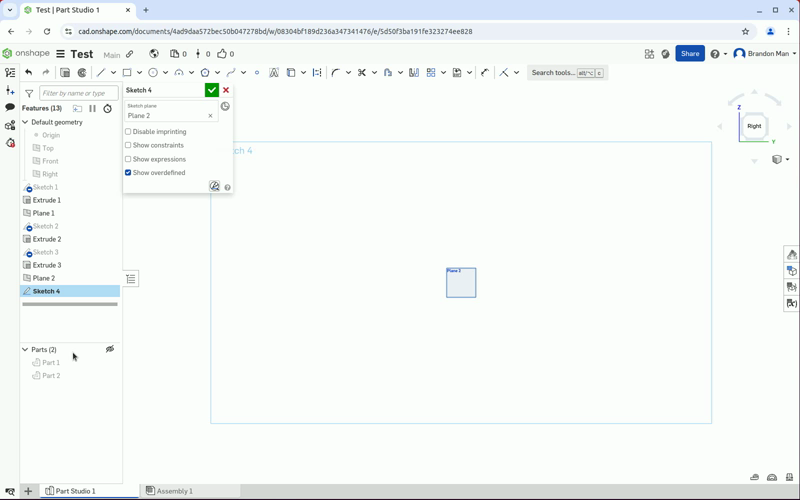
key(l)
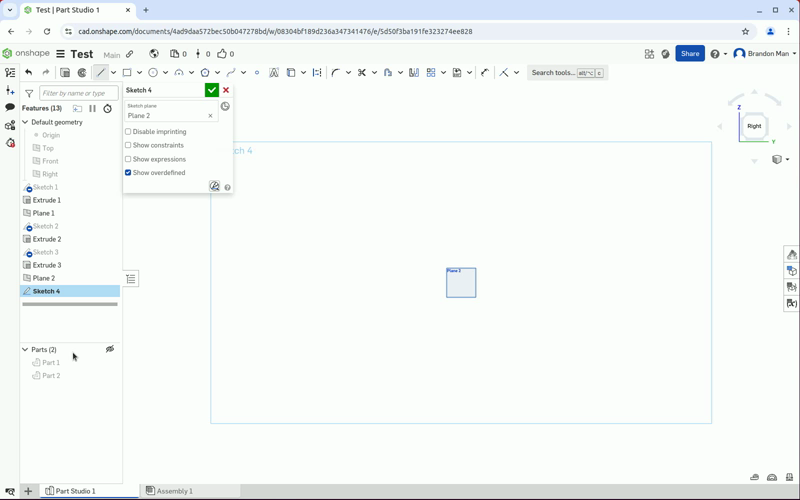
key_down(shift)
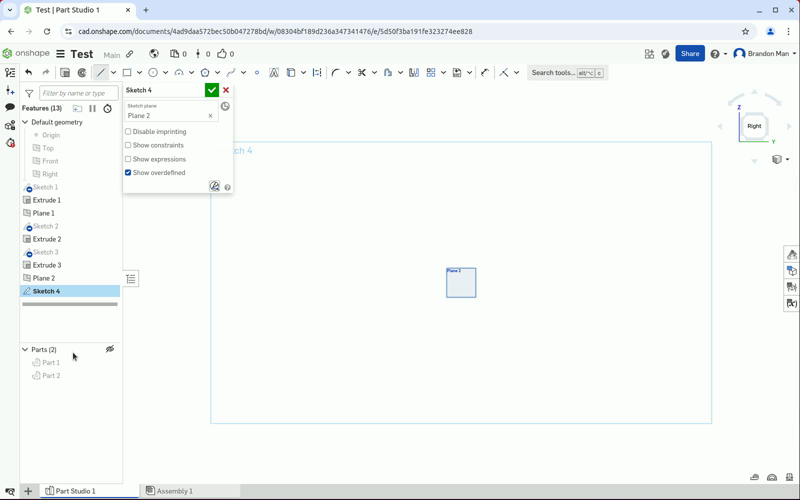
mouse_move(454, 254)
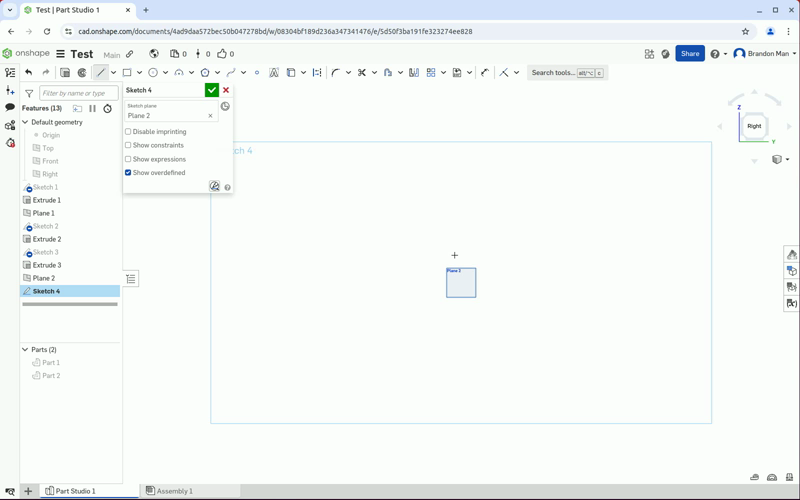
click(454, 254)
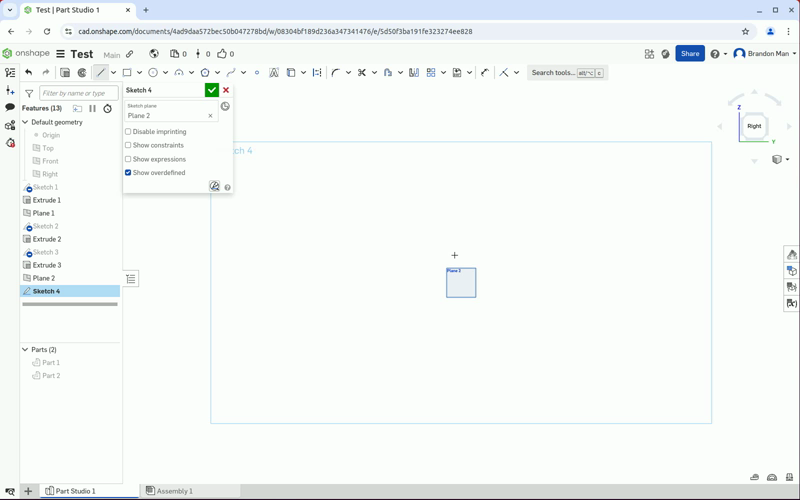
key_up(shift)
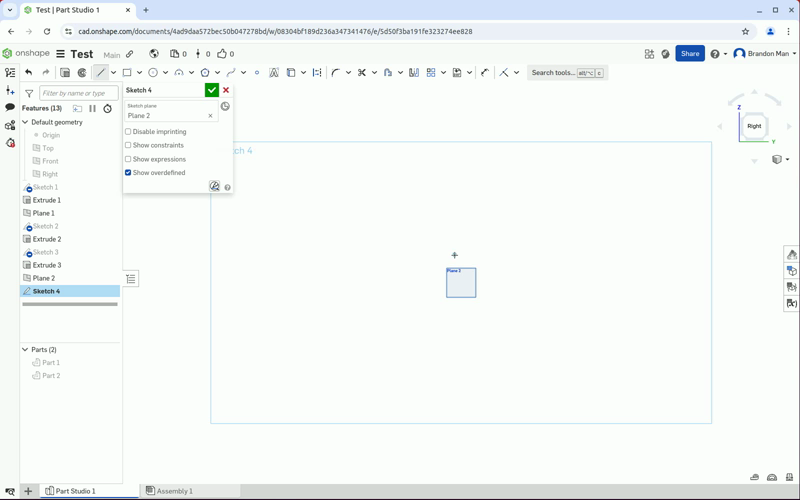
key_down(shift)
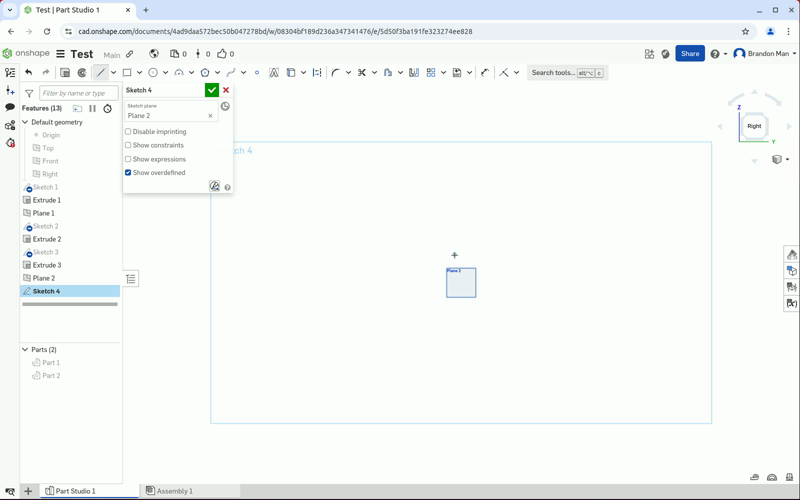
mouse_move(484, 254)
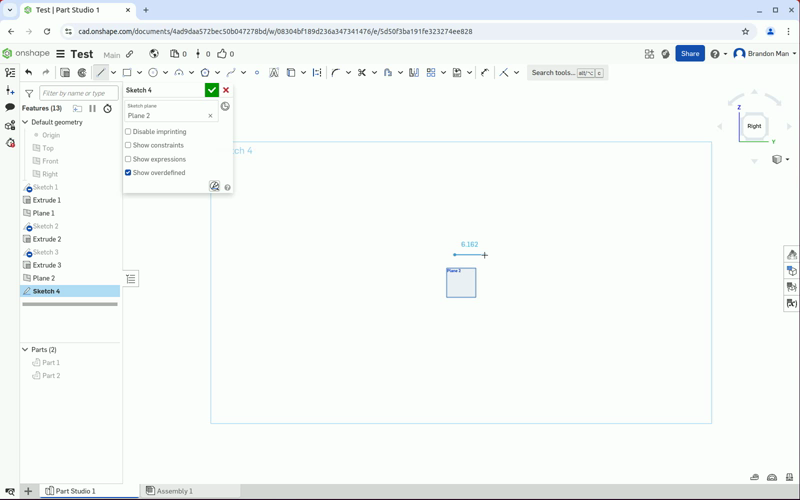
mouse_move(466, 254)
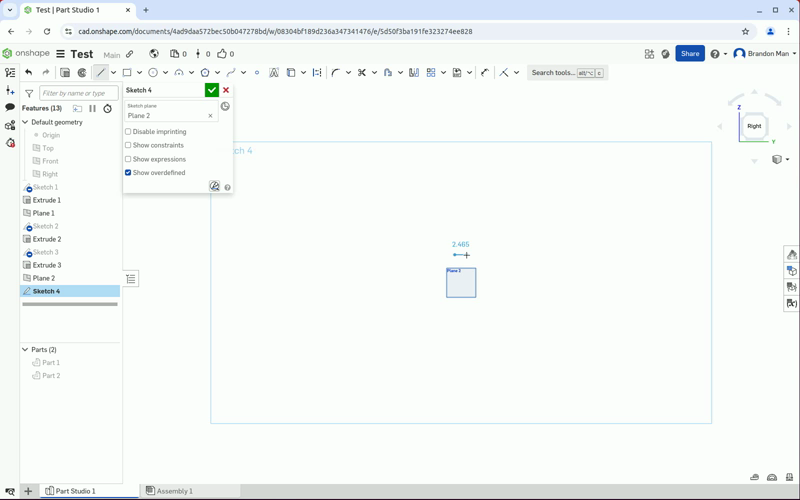
click(466, 254)
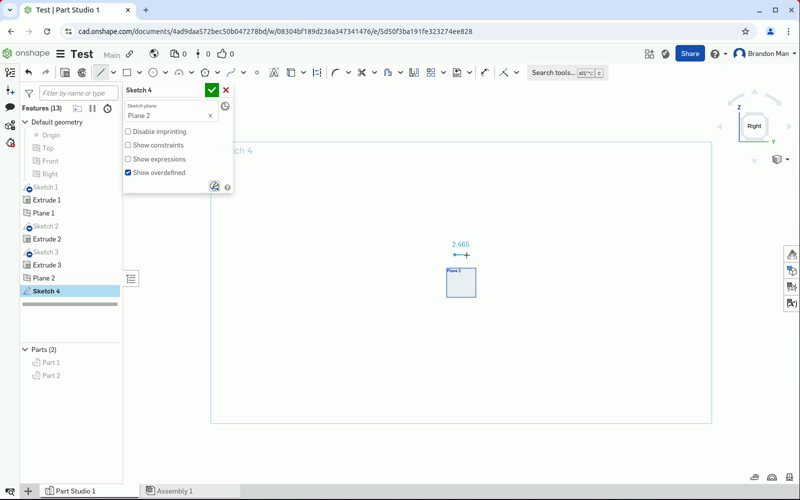
key_up(shift)
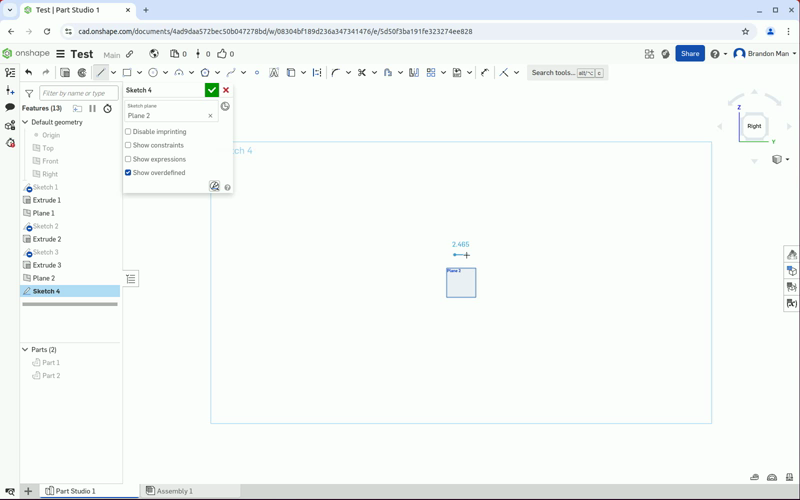
key_down(shift)
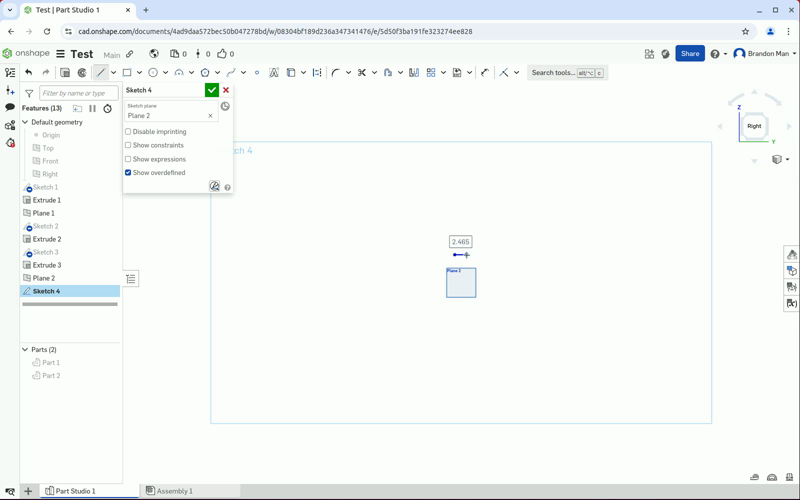
mouse_move(496, 254)
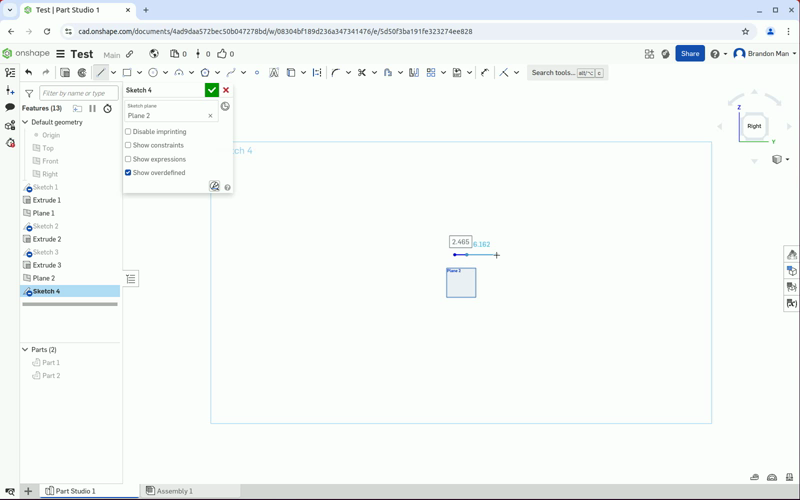
mouse_move(466, 241)
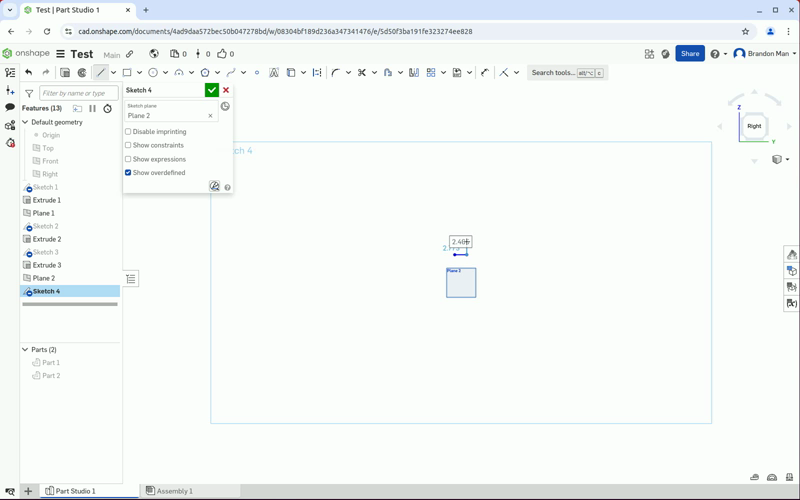
click(466, 241)
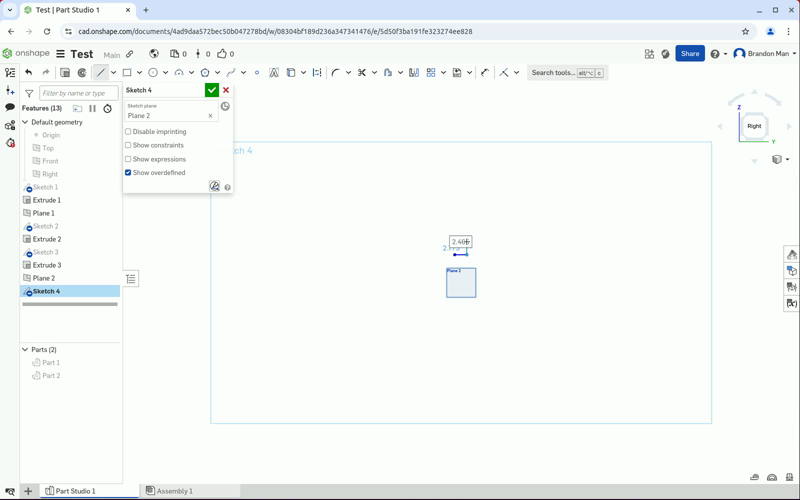
key_up(shift)
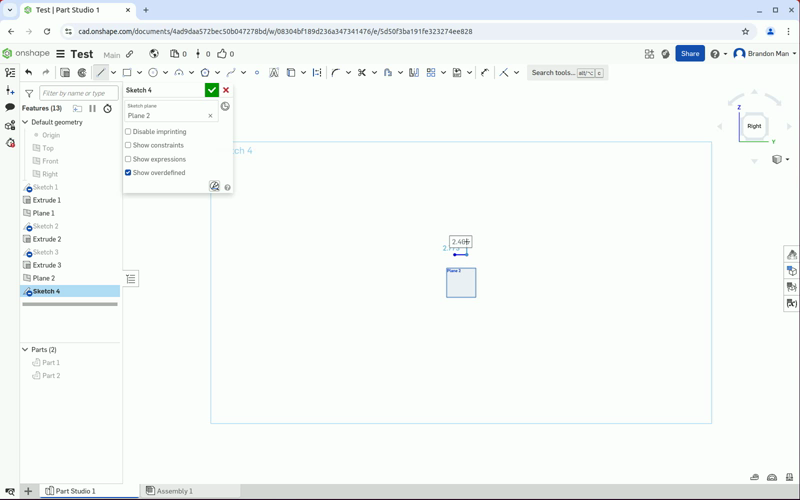
key(esc)
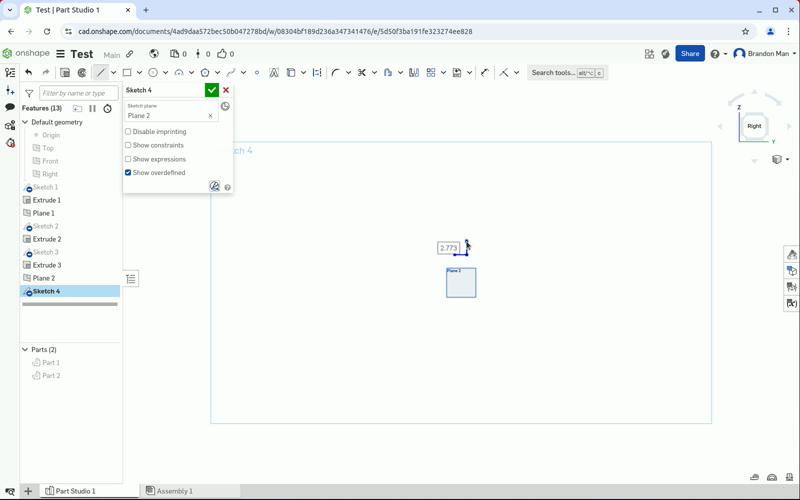
key(a)
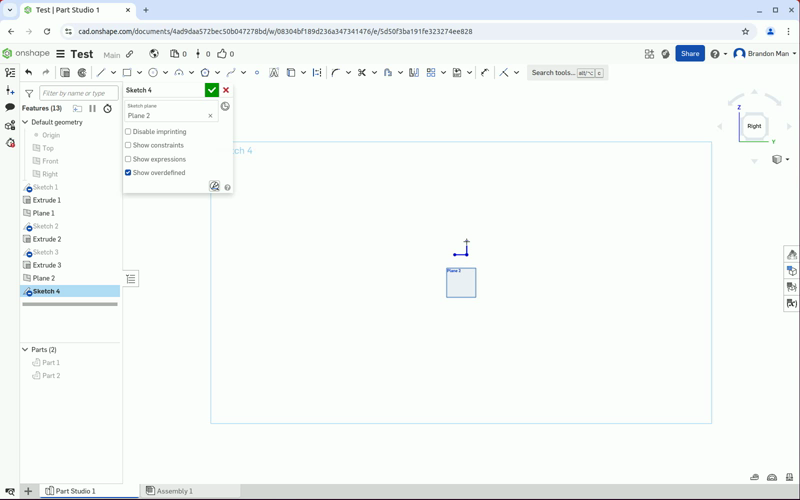
mouse_move(466, 241)
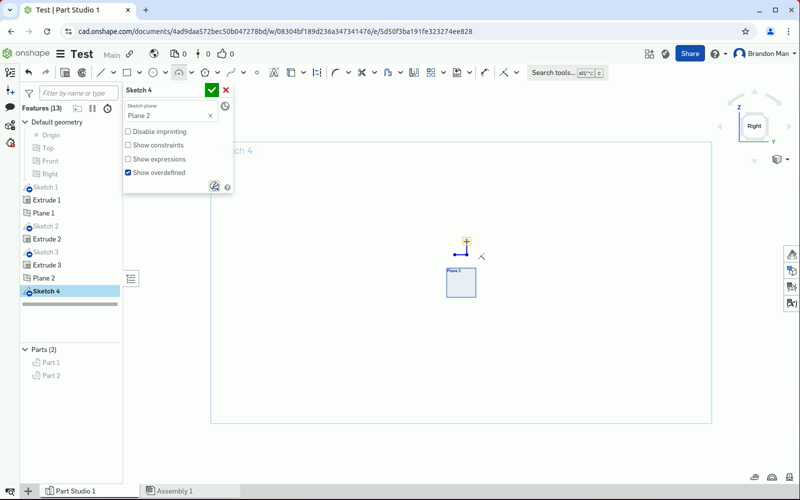
click(466, 241)
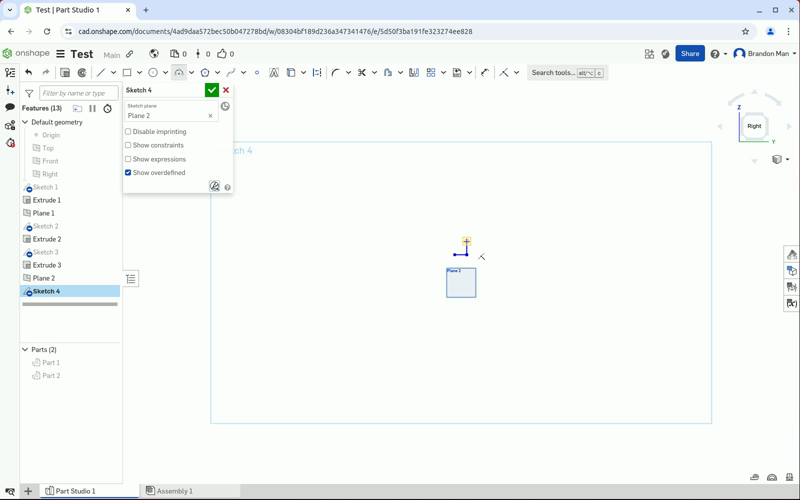
key_down(shift)
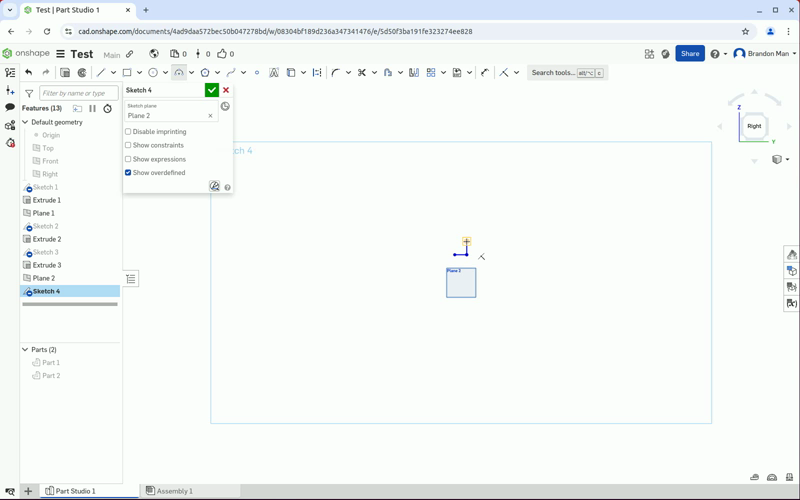
mouse_move(454, 241)
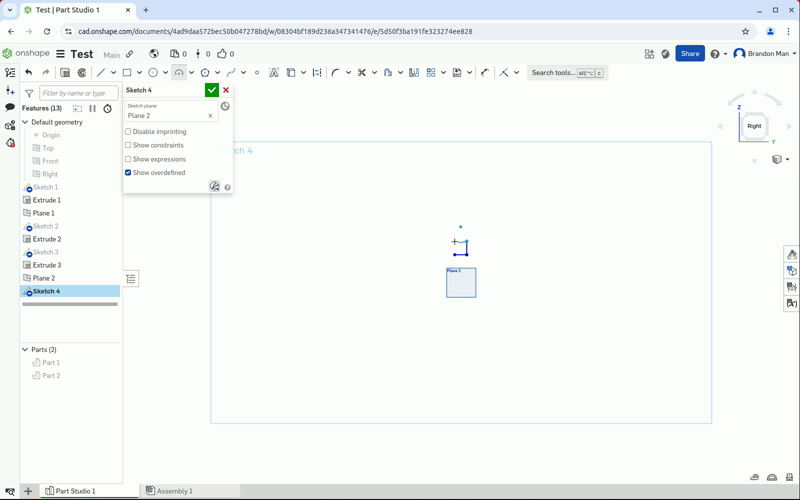
click(454, 241)
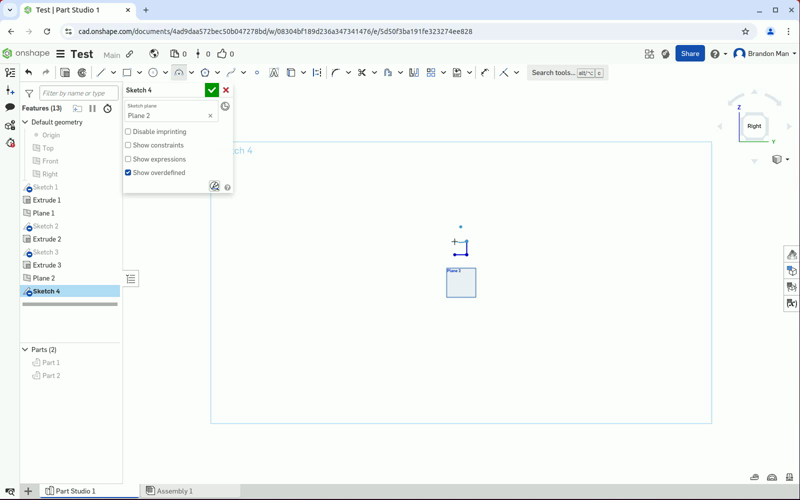
mouse_move(460, 329)
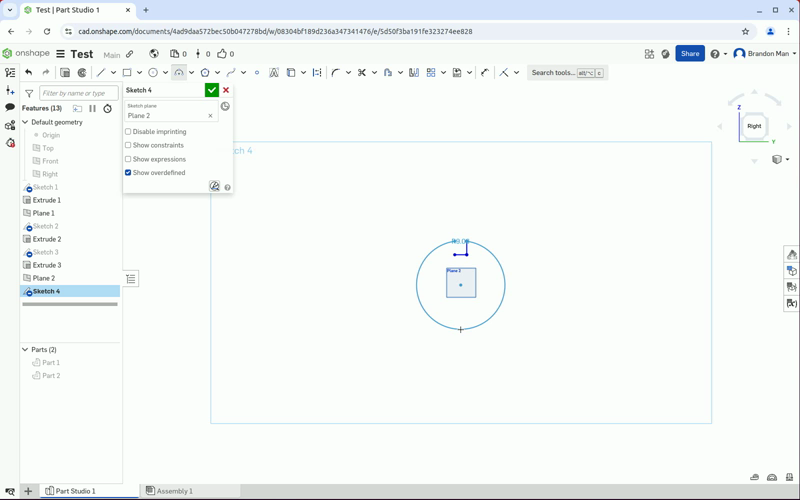
click(460, 329)
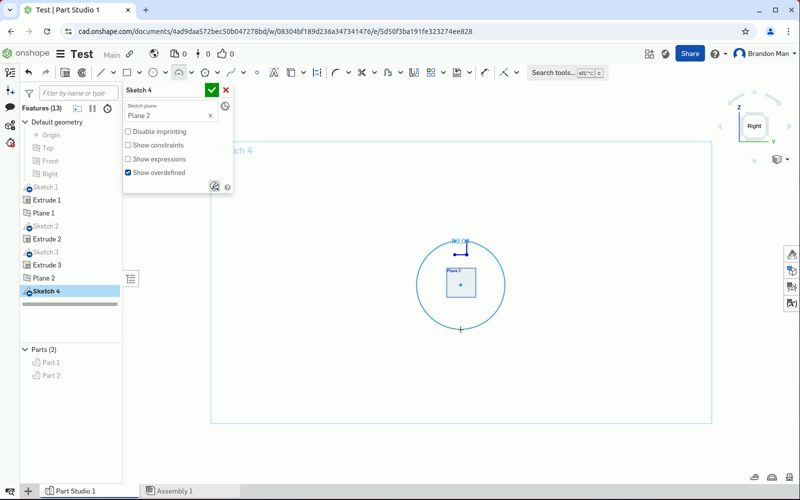
key_up(shift)
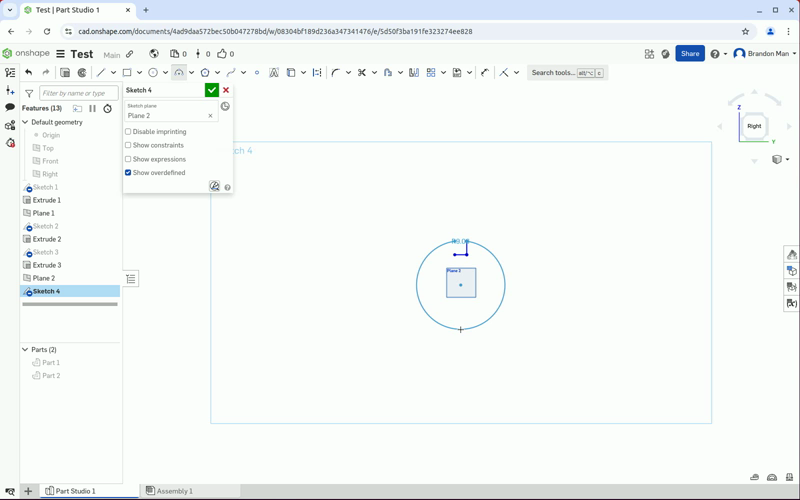
key(esc)
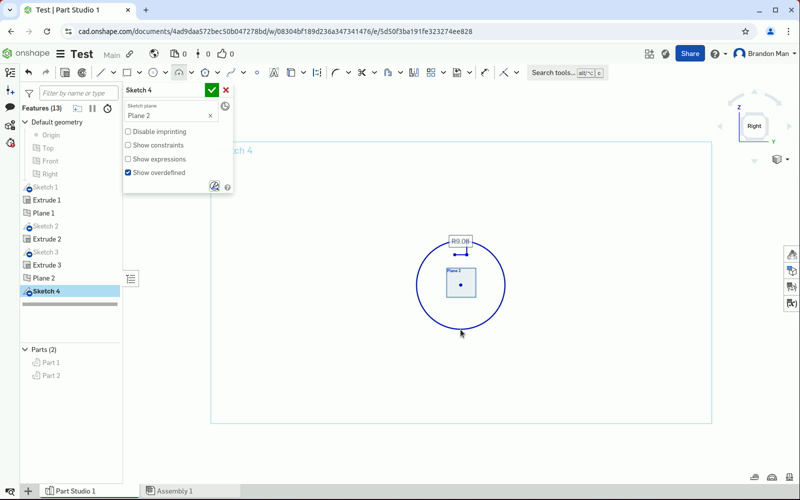
key(l)
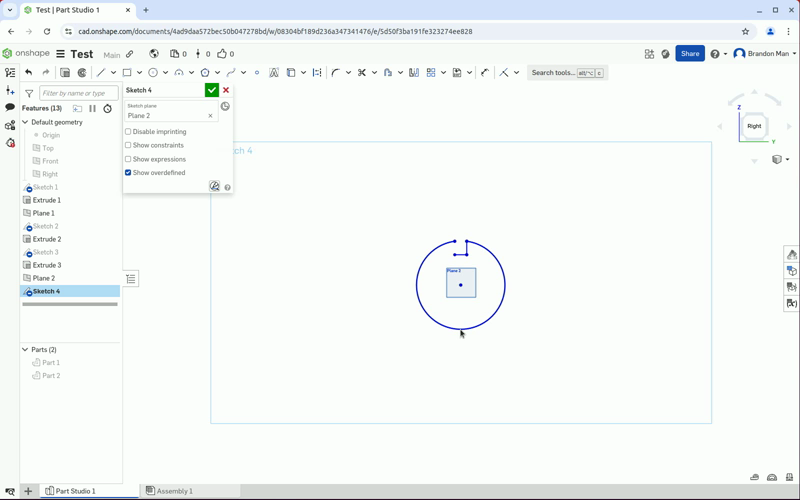
mouse_move(454, 241)
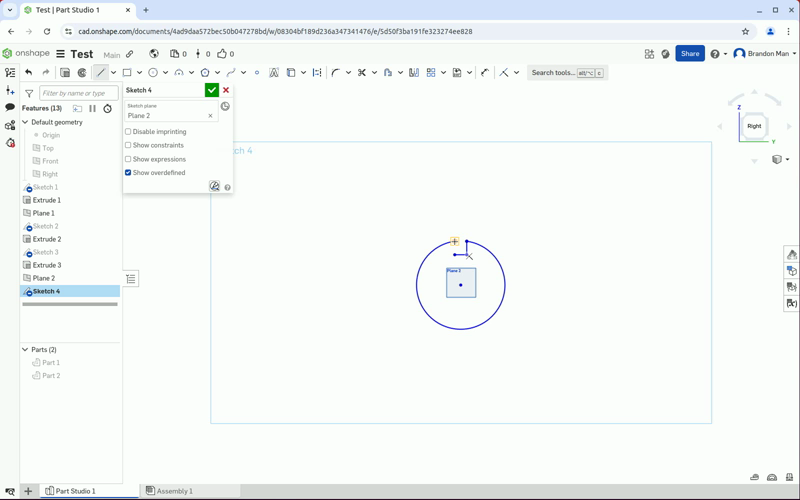
click(454, 241)
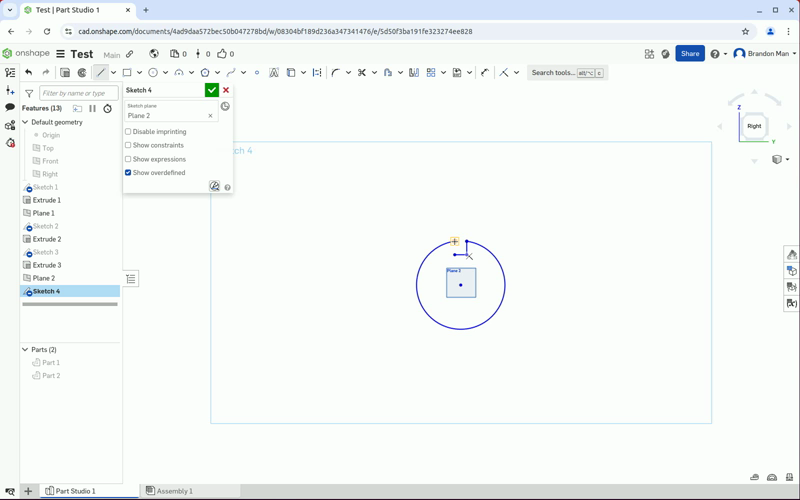
mouse_move(484, 241)
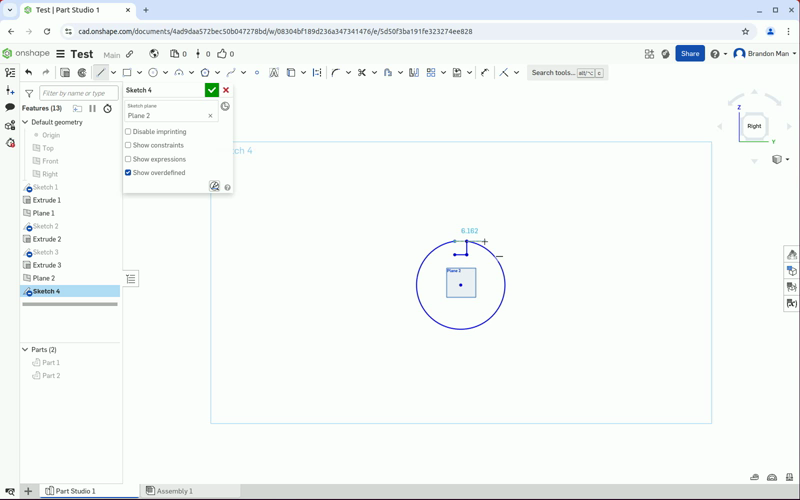
key_down(shift)
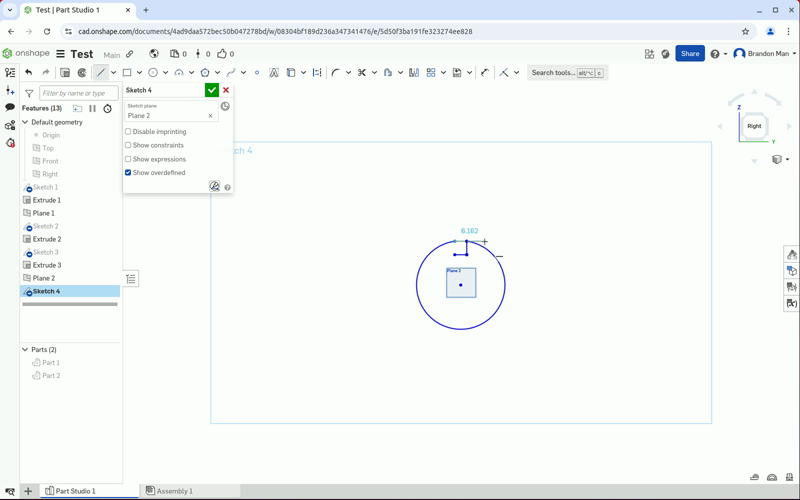
mouse_move(454, 254)
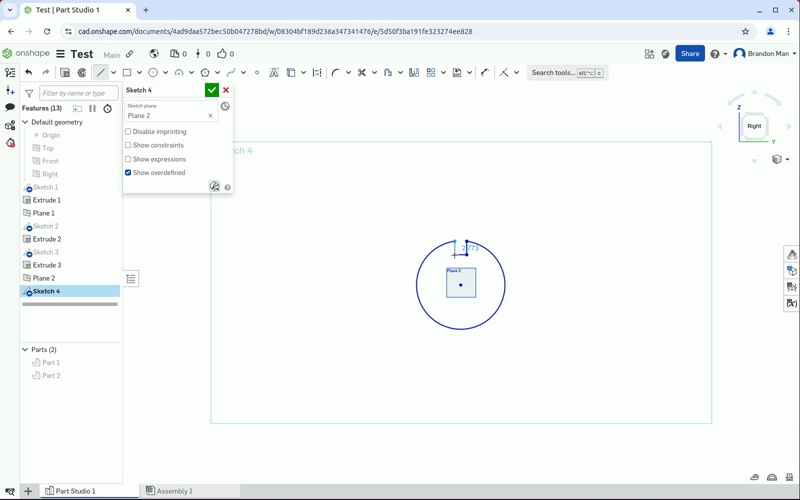
key_up(shift)
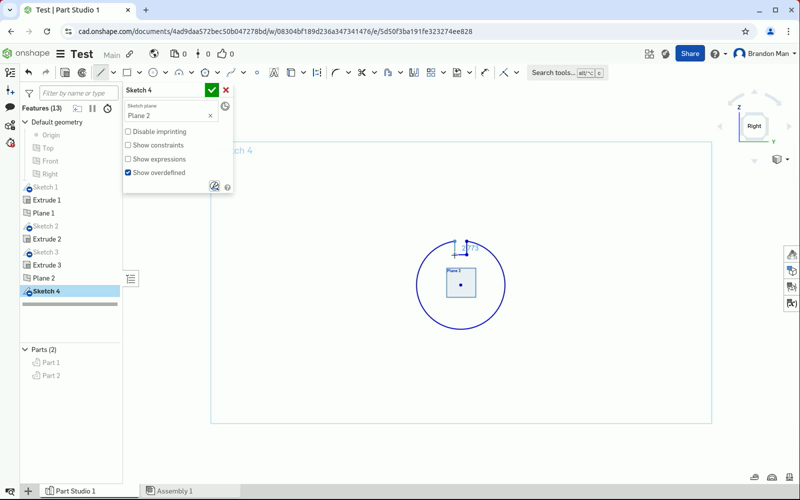
click(454, 254)
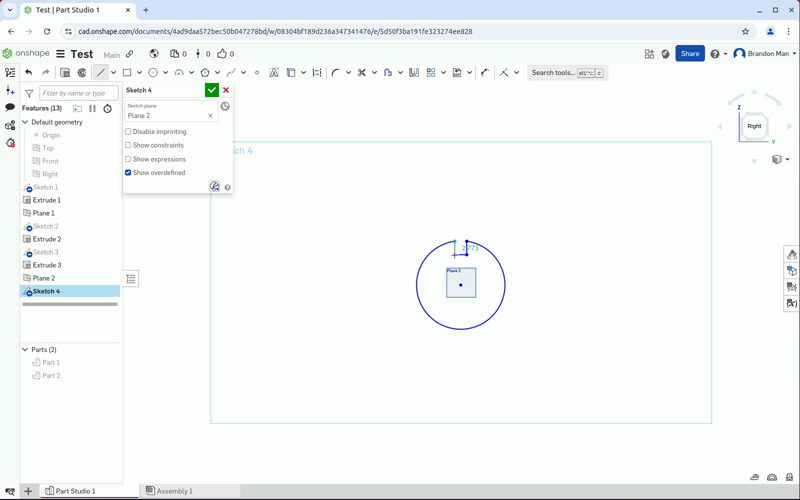
key(esc)
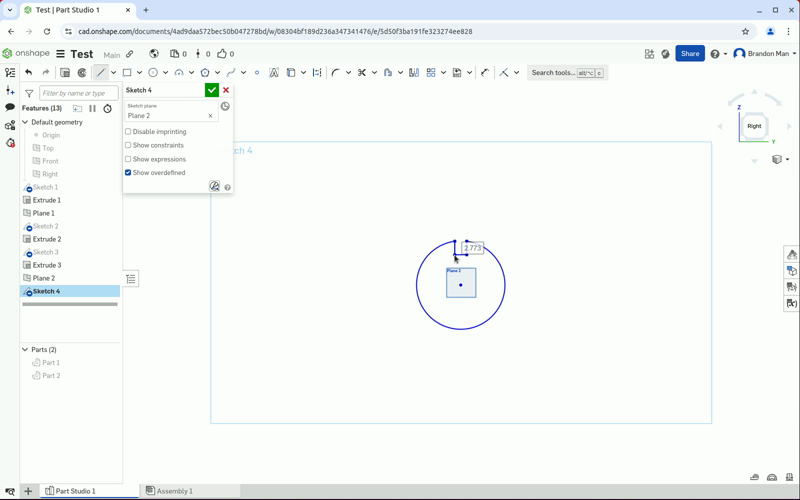
key(c)
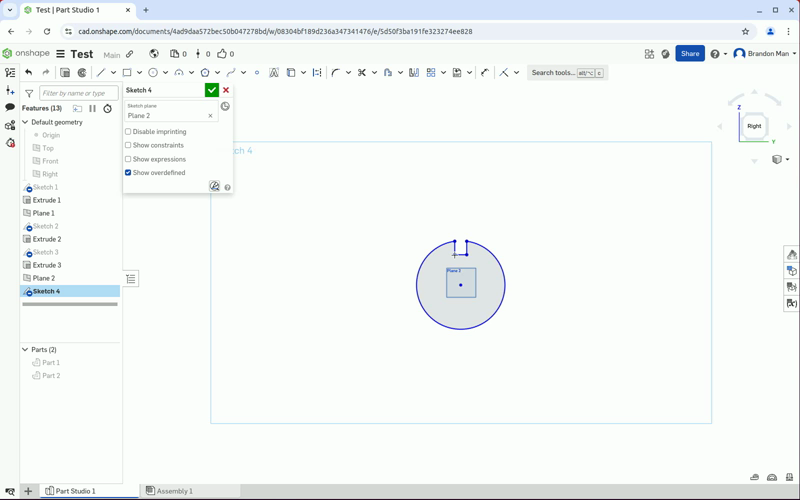
key_down(shift)
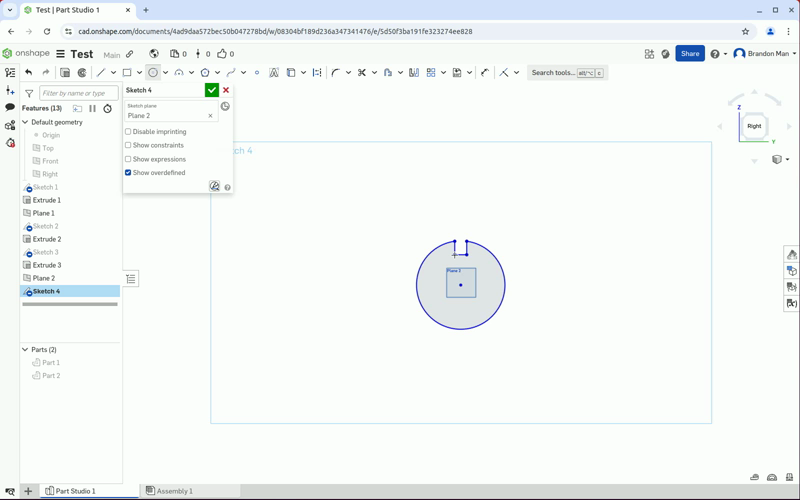
mouse_move(460, 282)
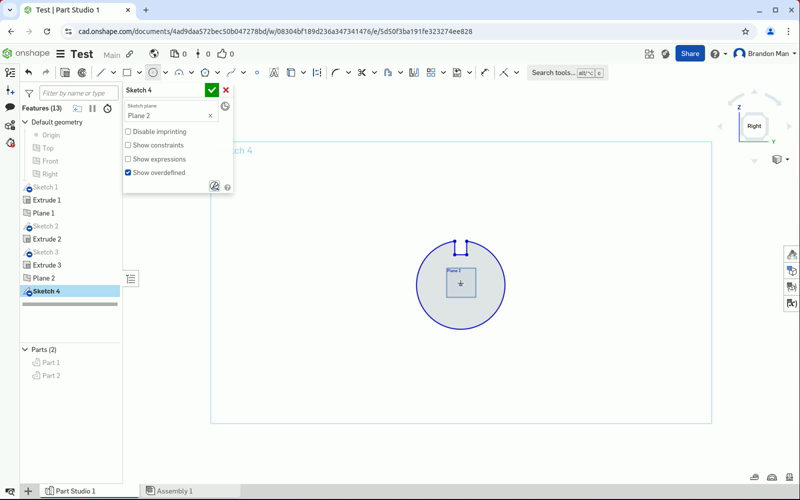
scroll(6)
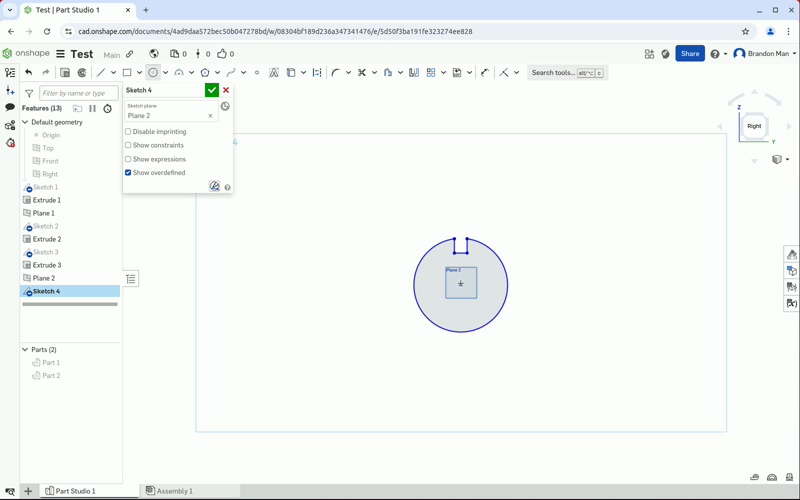
scroll(6)
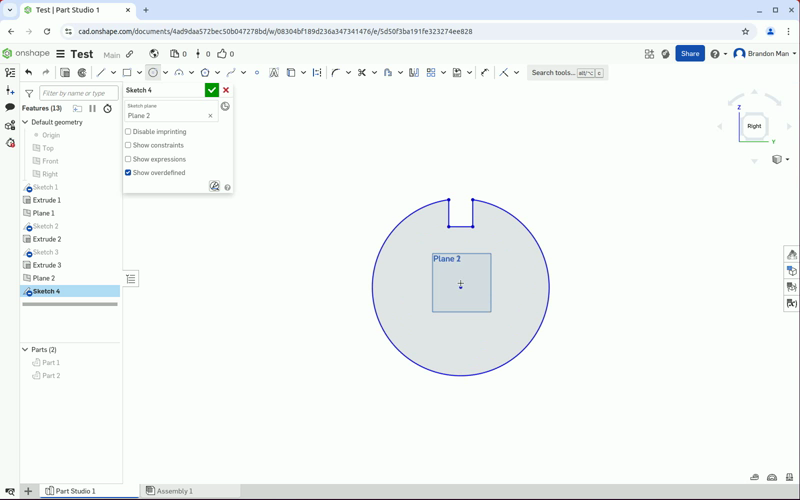
scroll(6)
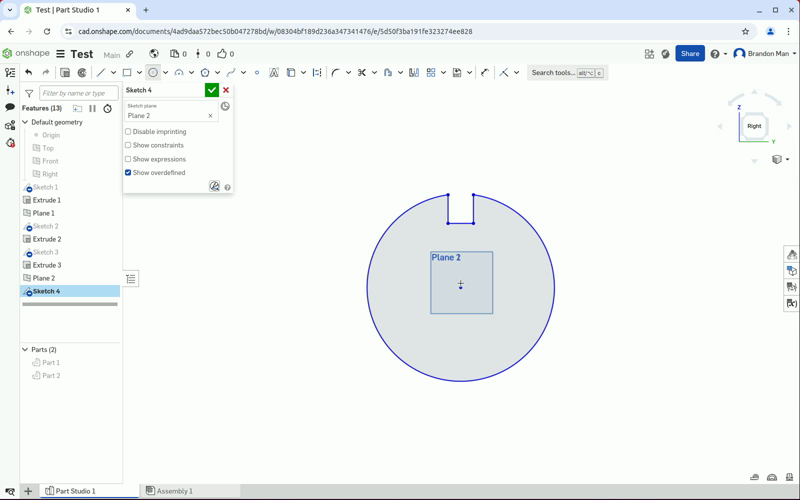
scroll(6)
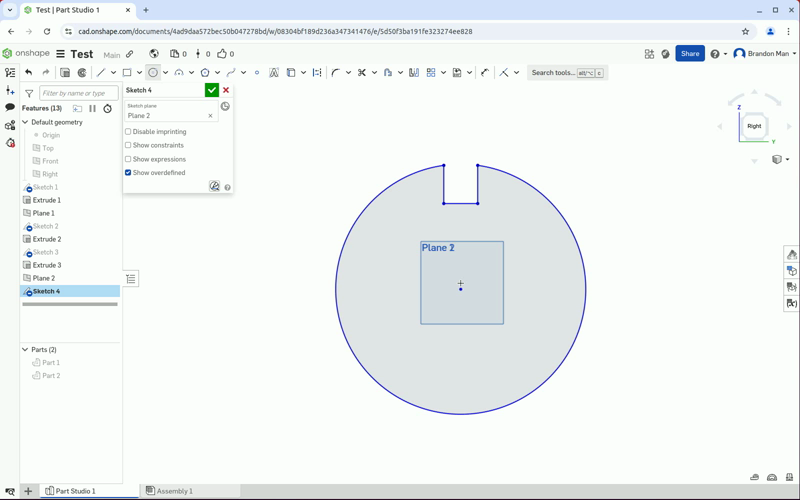
scroll(6)
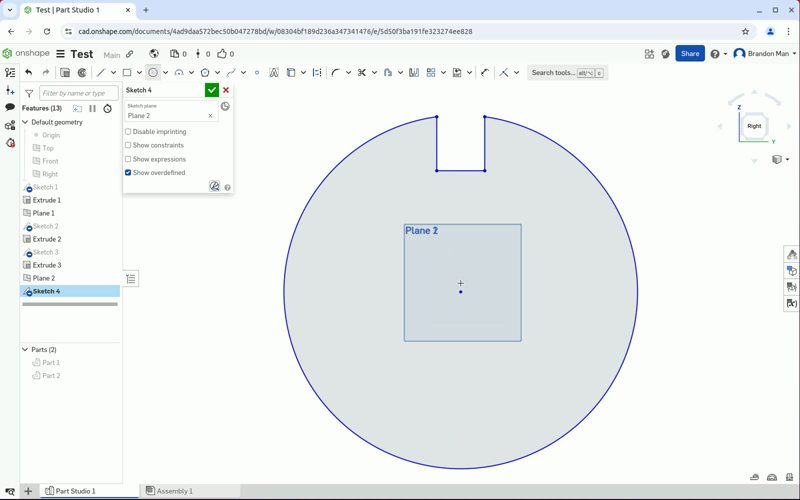
scroll(6)
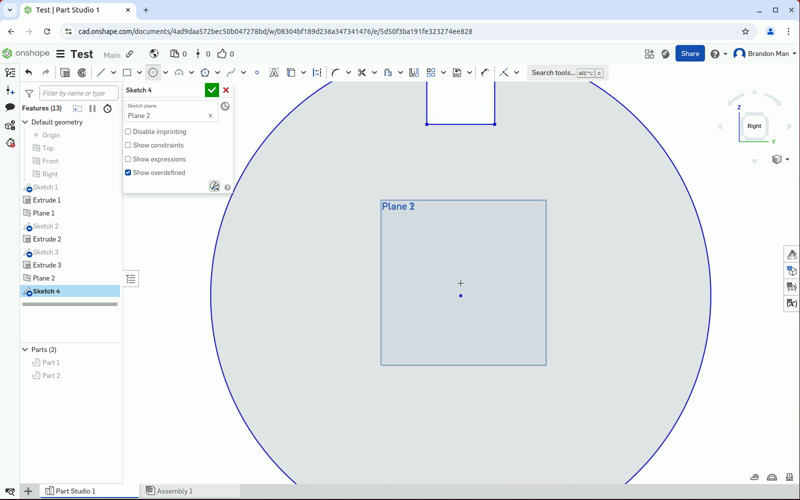
scroll(6)
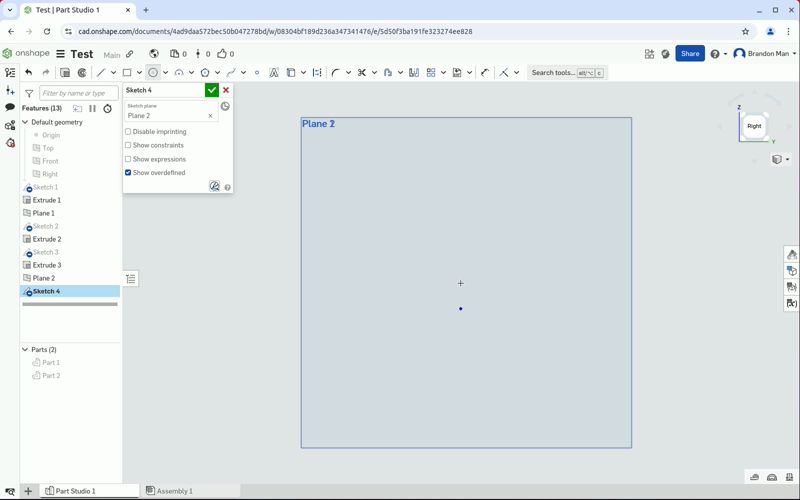
click(460, 282)
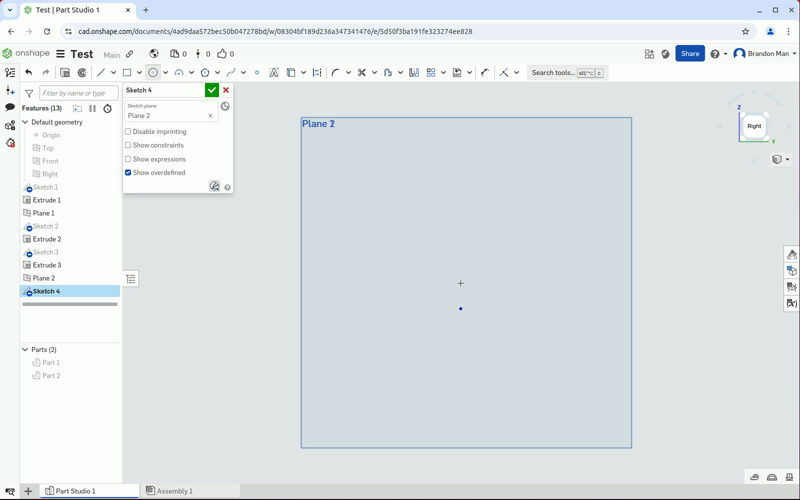
scroll(-6)
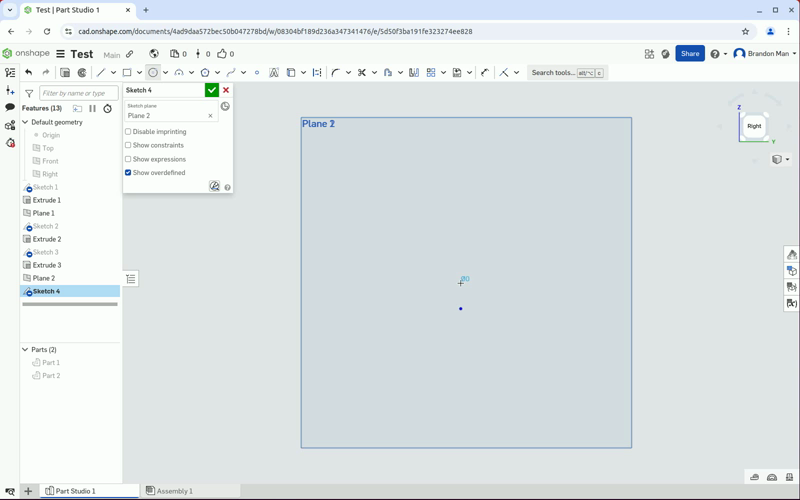
scroll(-6)
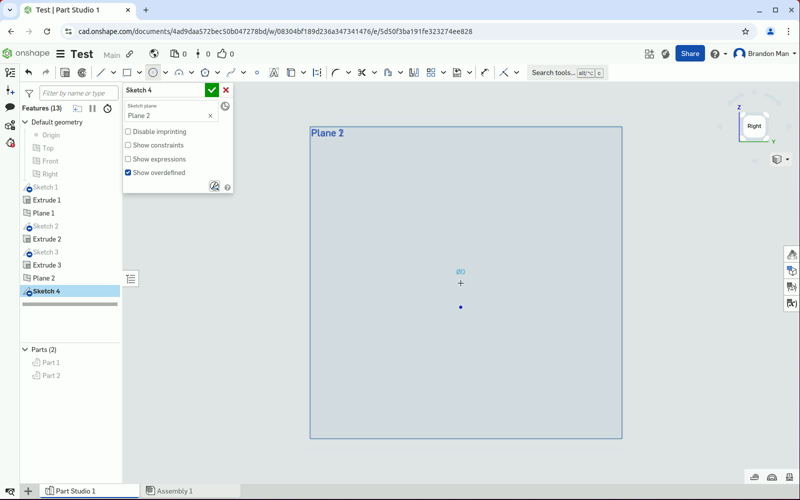
scroll(-6)
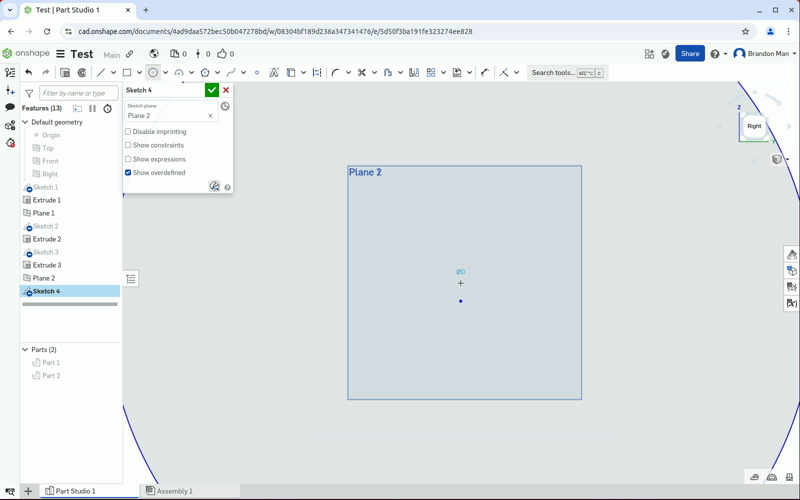
scroll(-6)
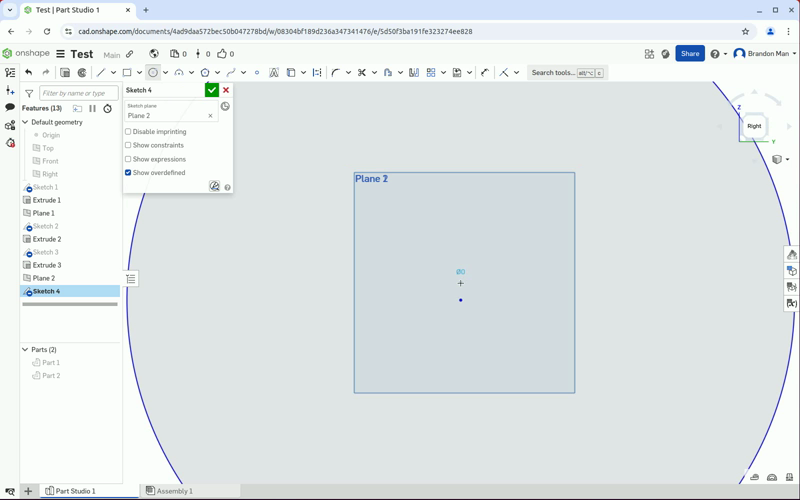
scroll(-6)
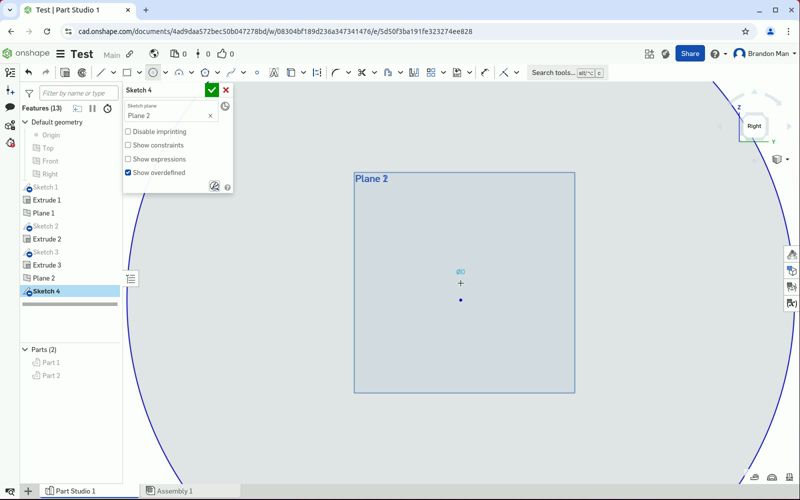
scroll(-6)
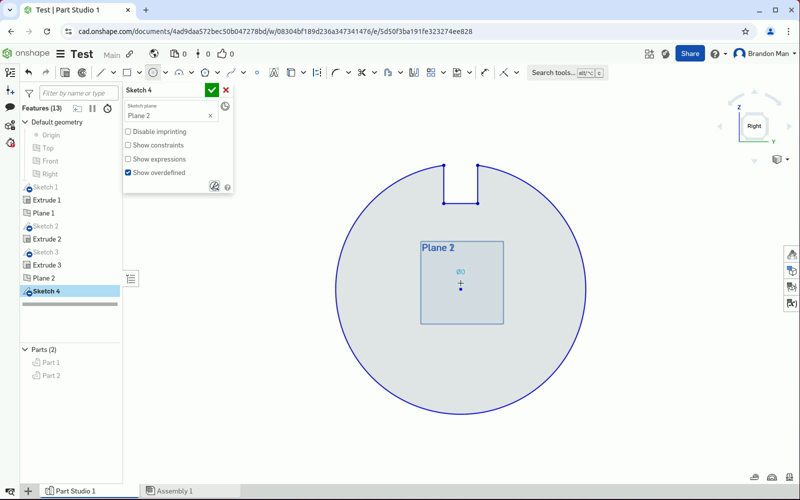
scroll(-6)
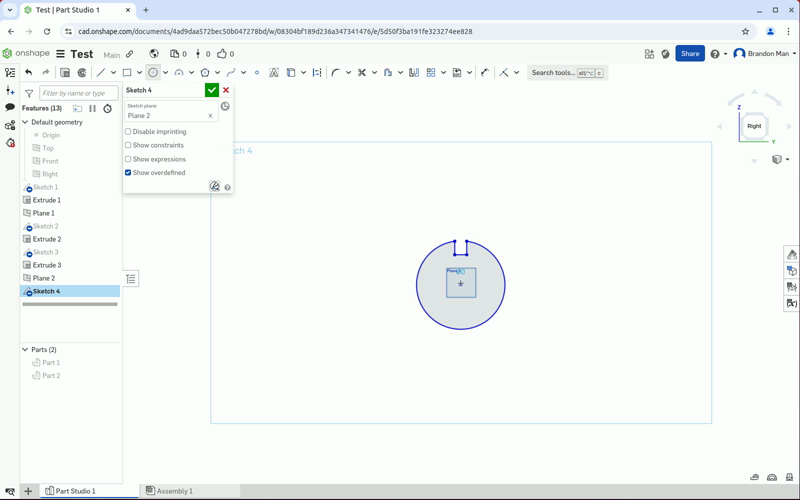
key_up(shift)
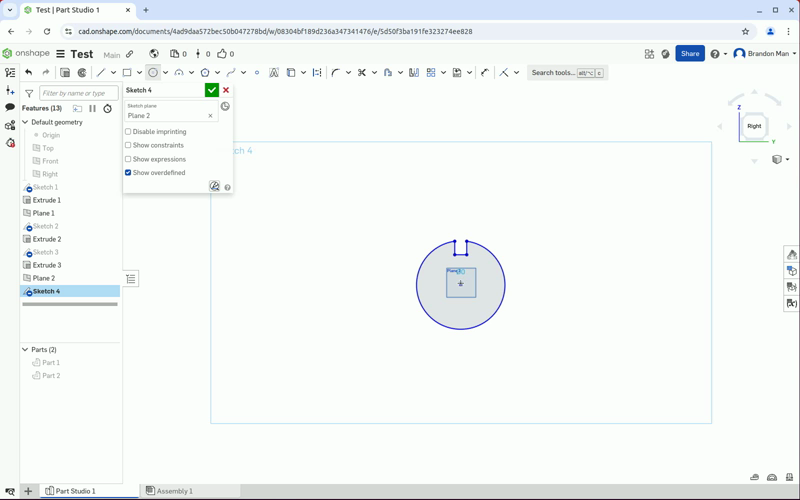
mouse_move(475, 282)
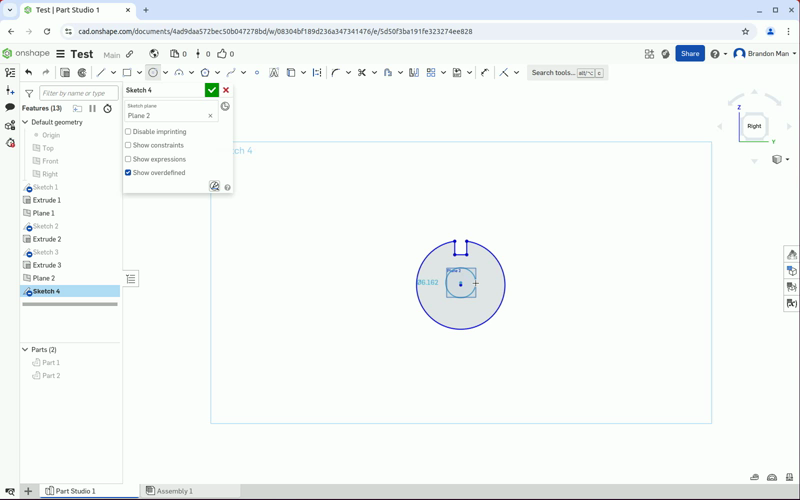
click(475, 282)
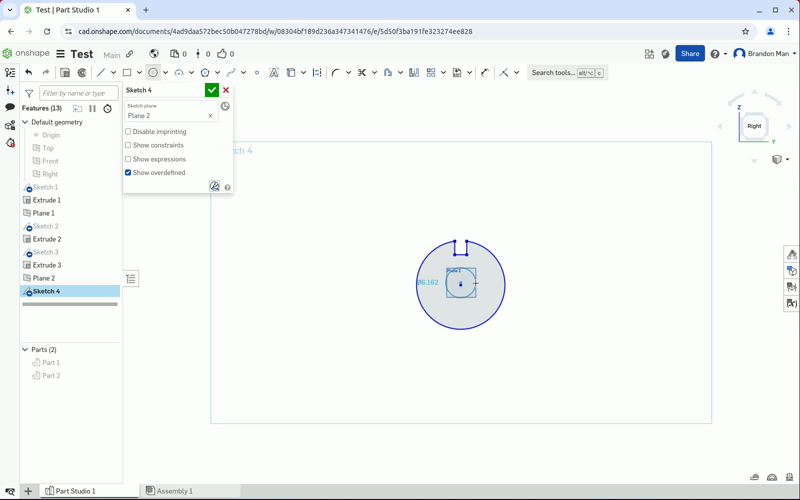
key(esc)
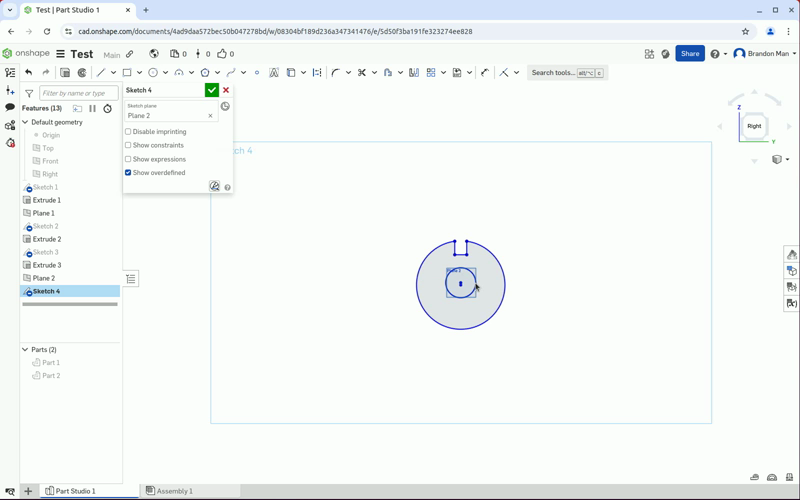
mouse_move(482, 290)
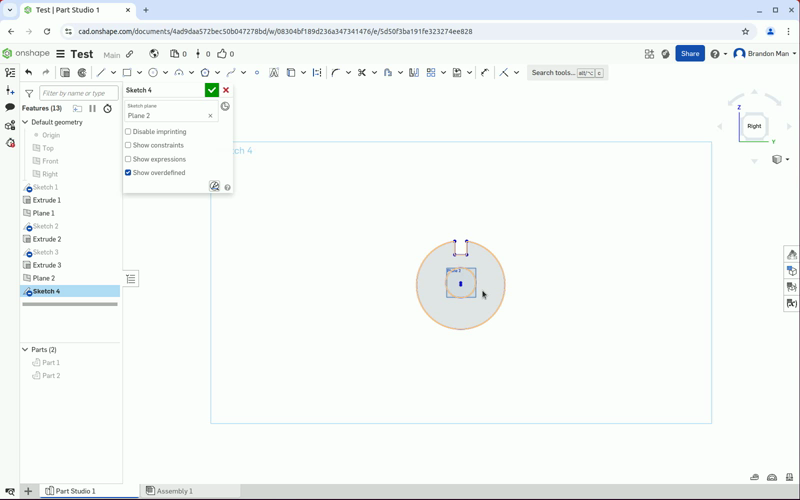
click(482, 290)
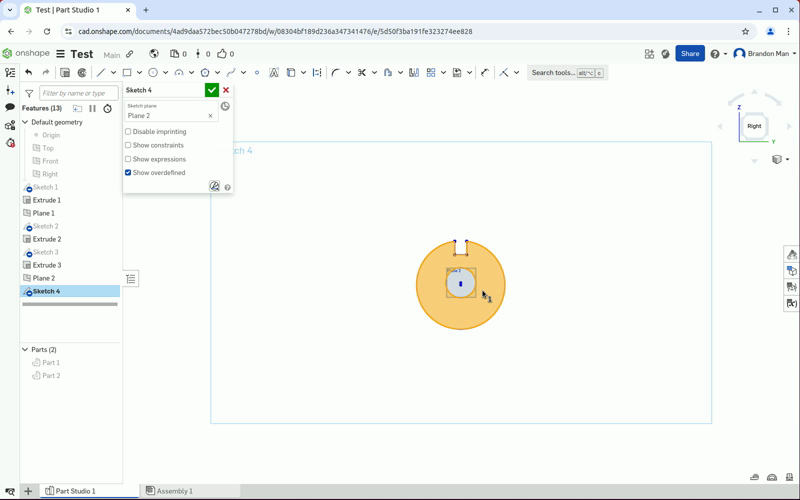
mouse_move(73, 352)
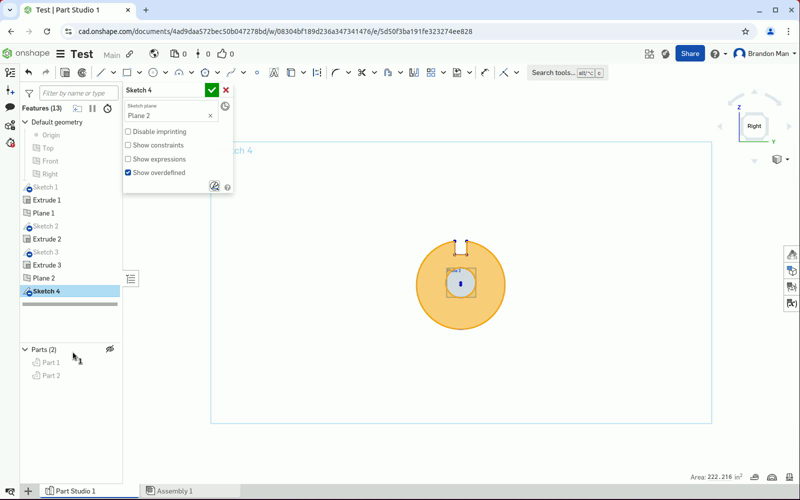
key(shift+y)
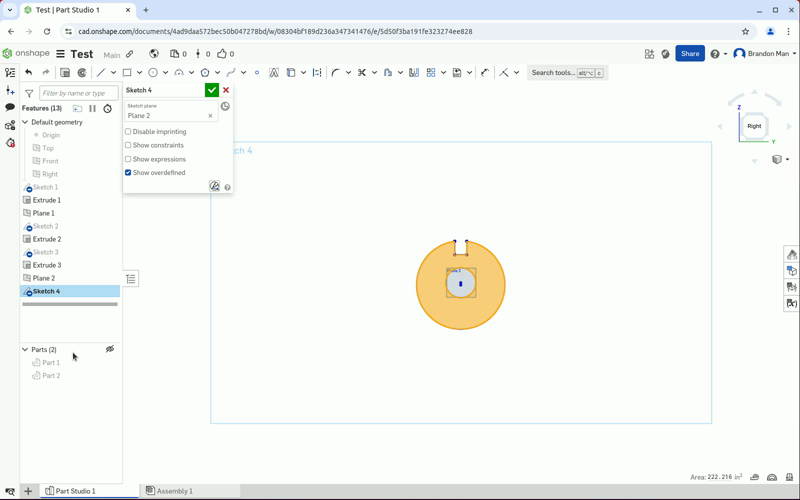
key(shift+e)
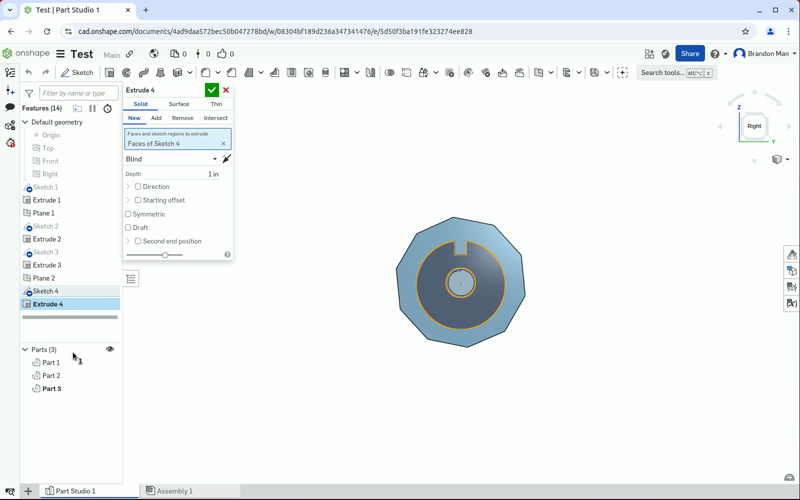
mouse_move(143, 106)
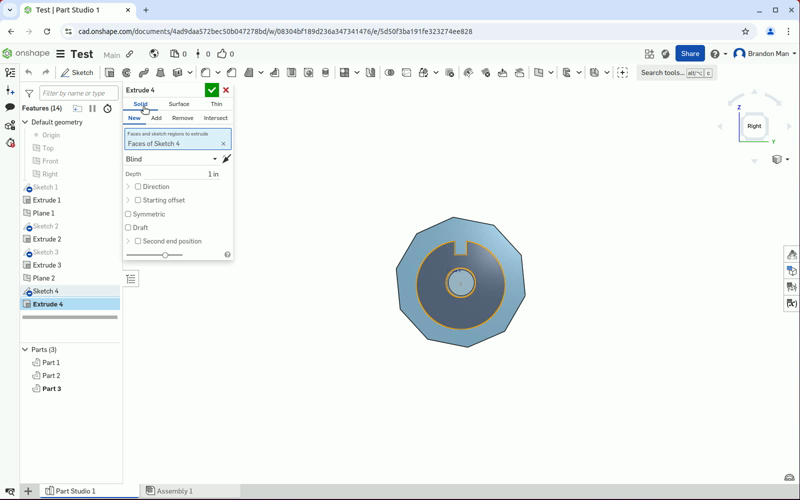
click(143, 106)
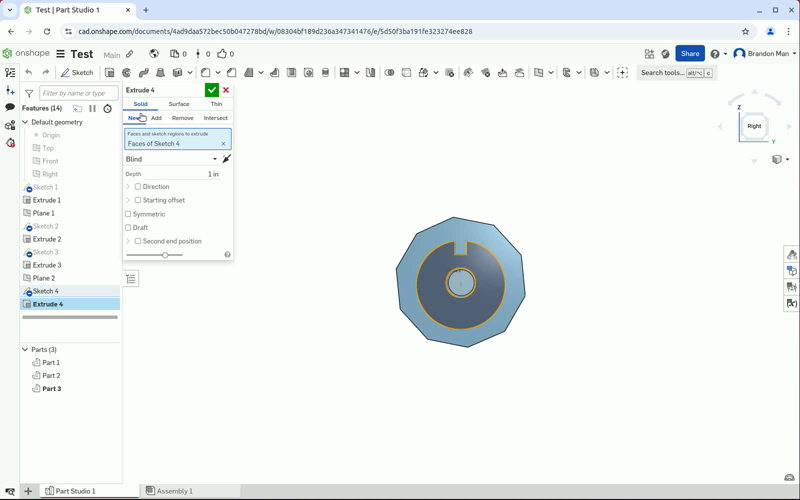
mouse_move(137, 120)
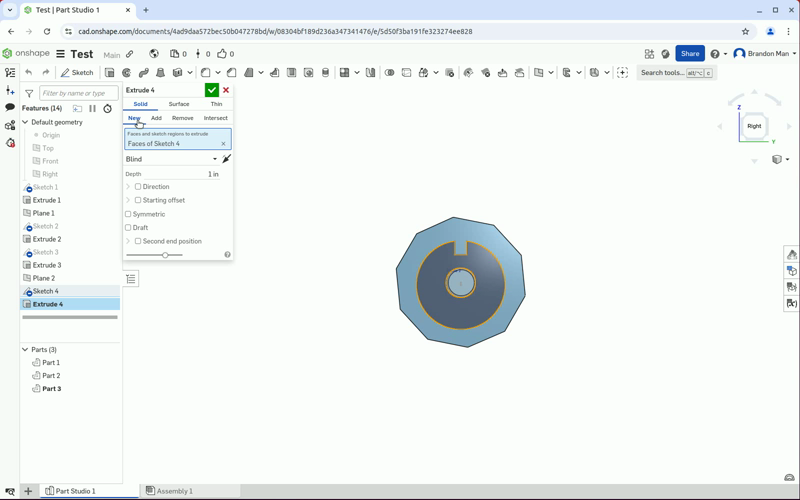
click(137, 120)
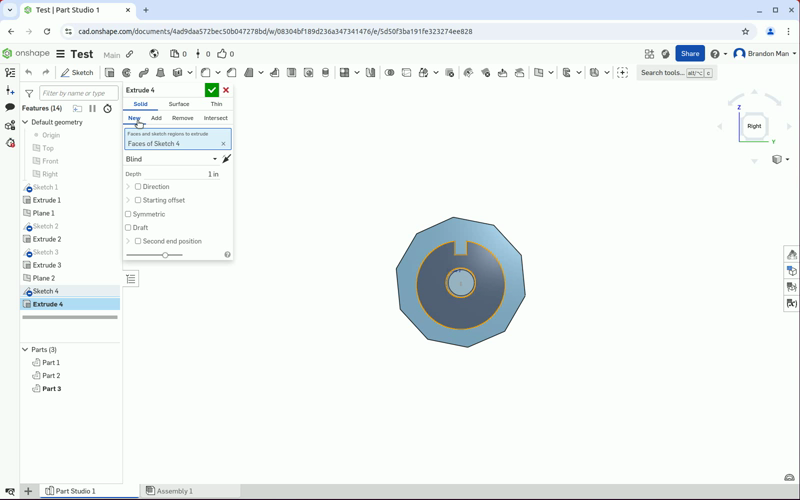
key(tab, 4)
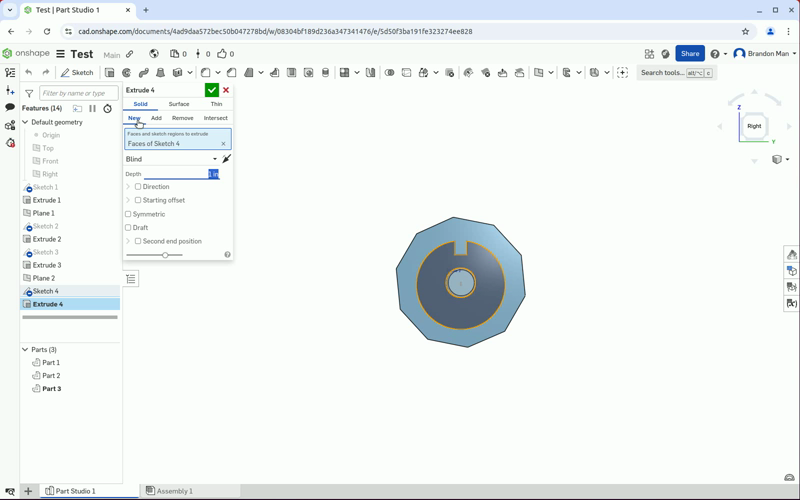
text(3.37)
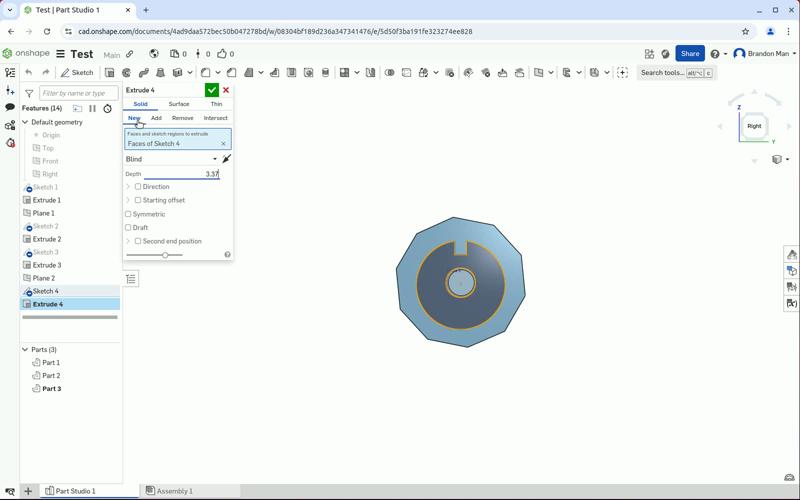
key(enter)
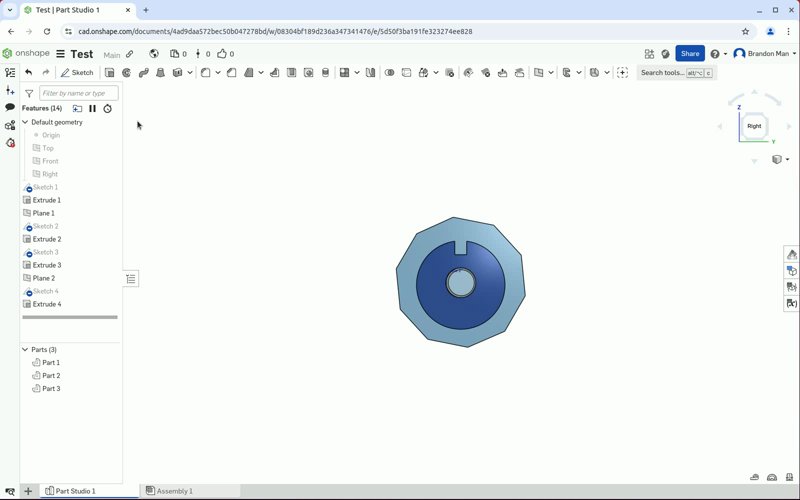
key(shift+h)
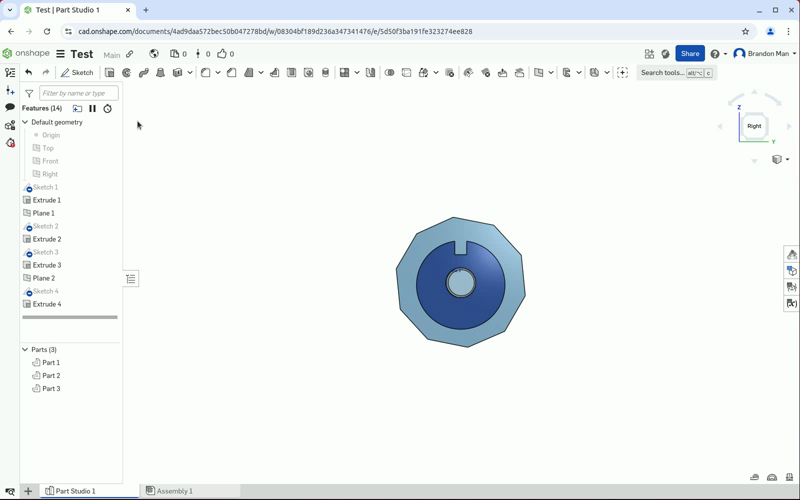
key(shift+h)
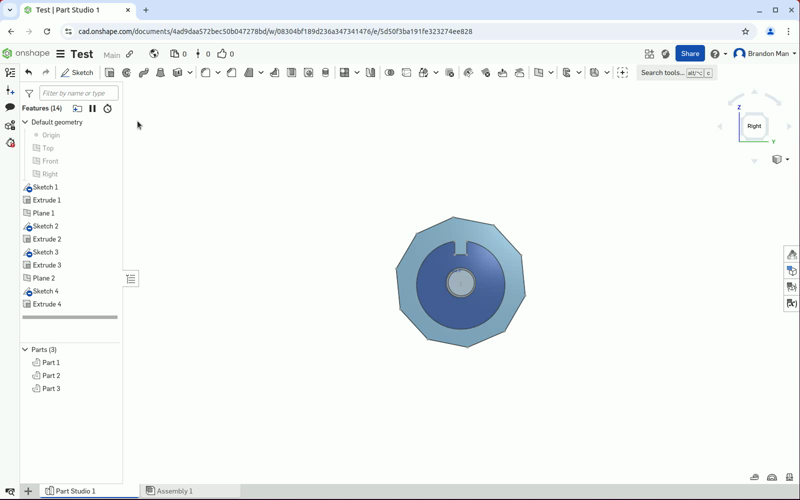
key(shift+7)
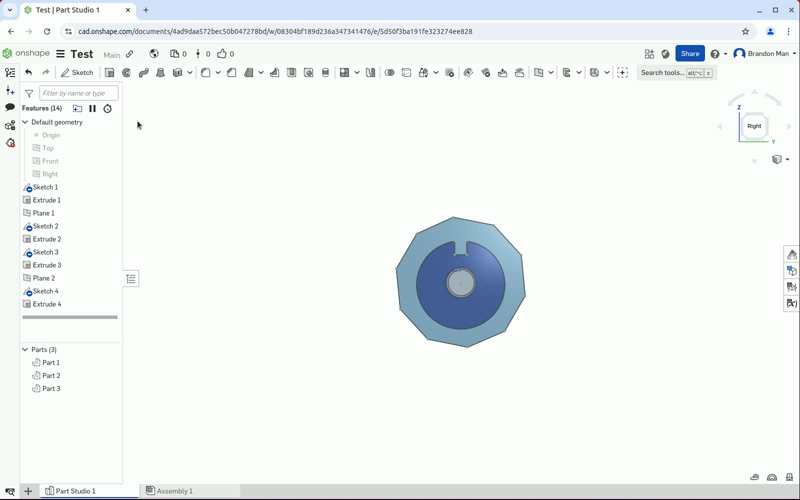
key(right, 2)
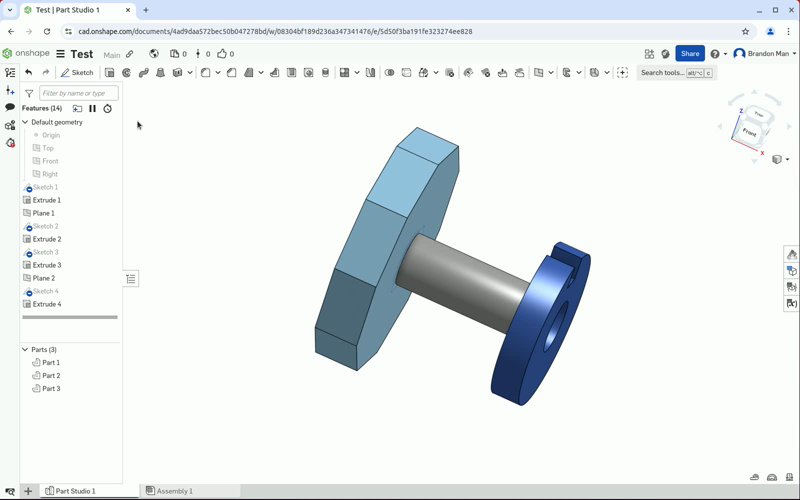
key(down, 2)
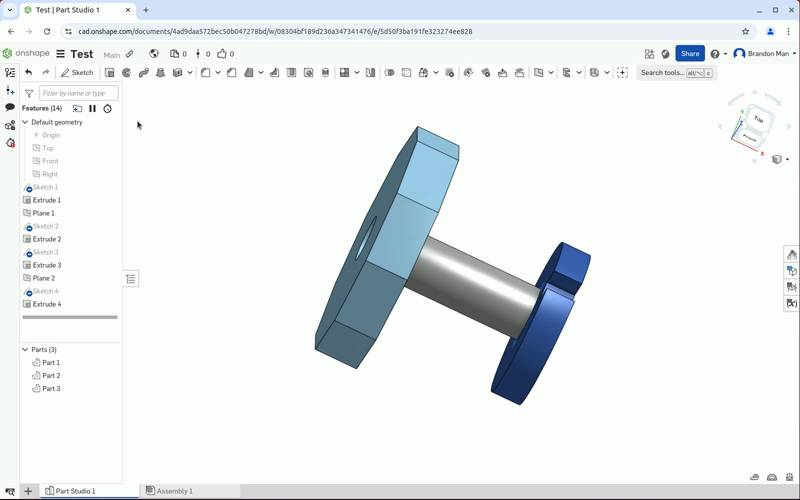
key(up, 2)
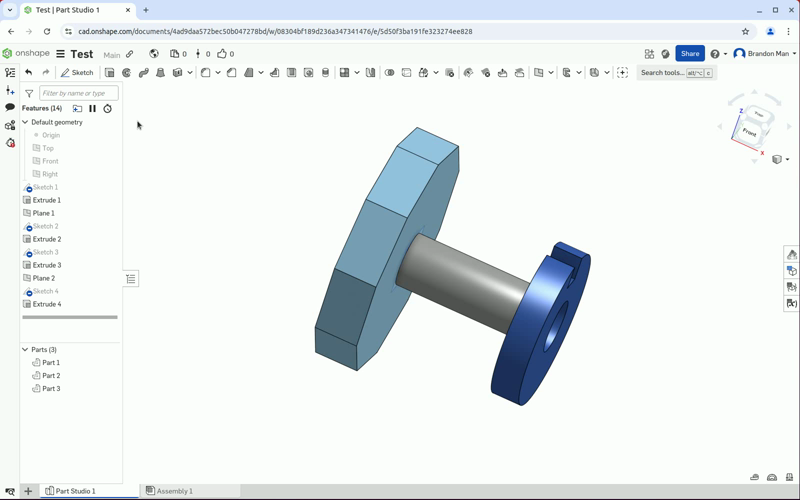
key(left, 2)
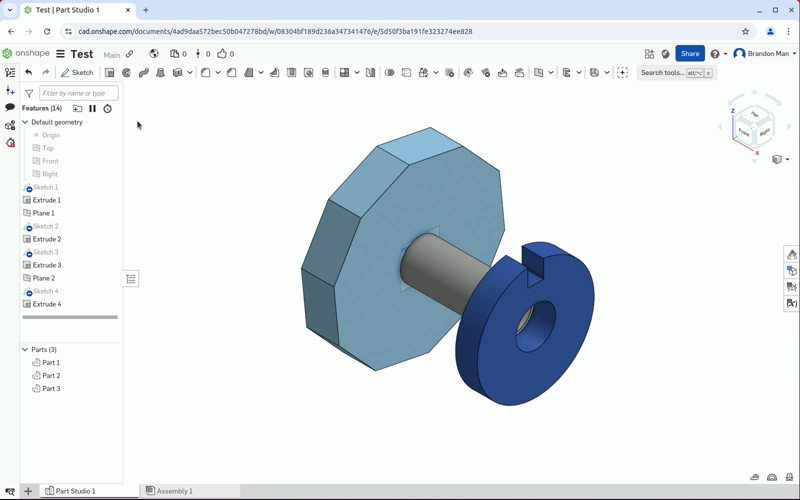
mouse_move(73, 189)
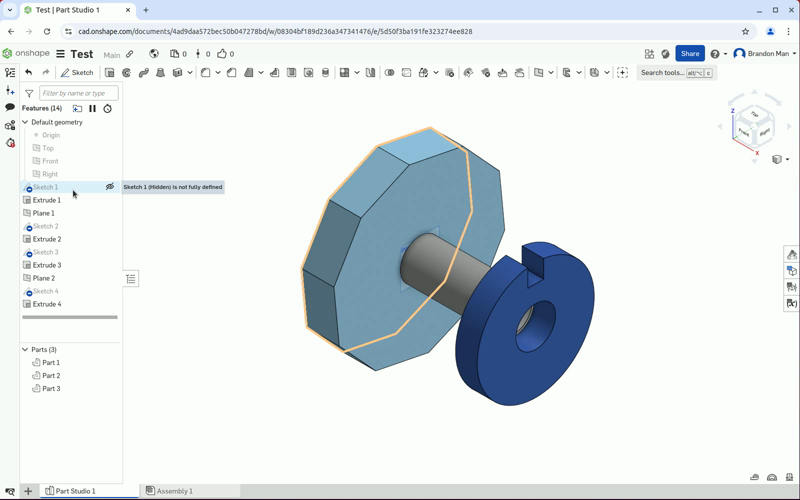
click(73, 189)